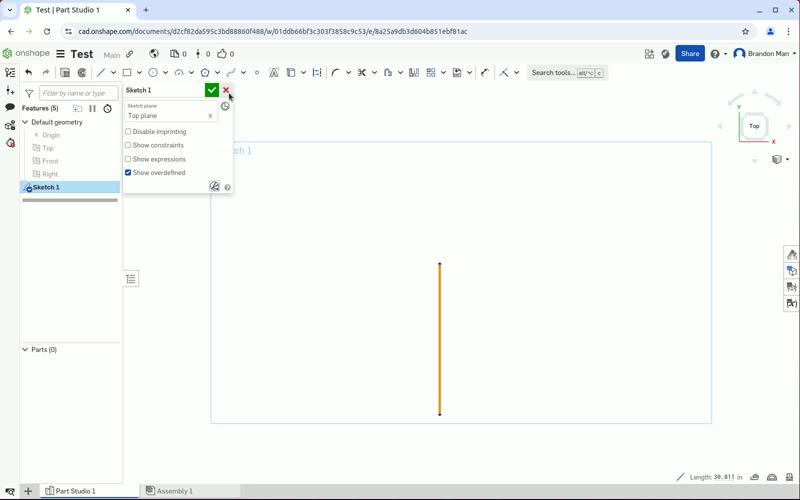
key(shift+h)
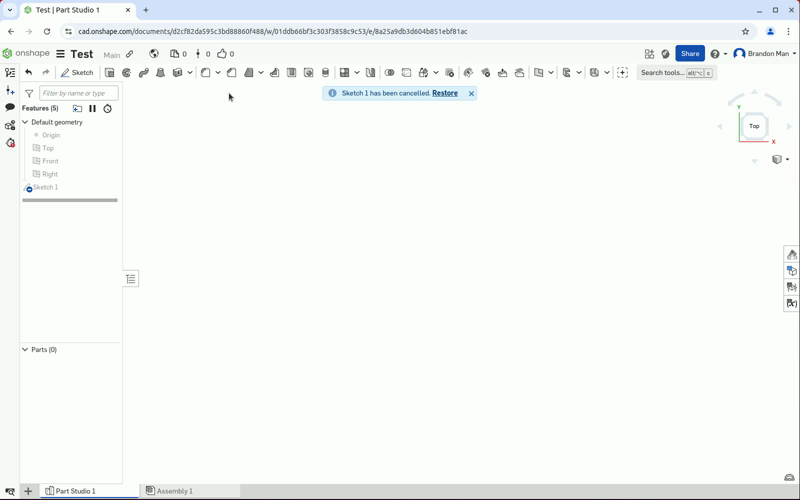
mouse_move(73, 352)
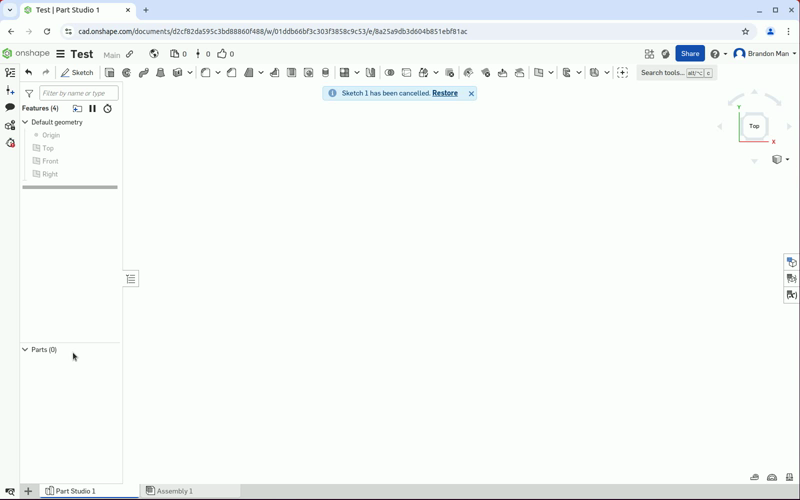
key(y)
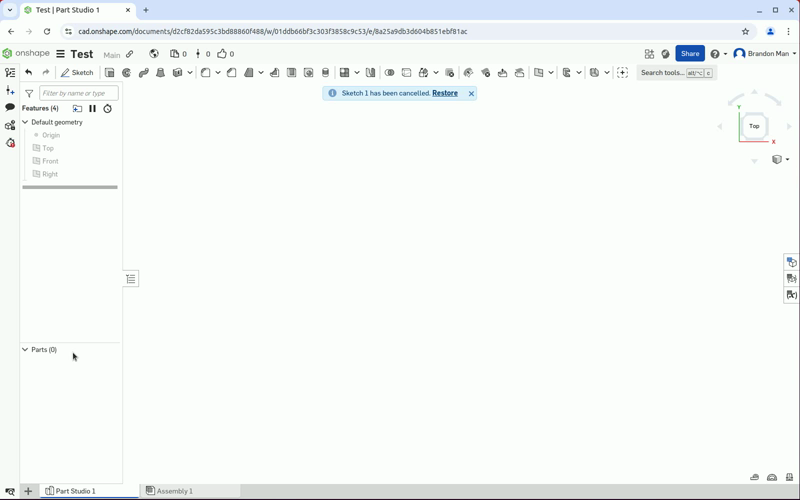
key(shift+p)
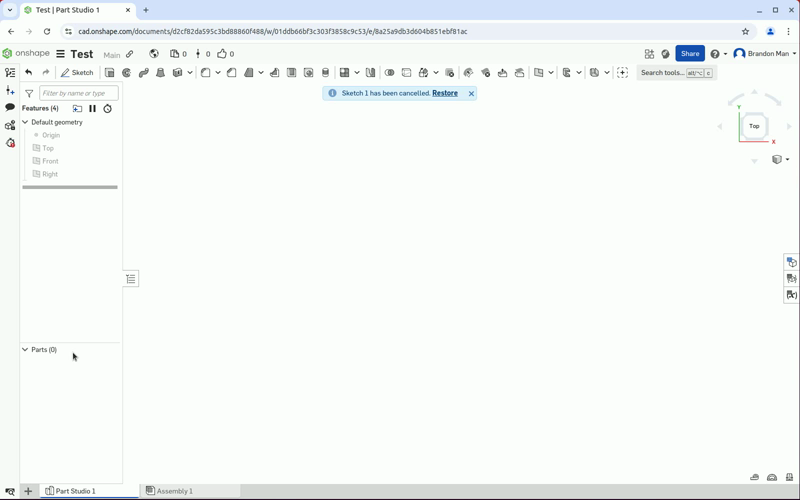
key(space)
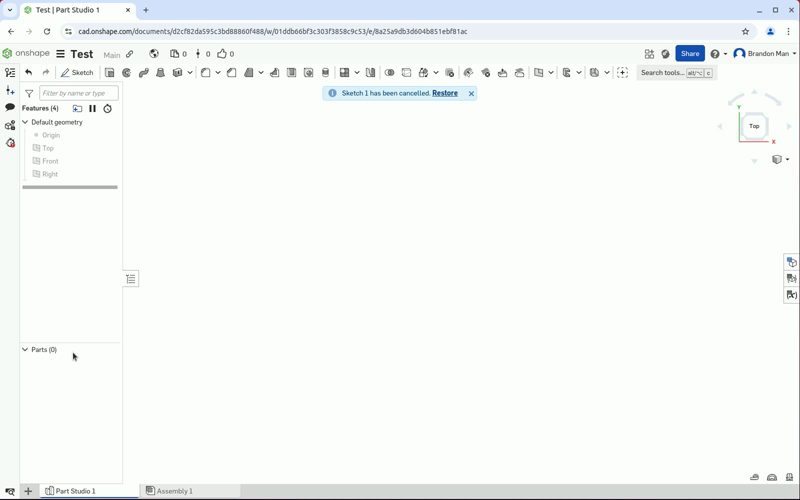
key_down(shift)
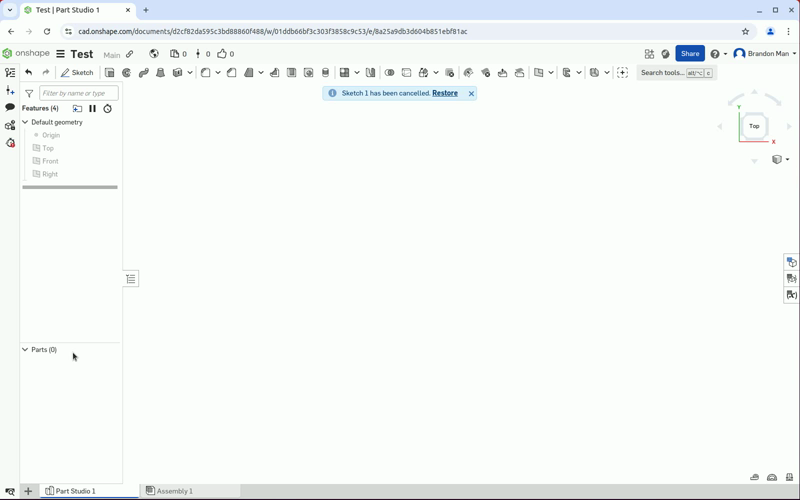
key(up)
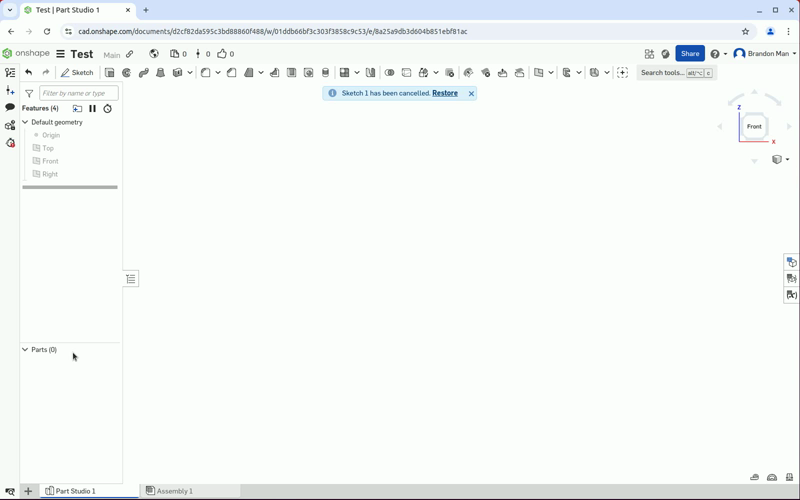
key_up(shift)
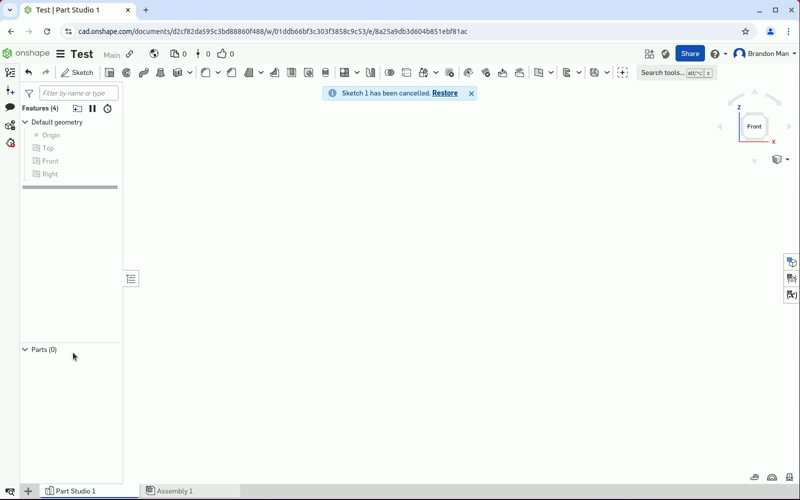
mouse_move(73, 352)
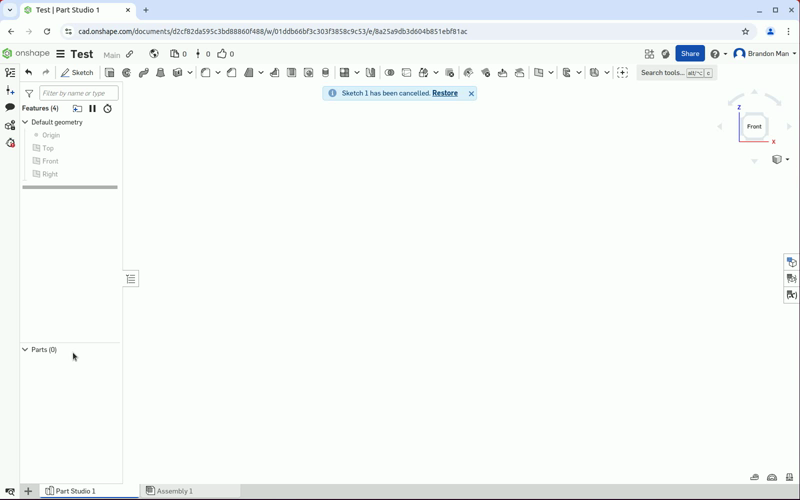
key(shift+y)
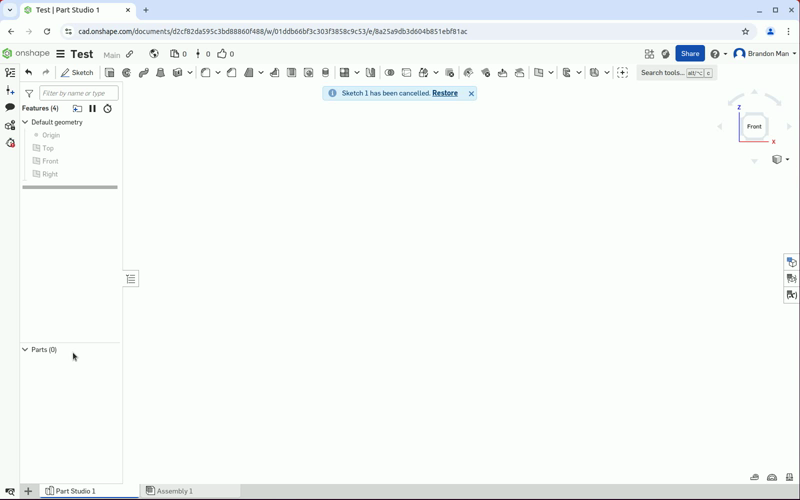
key(shift+s)
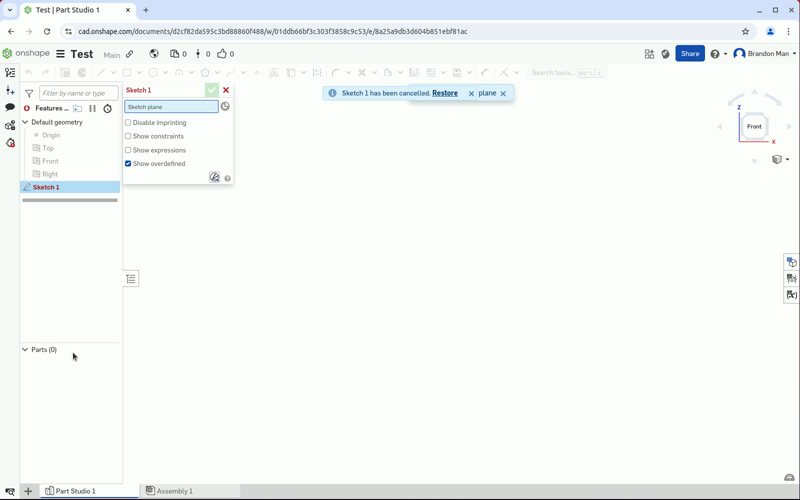
mouse_move(73, 163)
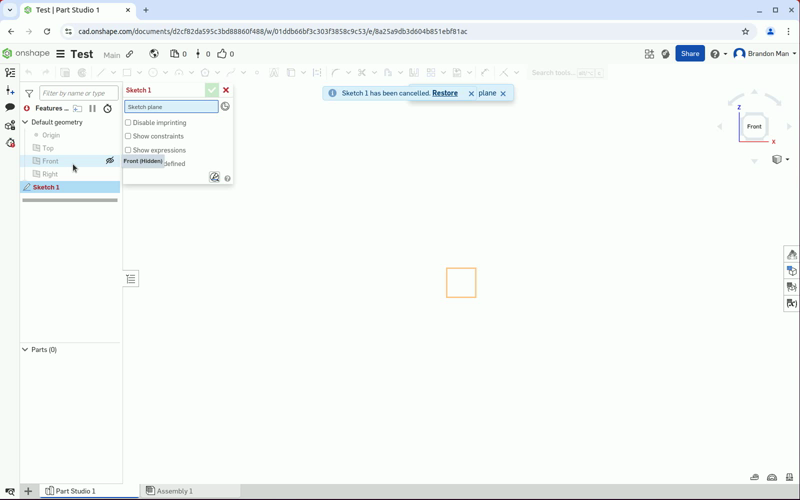
click(73, 163)
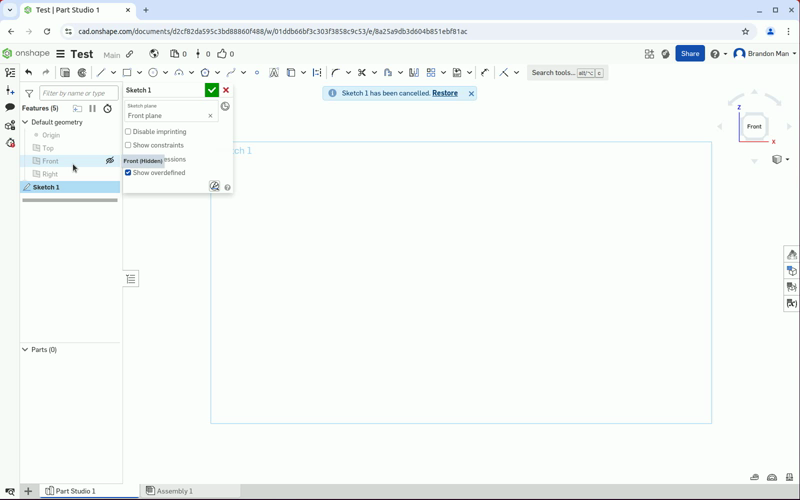
mouse_move(73, 352)
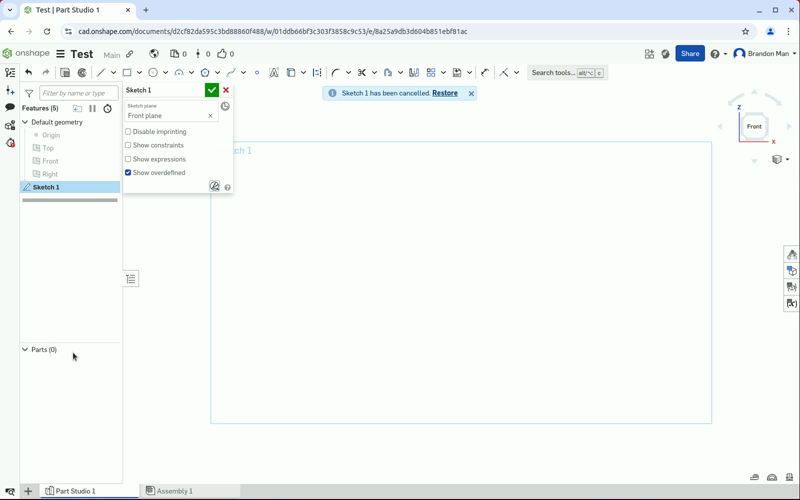
key(y)
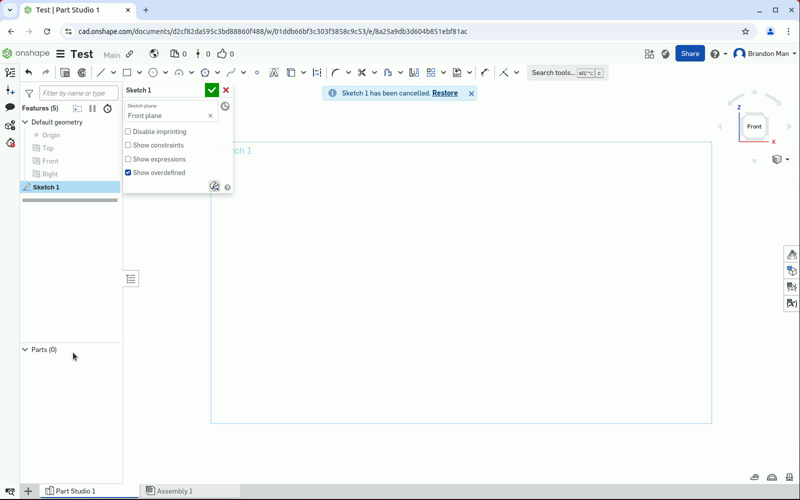
key(l)
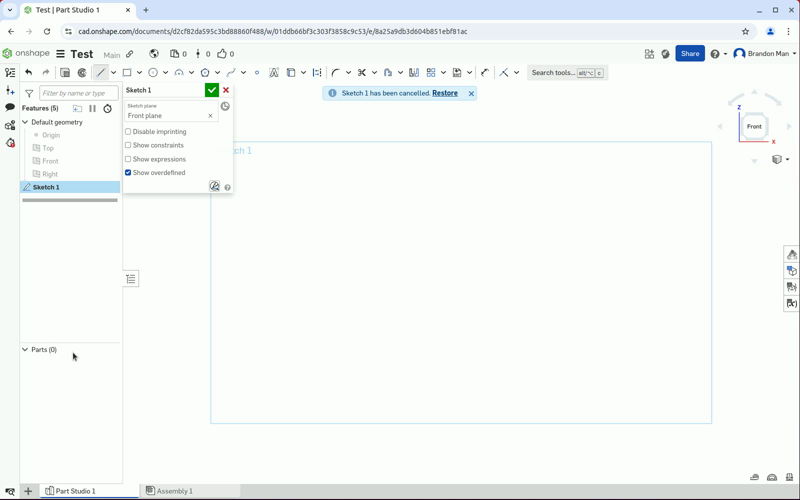
key_down(shift)
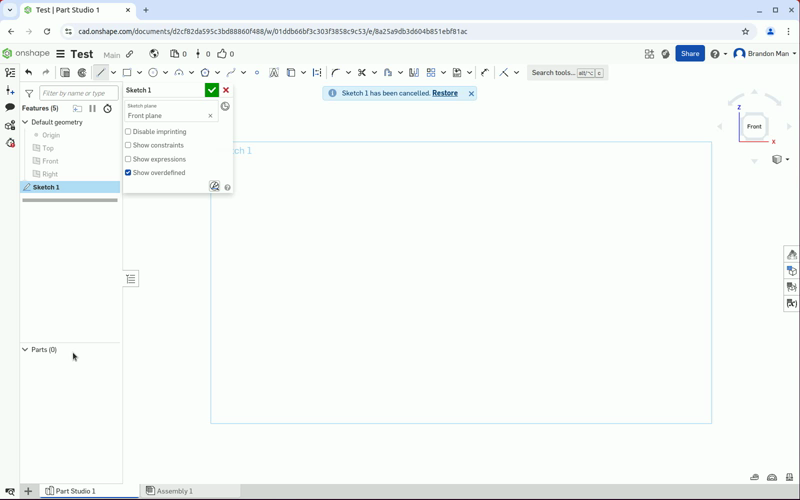
mouse_move(369, 304)
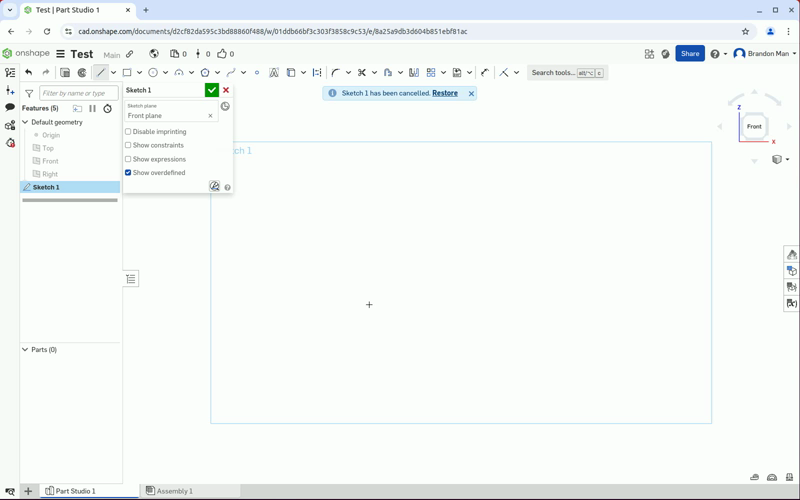
click(369, 304)
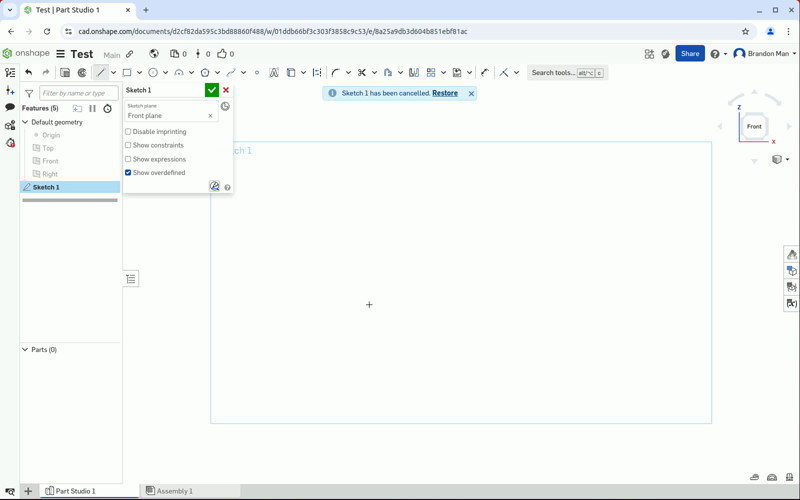
key_up(shift)
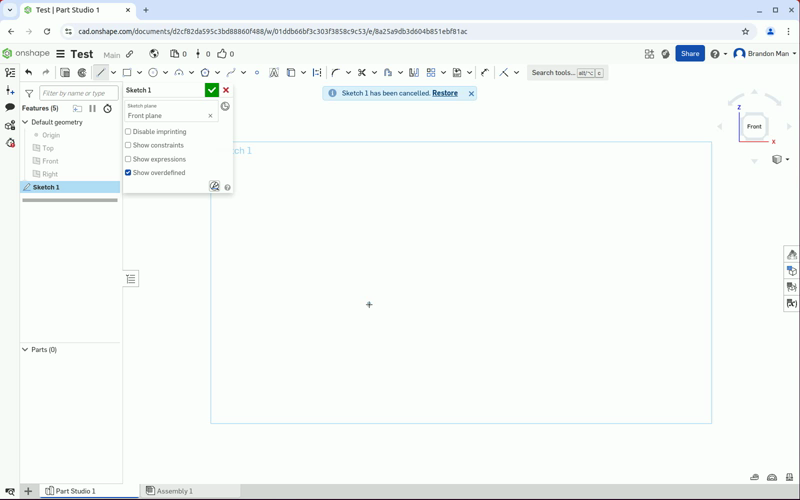
key_down(shift)
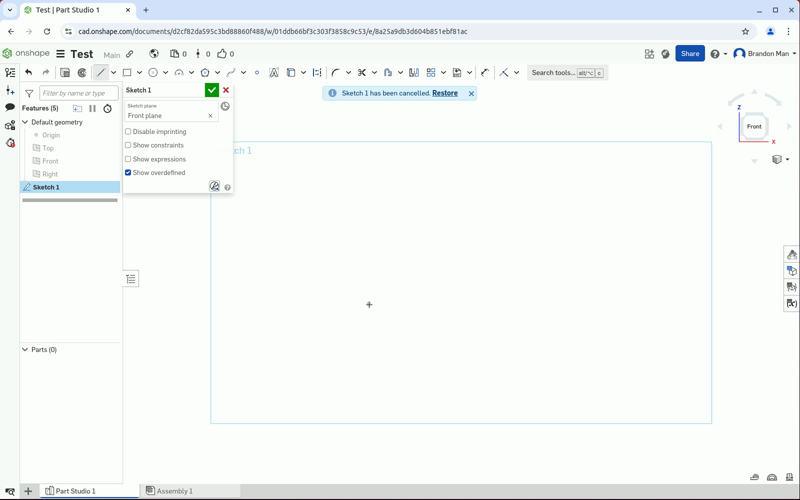
mouse_move(551, 304)
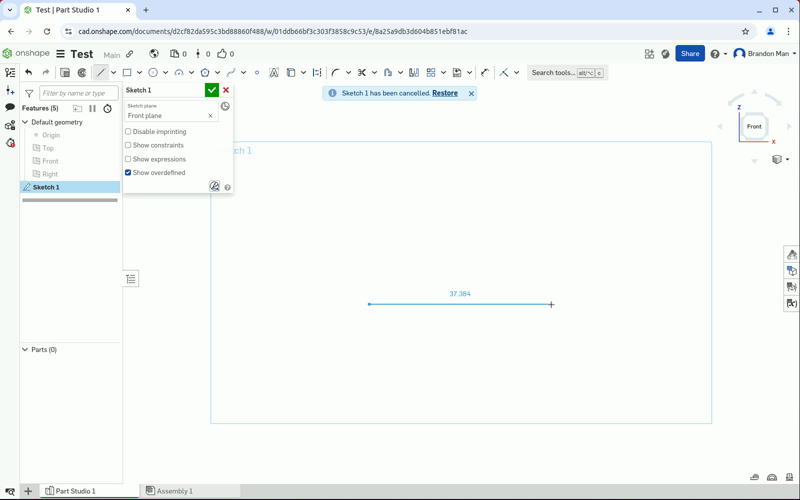
click(551, 304)
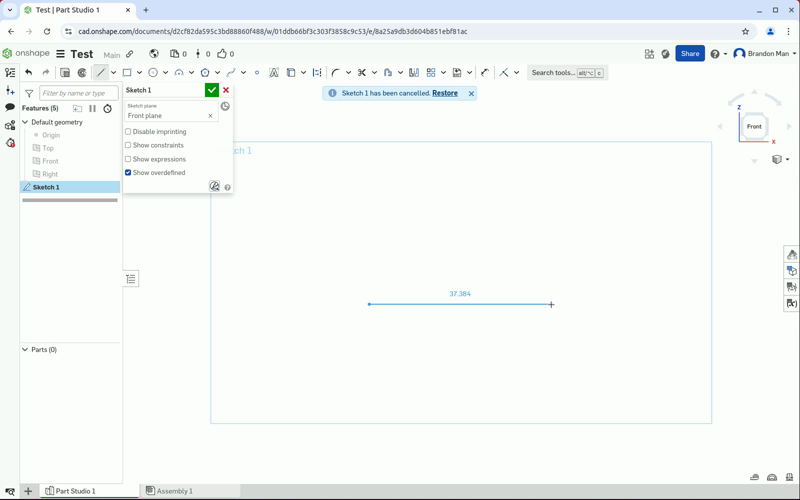
key_up(shift)
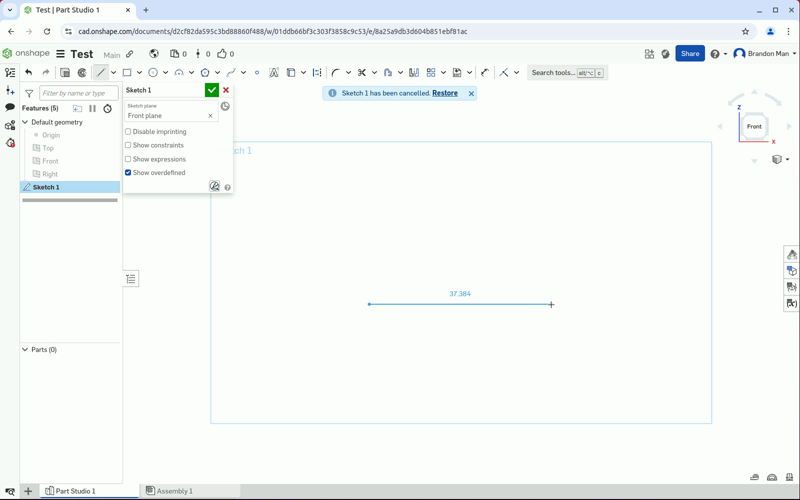
key_down(shift)
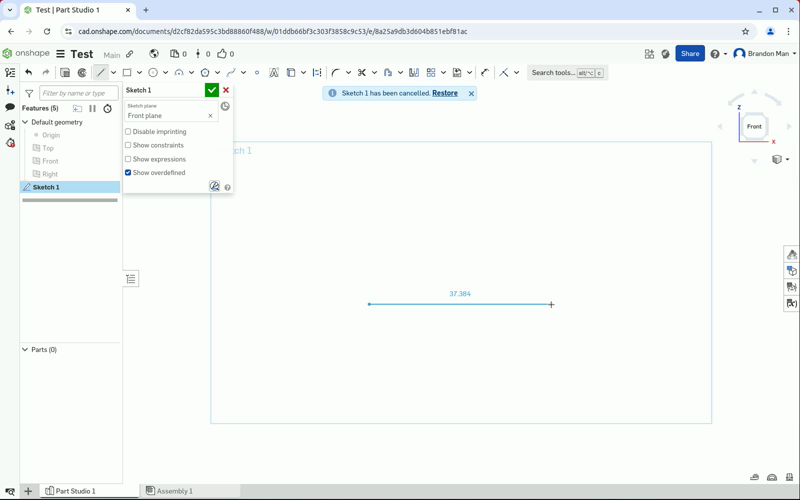
mouse_move(581, 304)
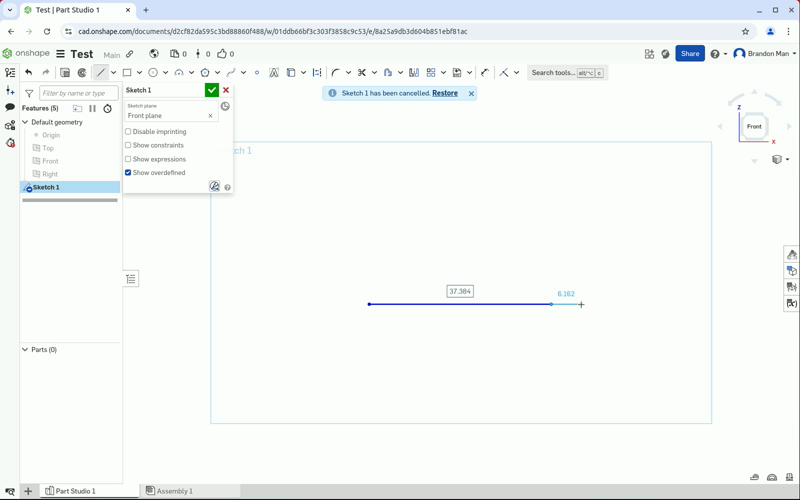
mouse_move(551, 261)
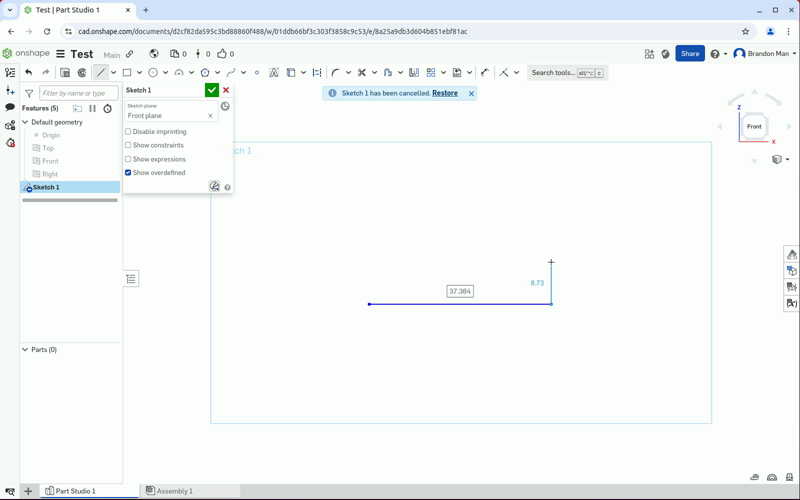
click(551, 261)
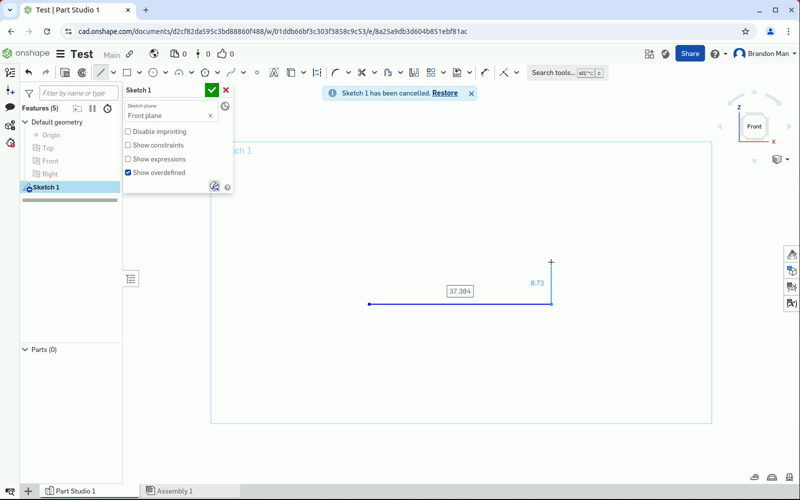
key_up(shift)
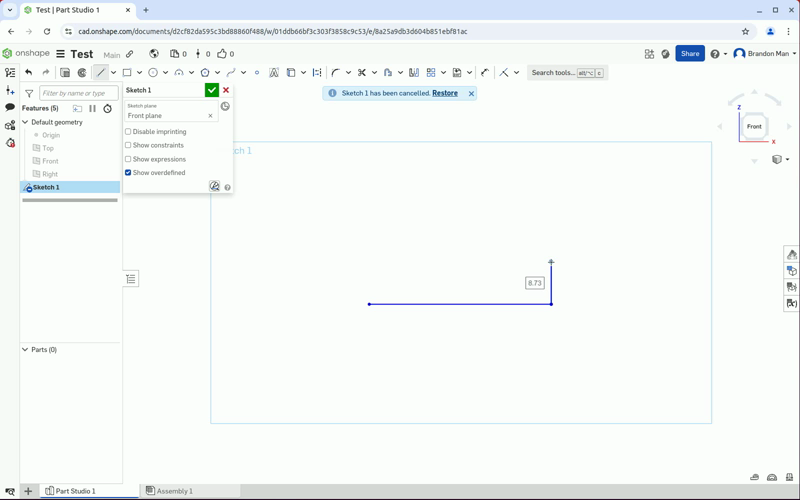
key_down(shift)
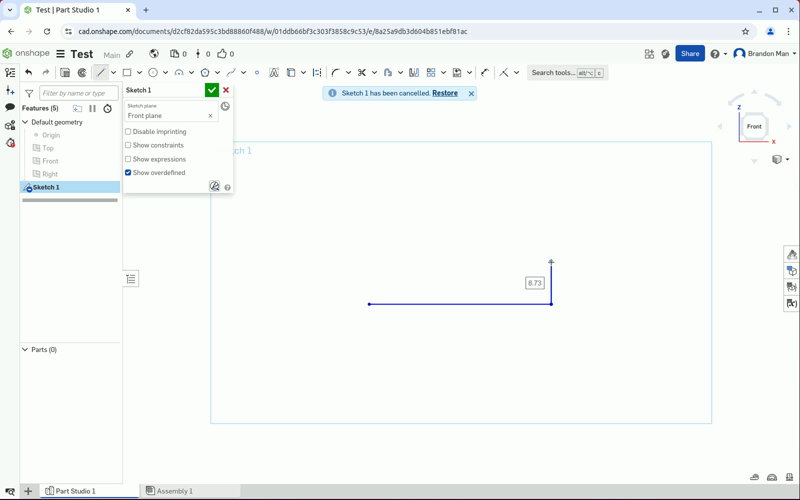
mouse_move(369, 261)
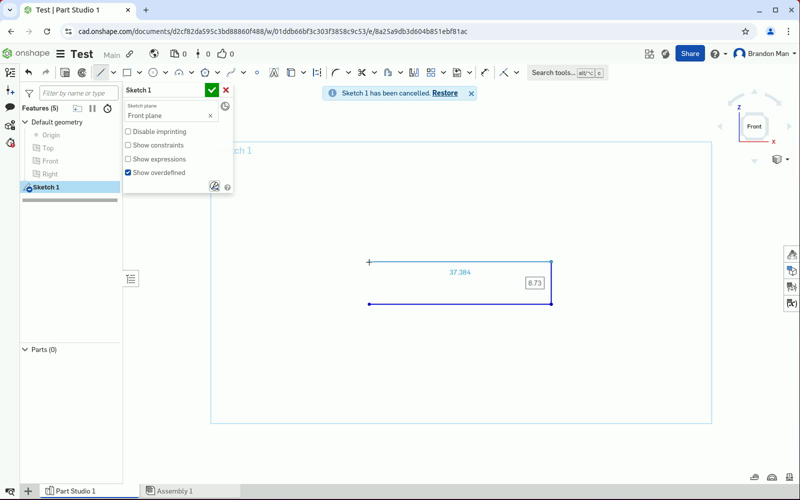
click(369, 261)
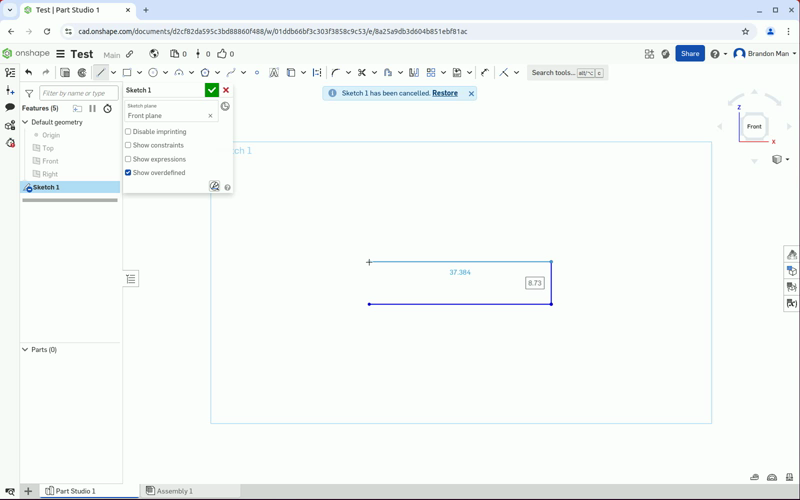
key_up(shift)
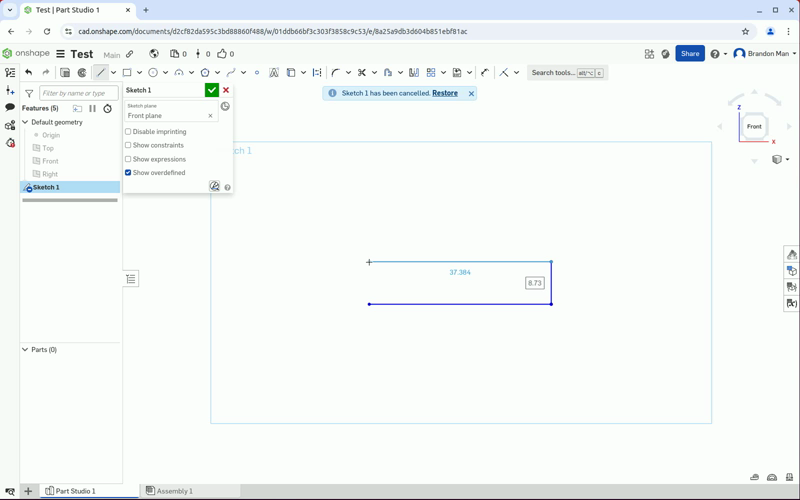
mouse_move(399, 261)
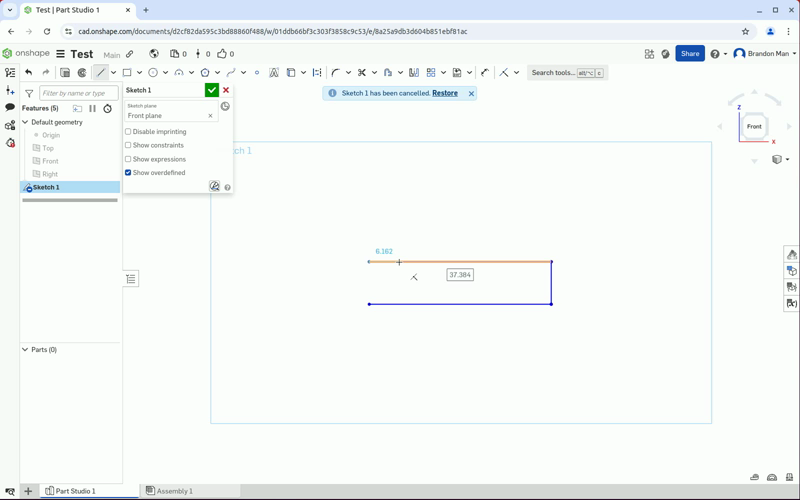
key_down(shift)
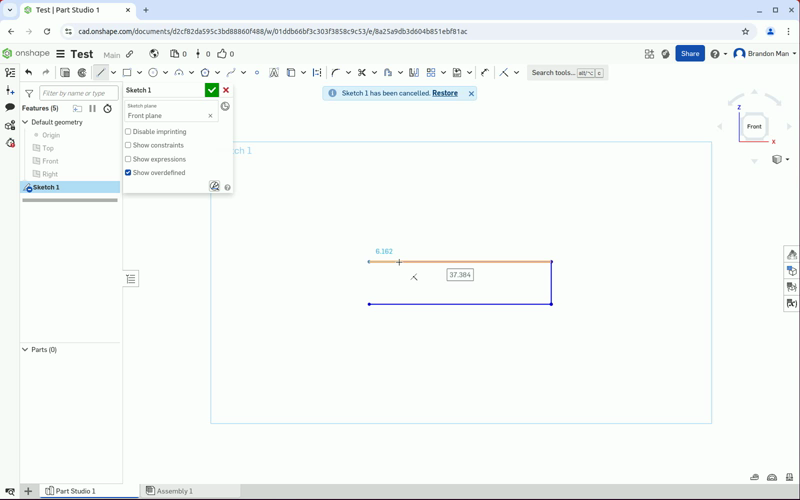
mouse_move(369, 304)
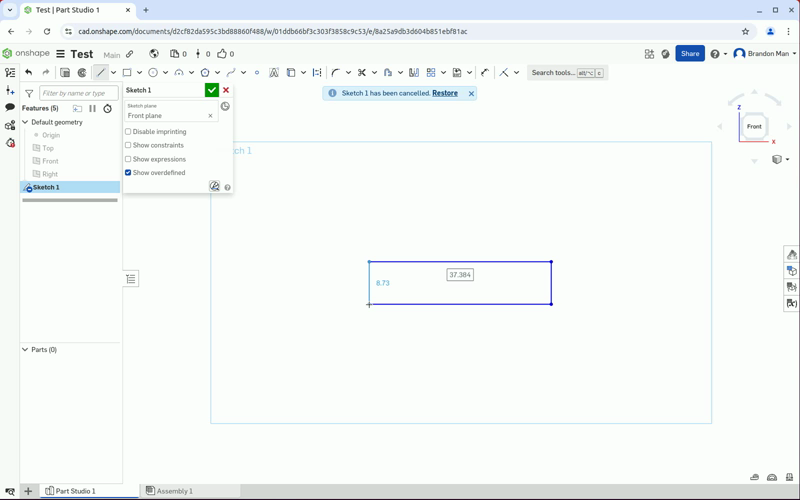
key_up(shift)
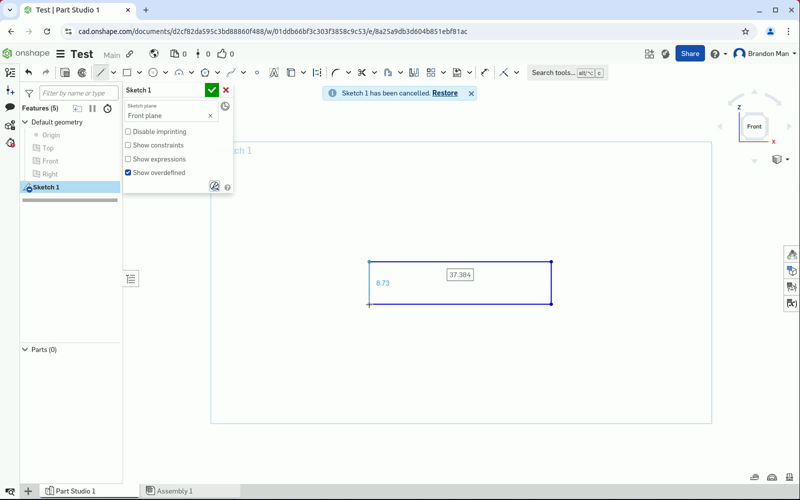
click(369, 304)
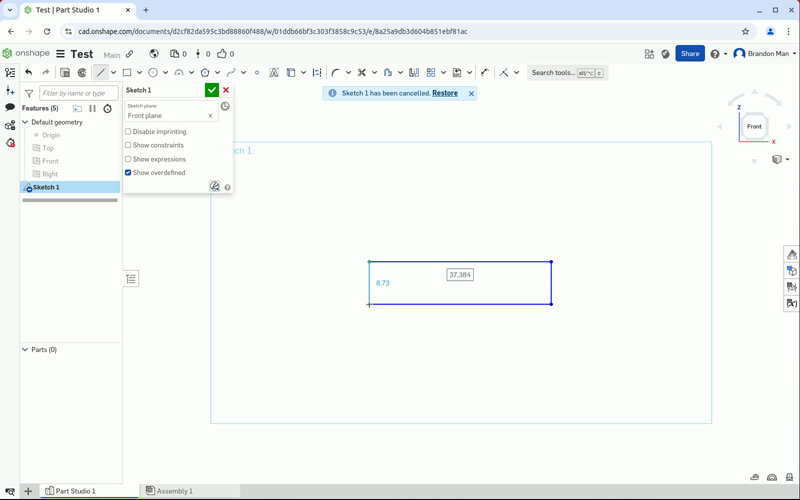
key(esc)
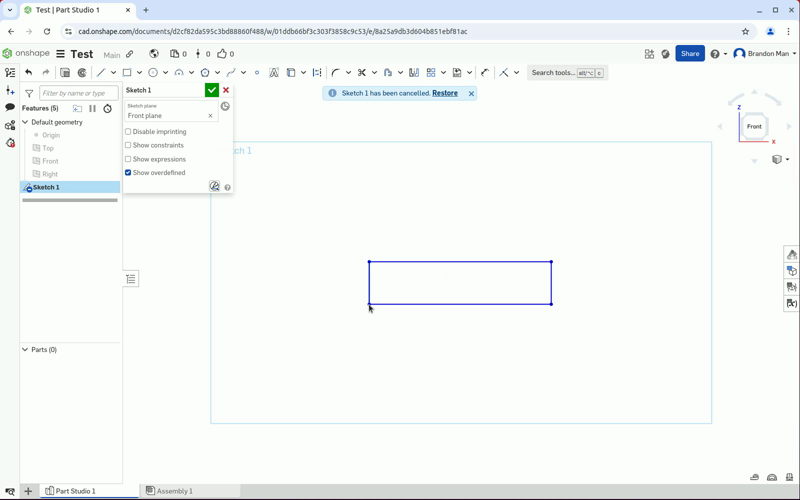
mouse_move(509, 269)
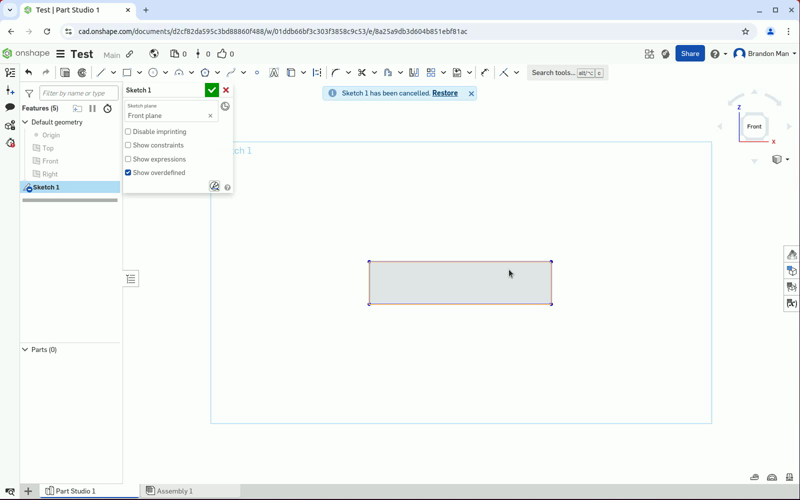
click(509, 269)
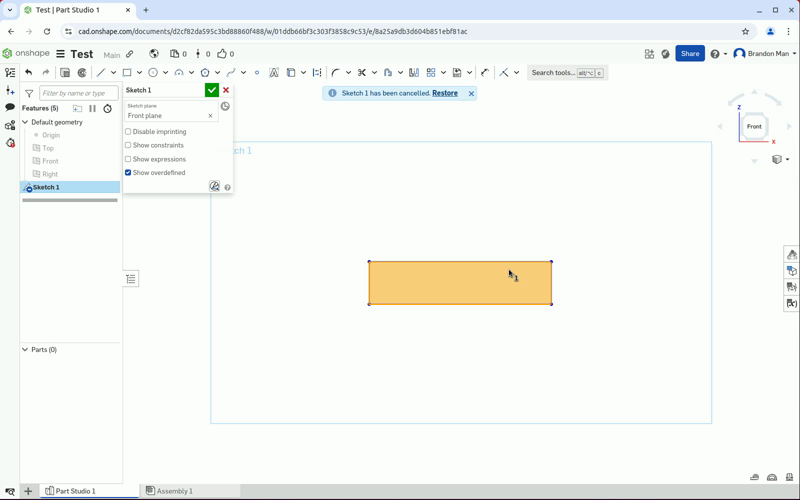
mouse_move(73, 352)
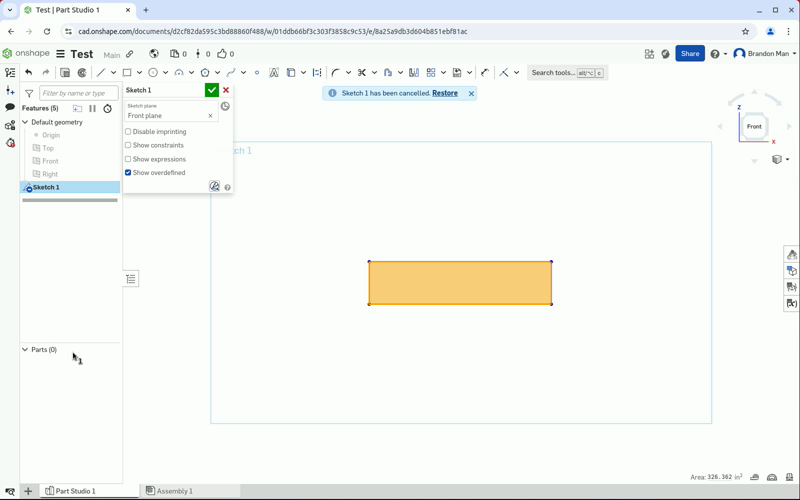
key(shift+y)
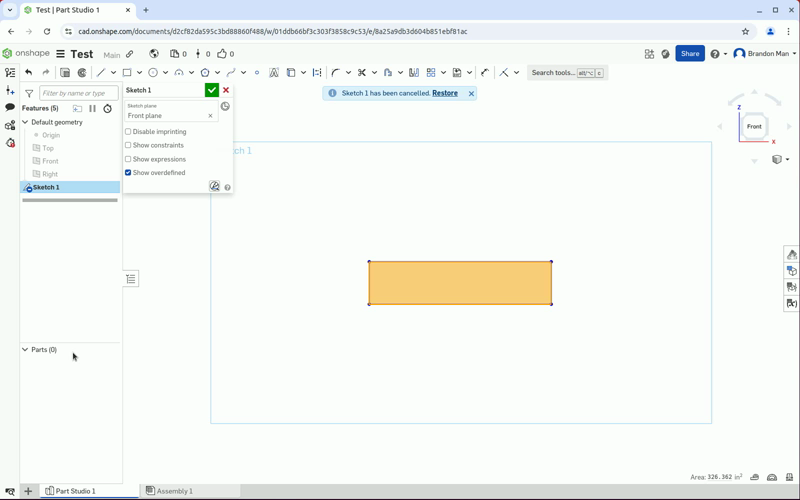
key(shift+e)
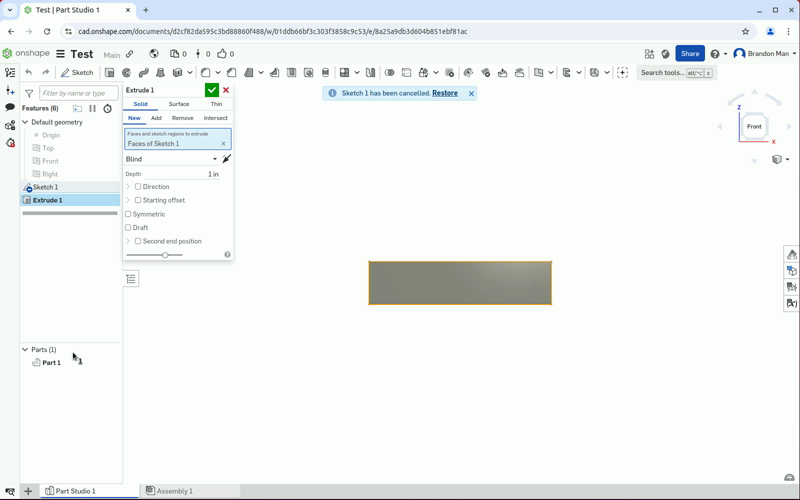
mouse_move(143, 106)
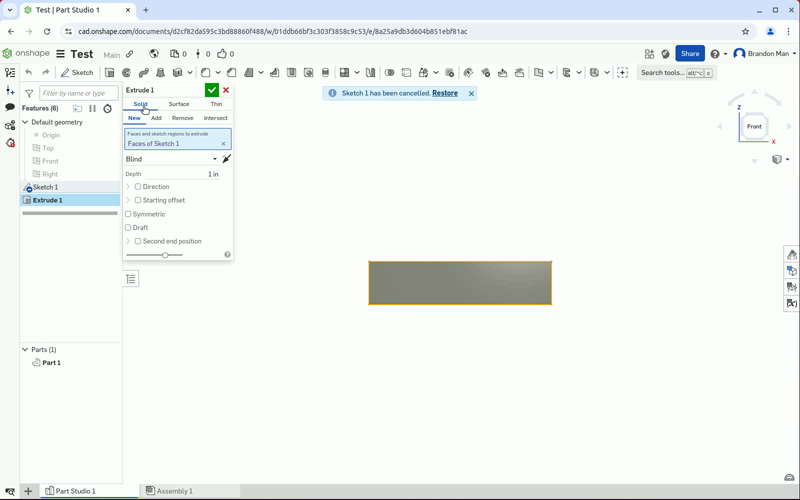
click(143, 106)
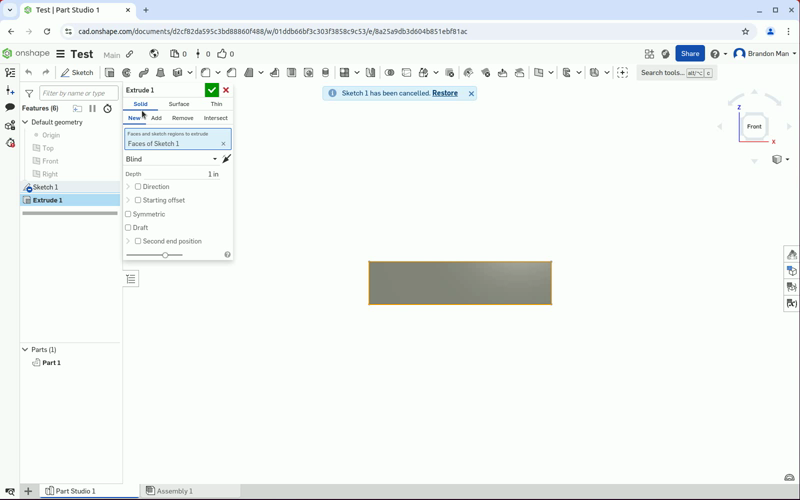
mouse_move(137, 120)
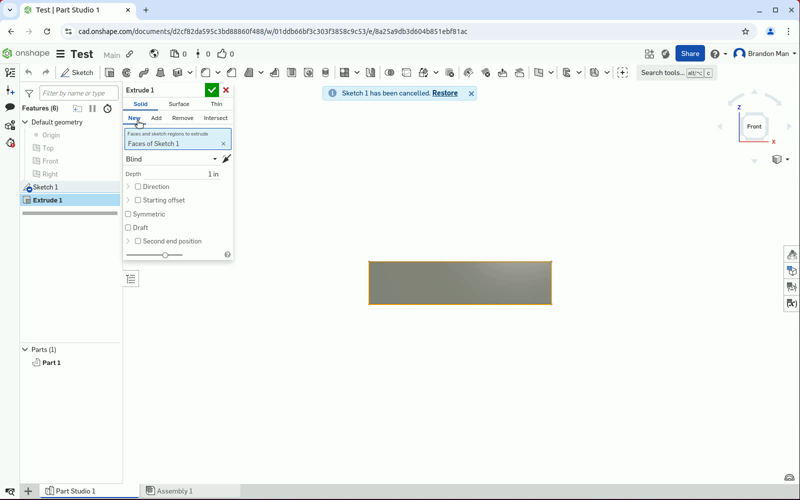
click(137, 120)
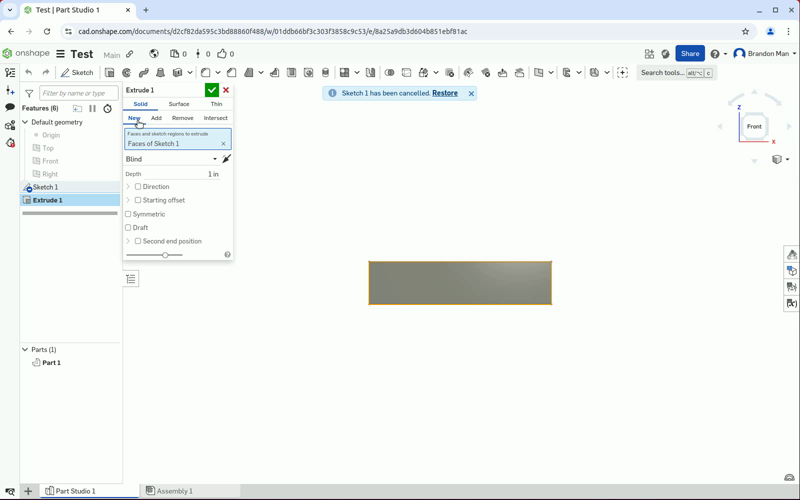
key(tab, 4)
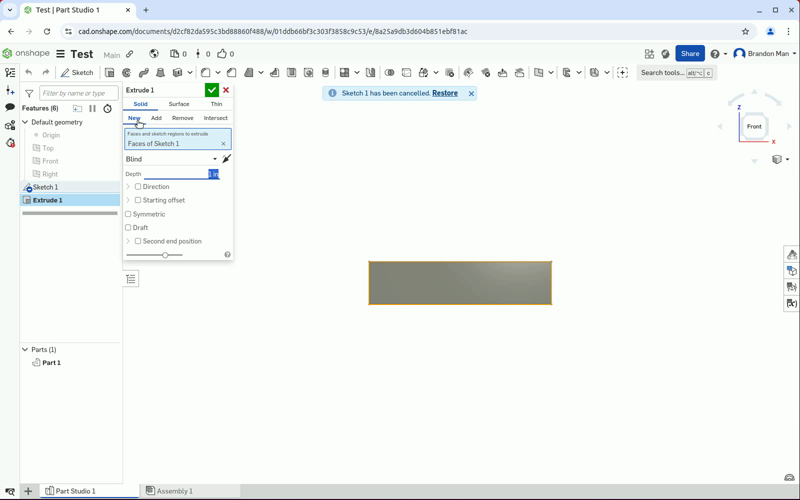
text(2.889)
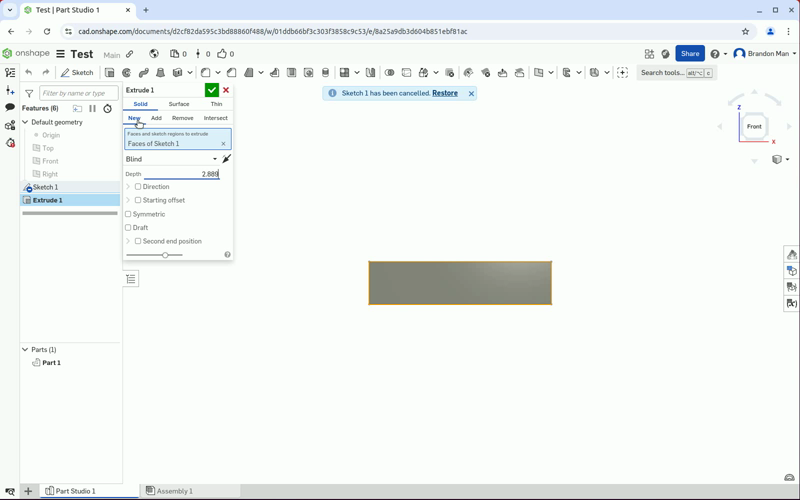
key(enter)
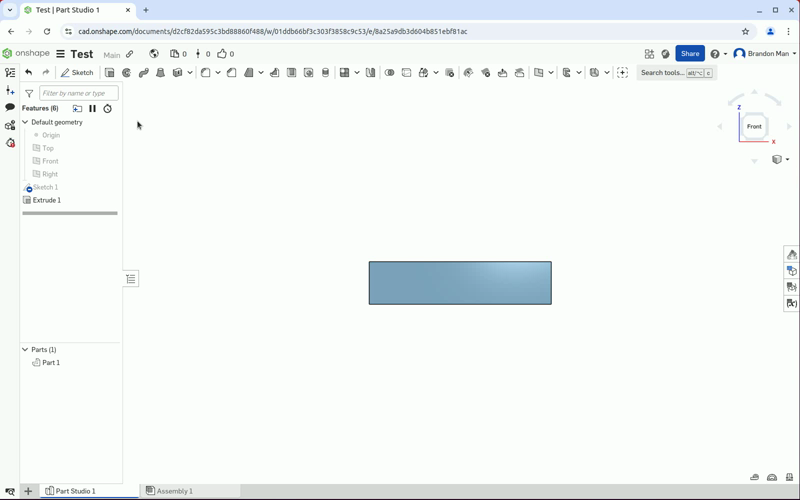
key(shift+h)
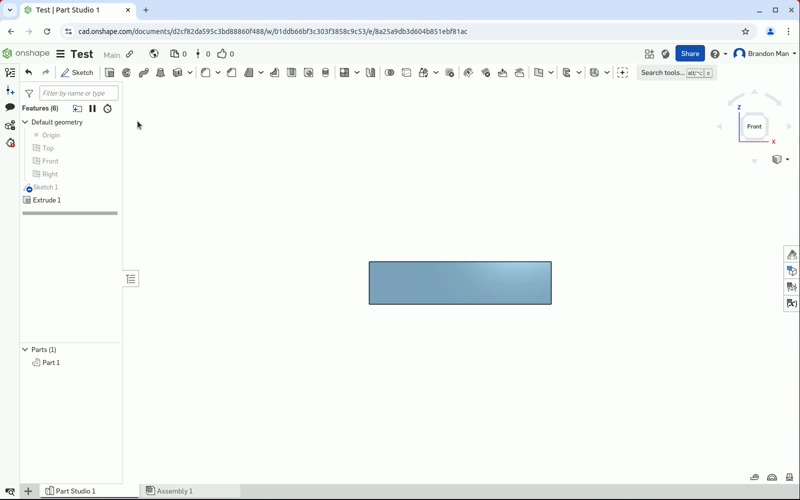
key(shift+h)
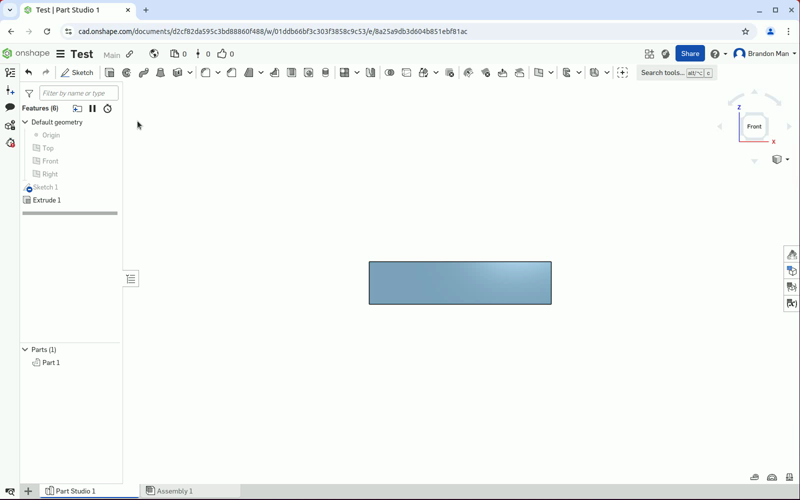
mouse_move(73, 189)
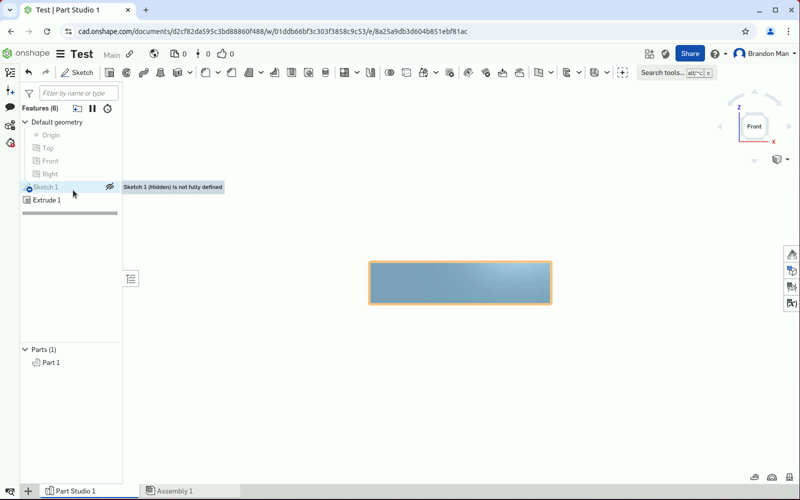
click(73, 189)
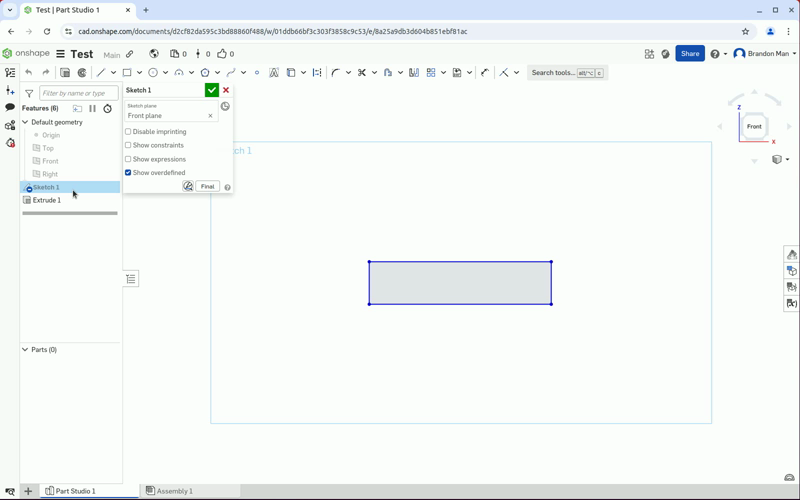
mouse_move(229, 92)
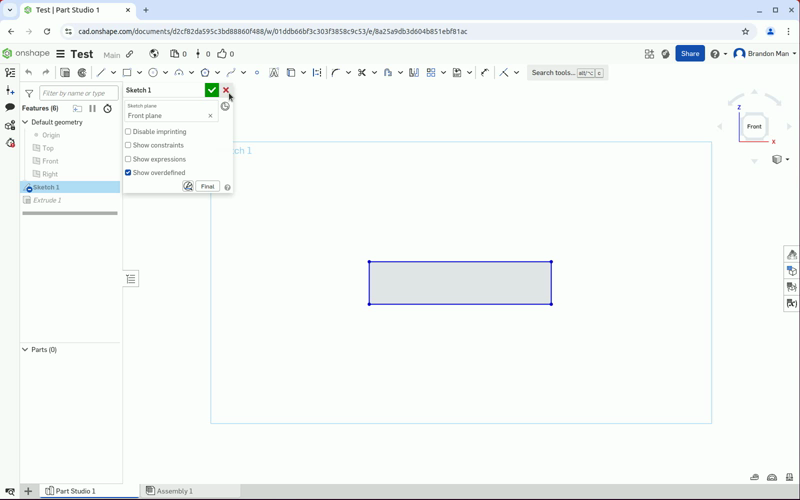
click(229, 92)
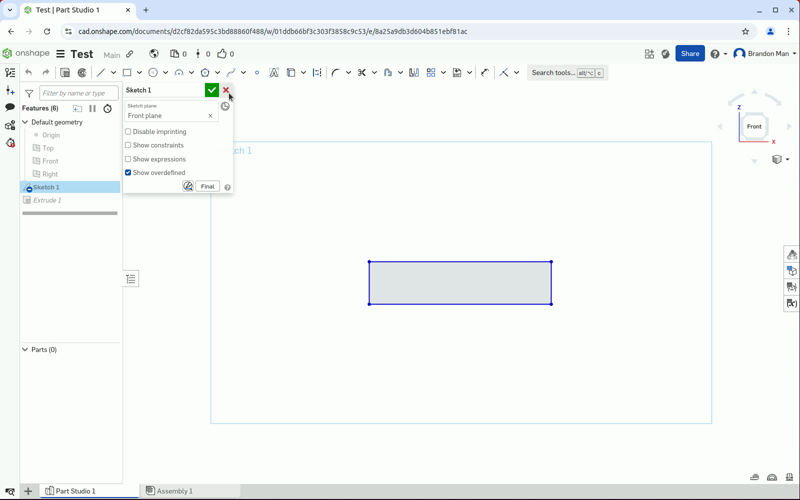
key(shift+s)
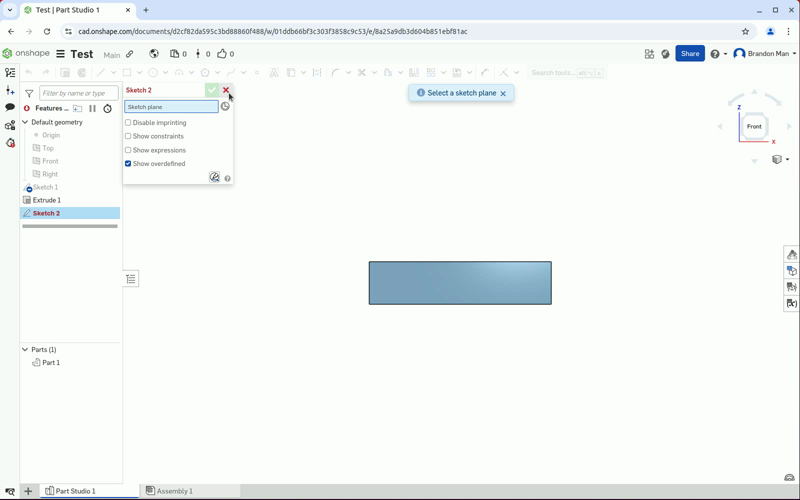
mouse_move(73, 163)
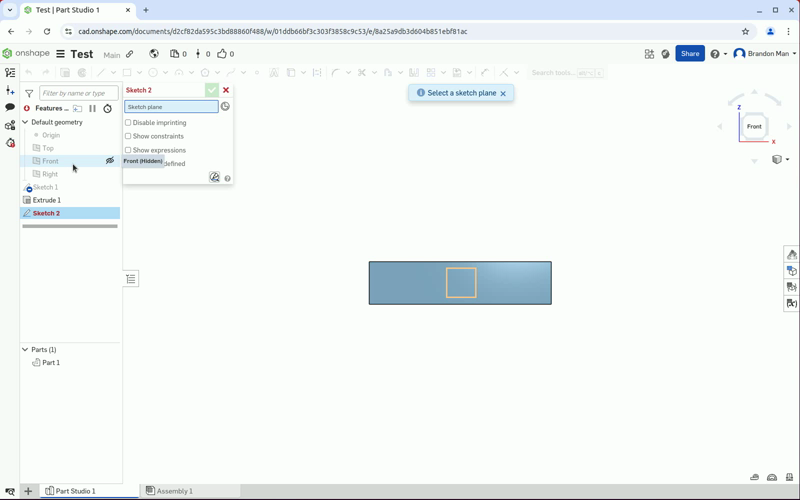
click(73, 163)
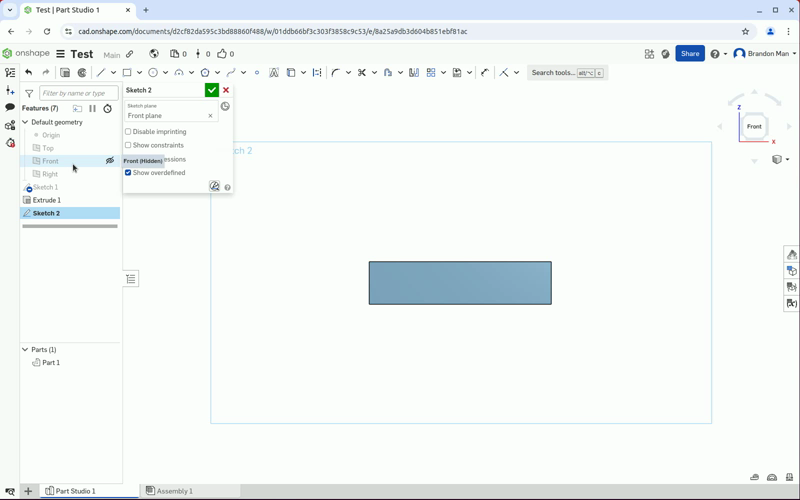
mouse_move(73, 352)
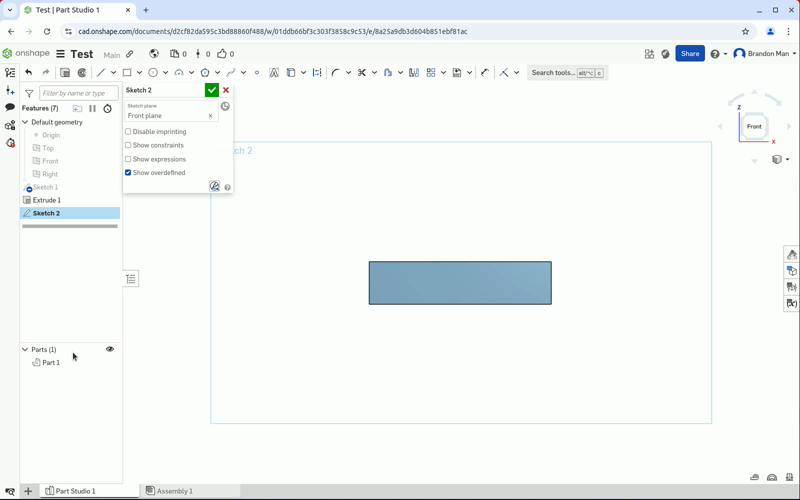
key(y)
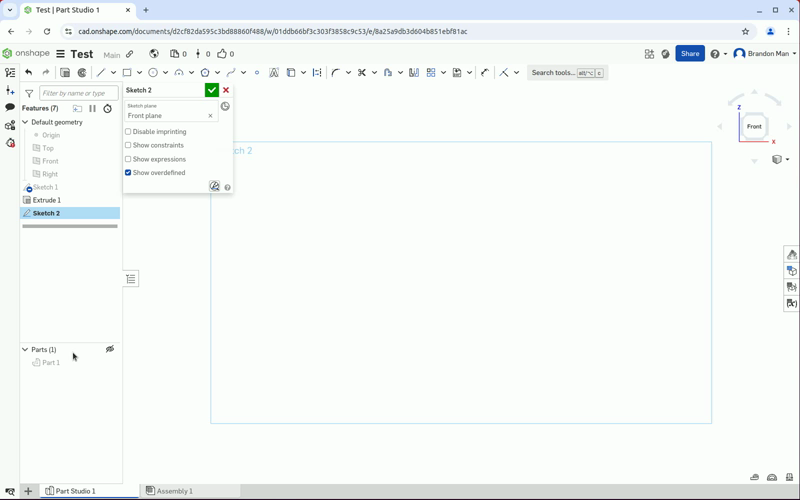
key(c)
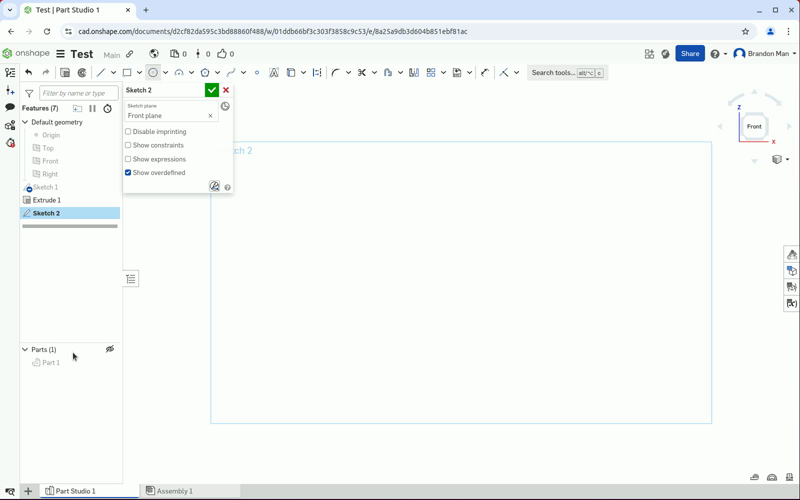
key_down(shift)
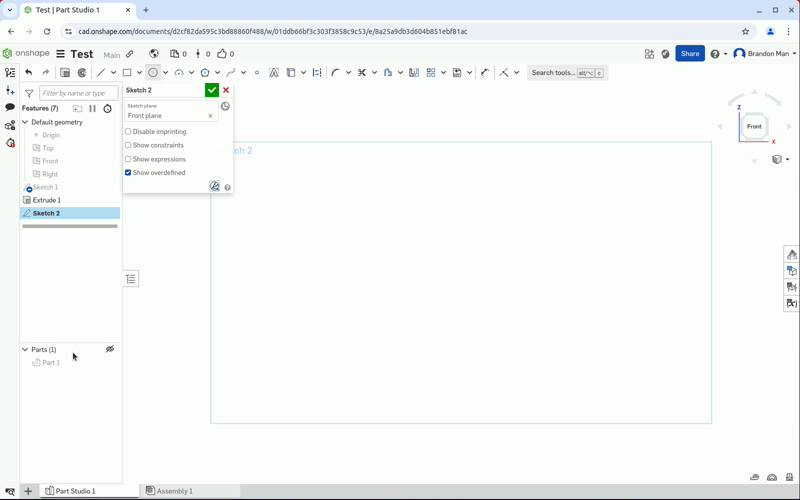
mouse_move(461, 282)
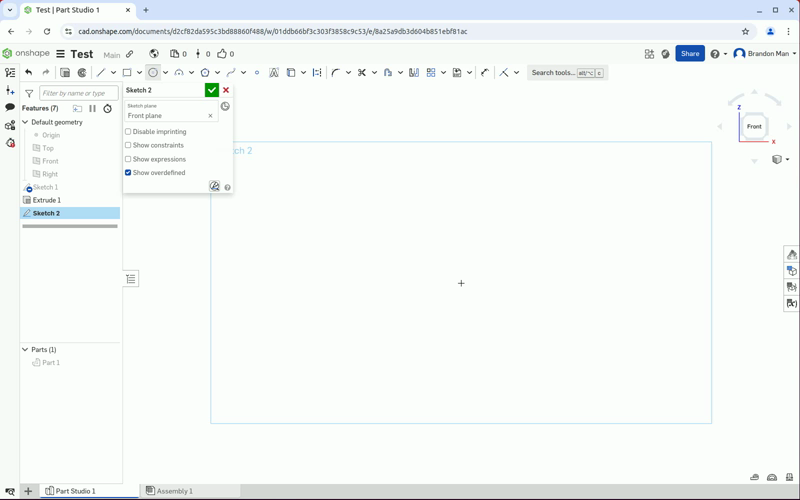
click(461, 282)
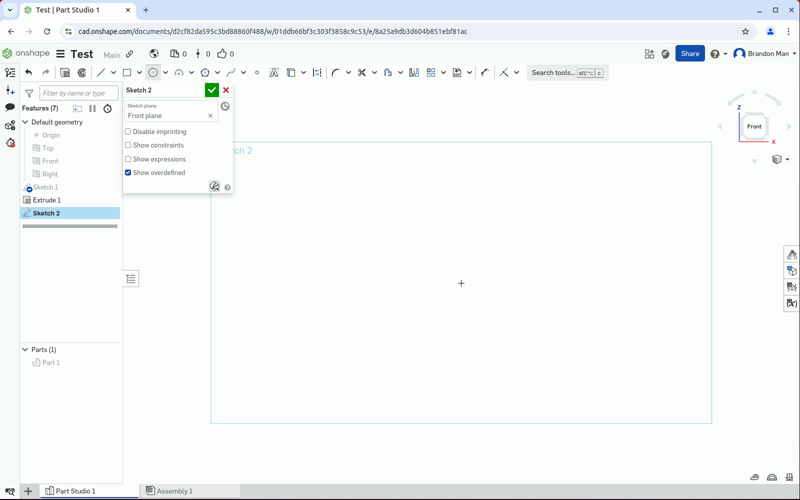
key_up(shift)
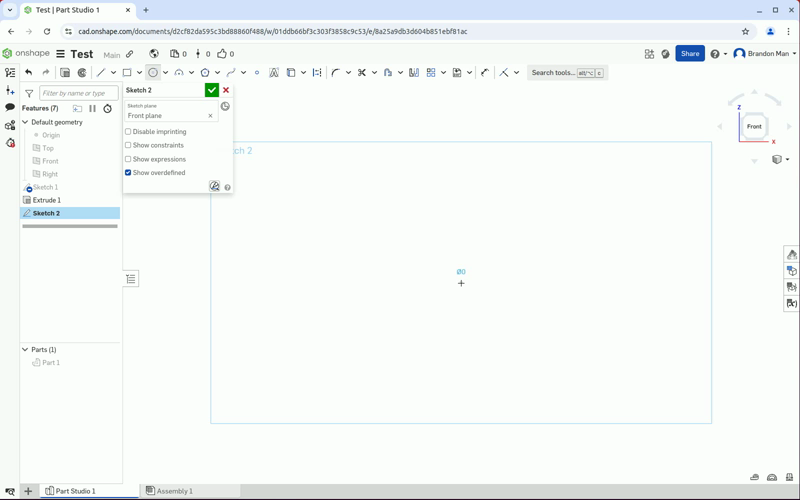
mouse_move(490, 282)
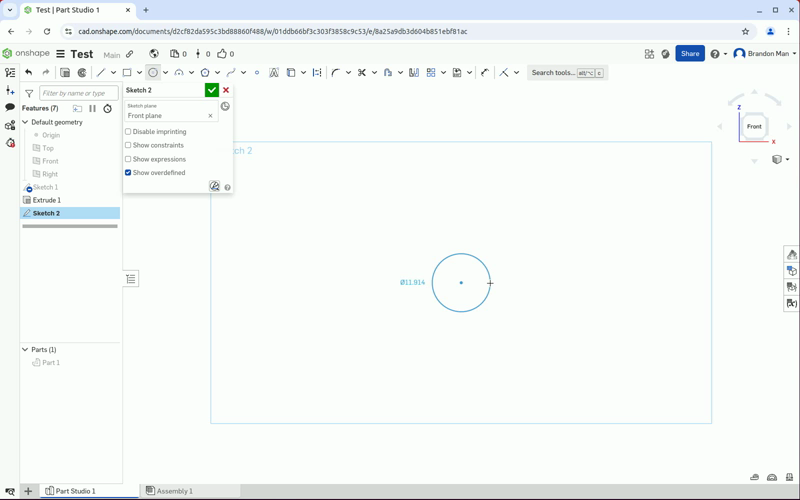
click(490, 282)
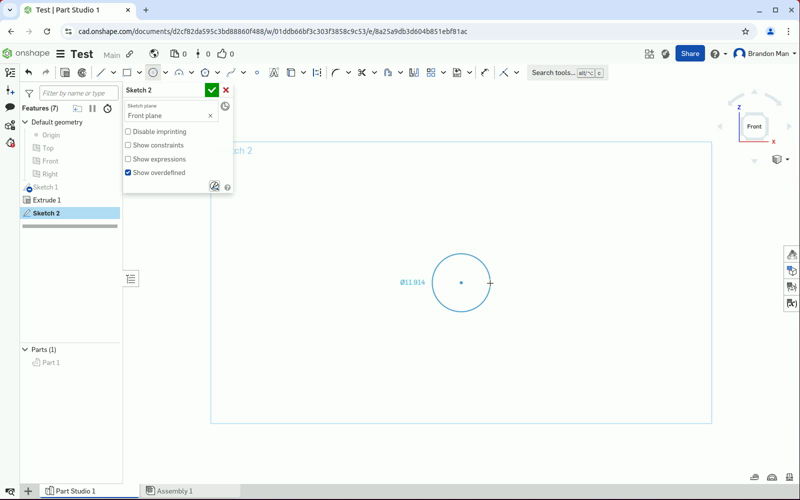
key(esc)
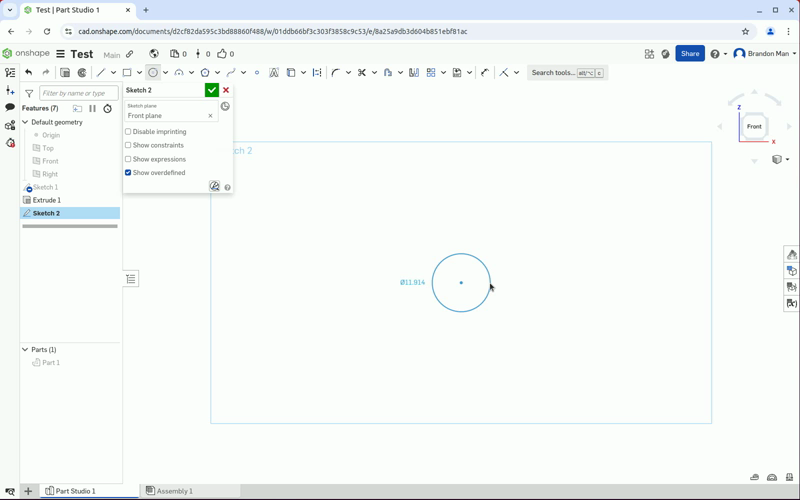
mouse_move(460, 261)
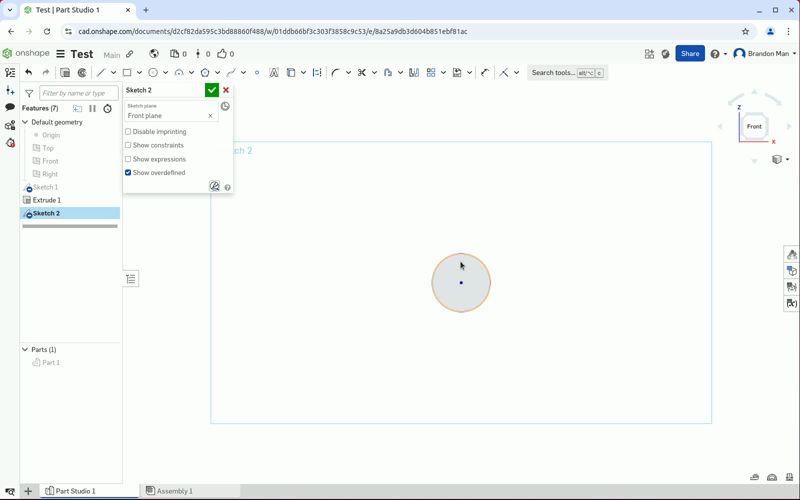
click(460, 261)
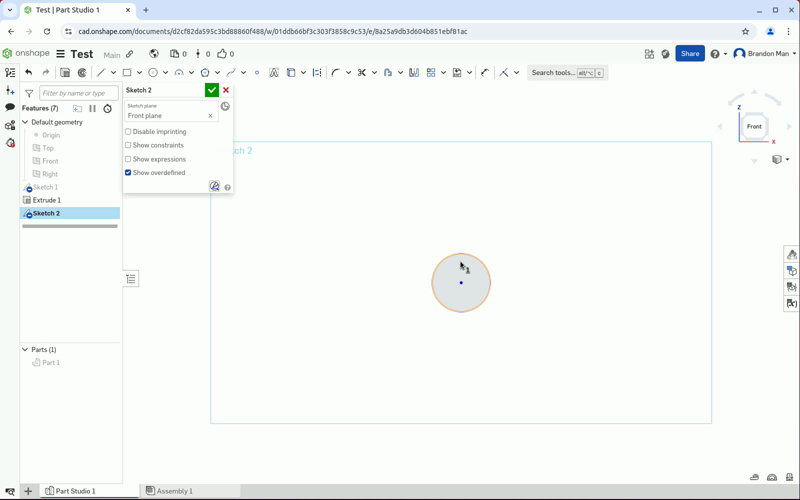
mouse_move(73, 352)
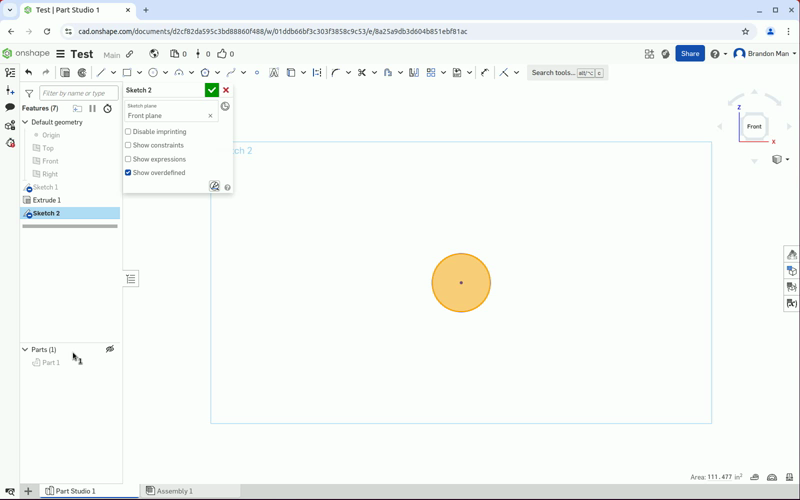
key(shift+y)
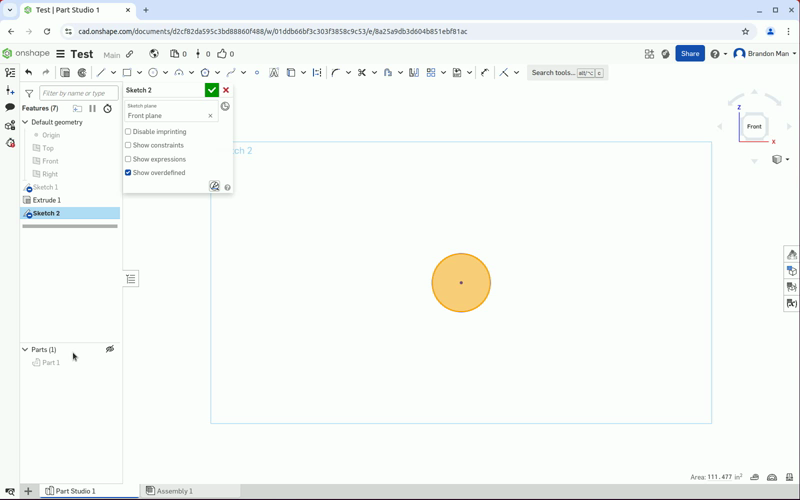
key(shift+e)
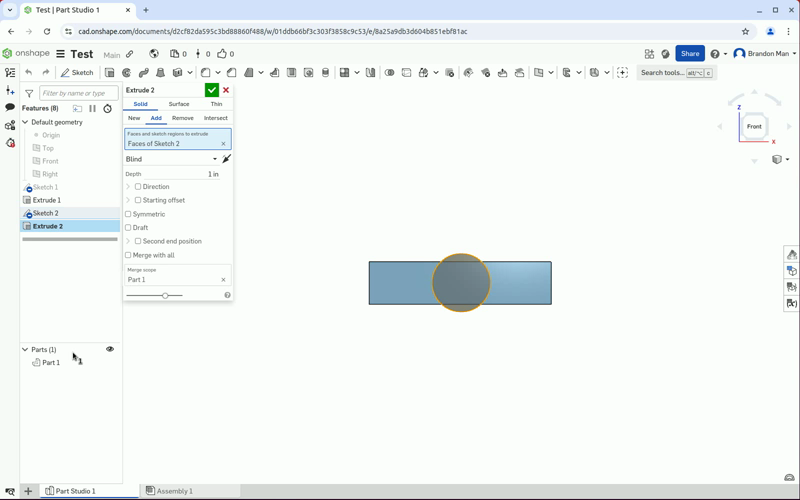
mouse_move(143, 106)
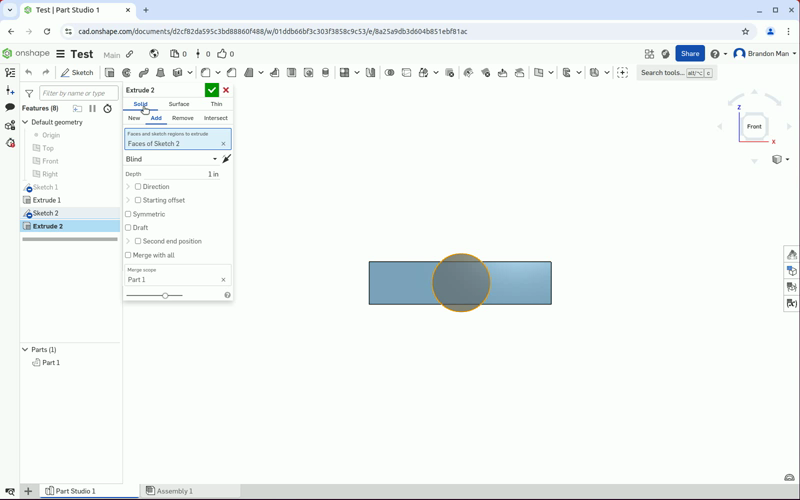
click(143, 106)
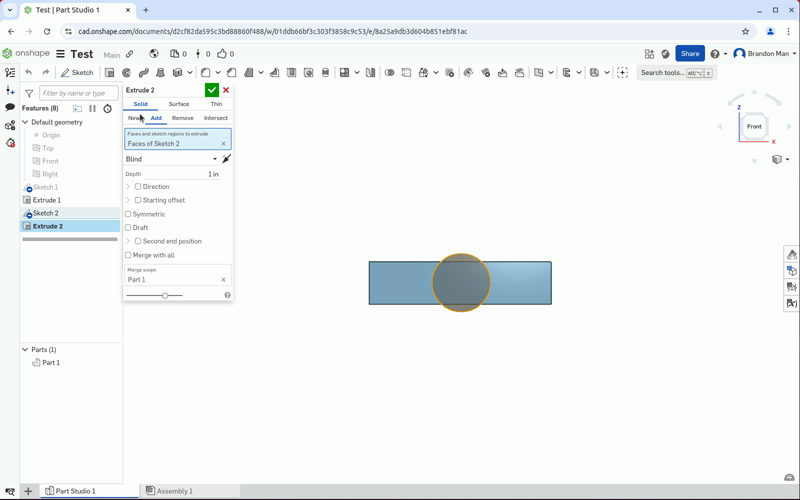
mouse_move(137, 120)
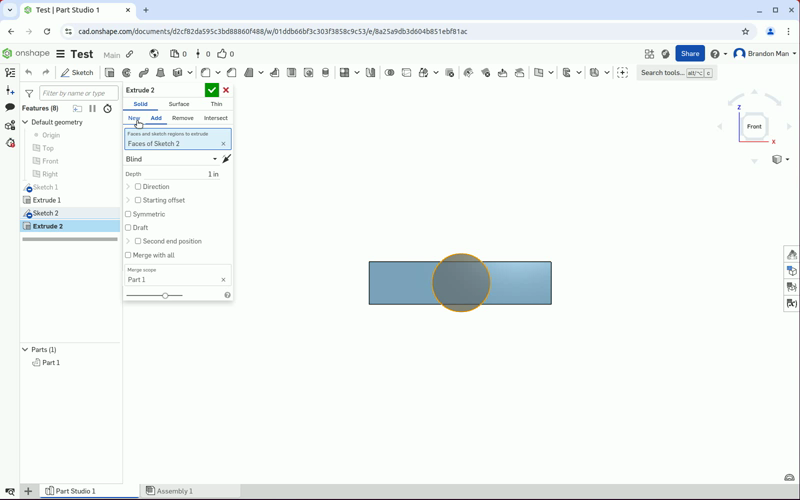
click(137, 120)
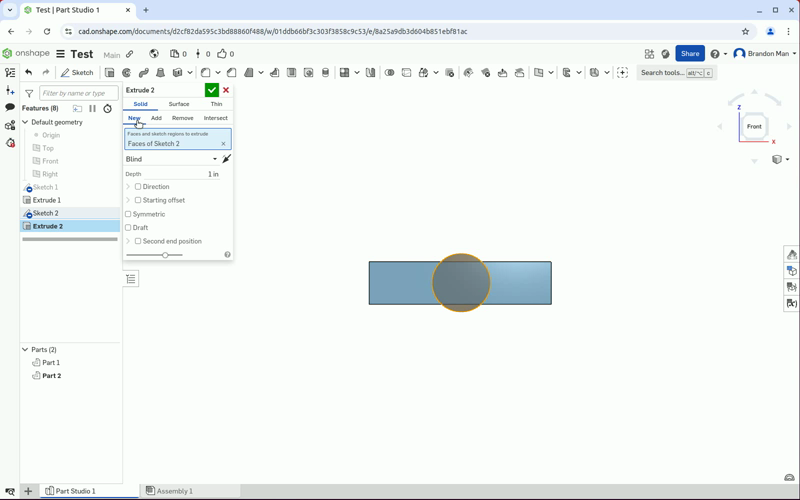
key(tab, 4)
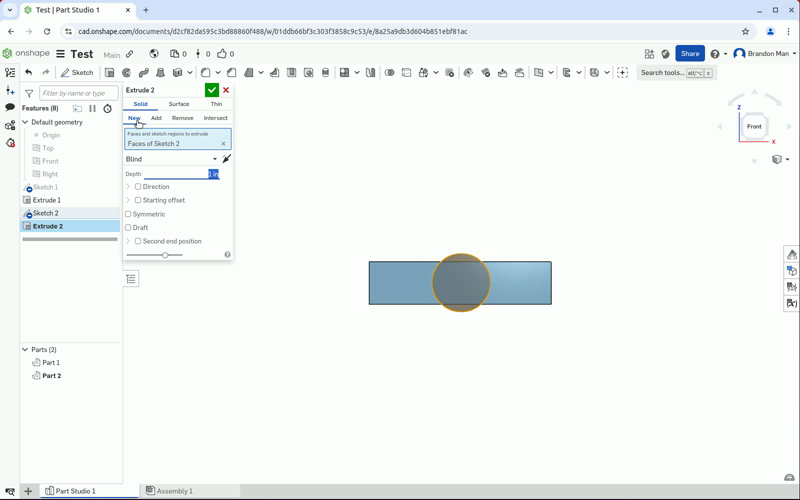
text(23.108)
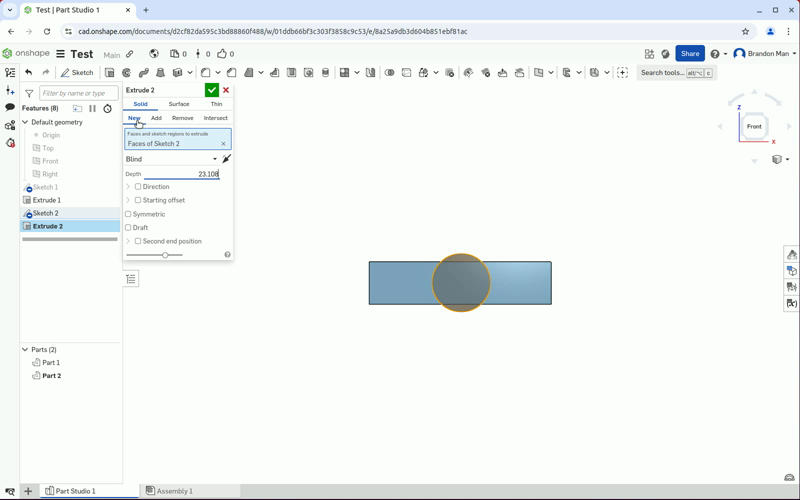
key(enter)
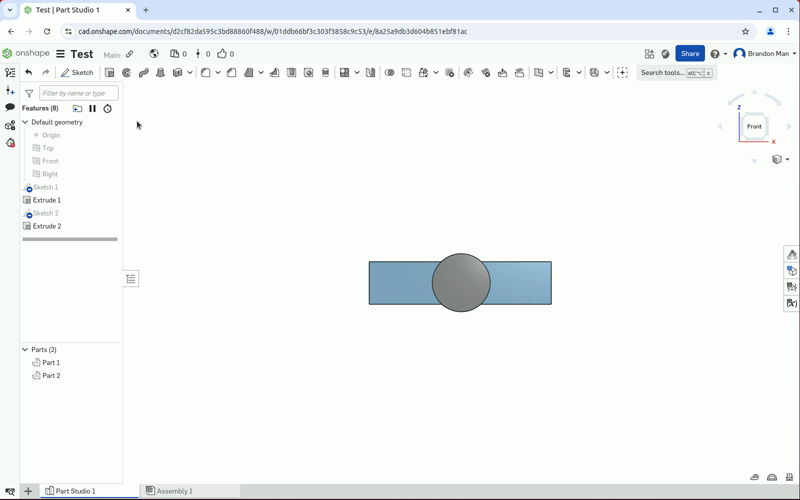
key(shift+h)
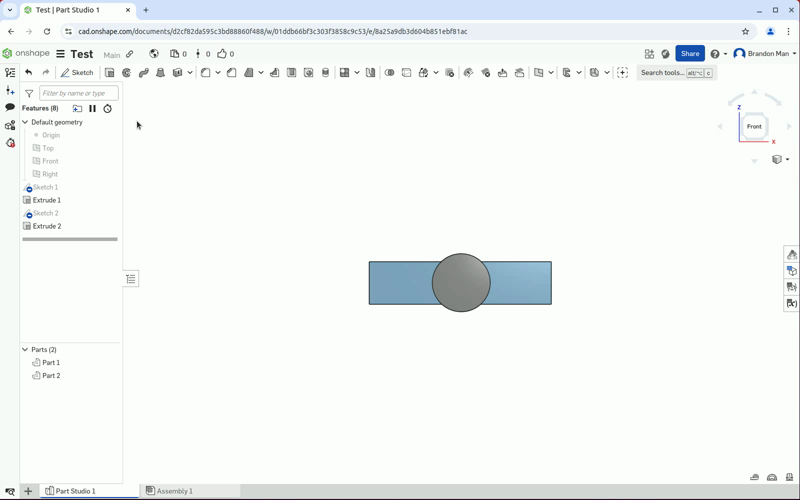
key(shift+h)
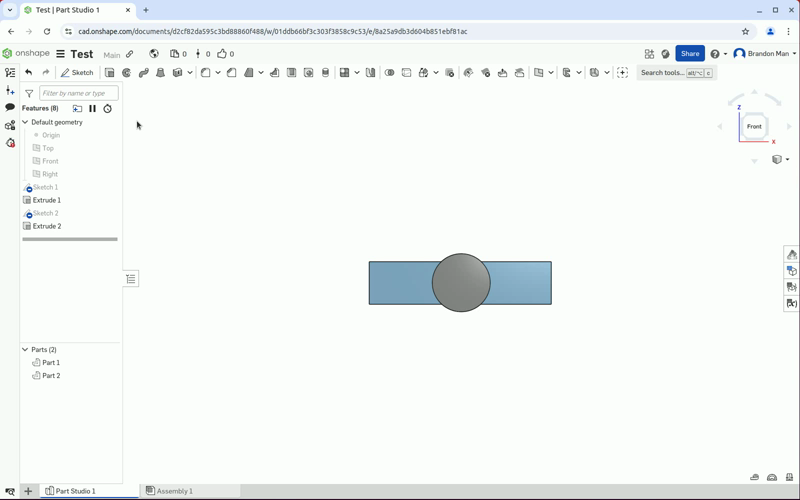
mouse_move(73, 189)
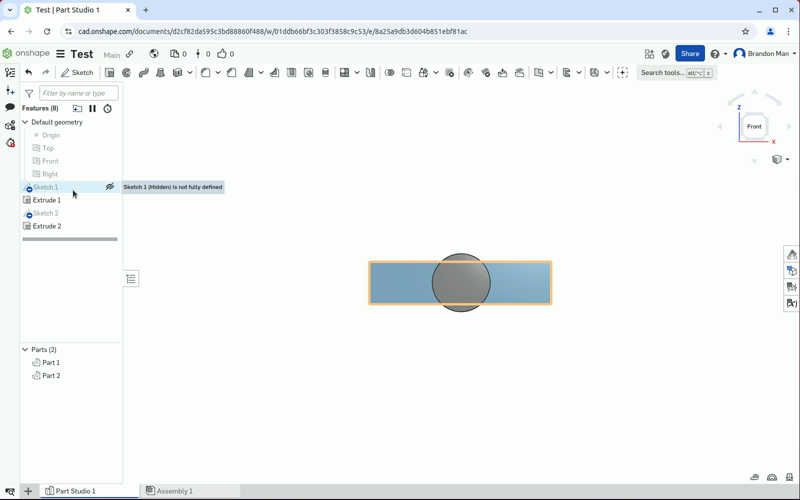
click(73, 189)
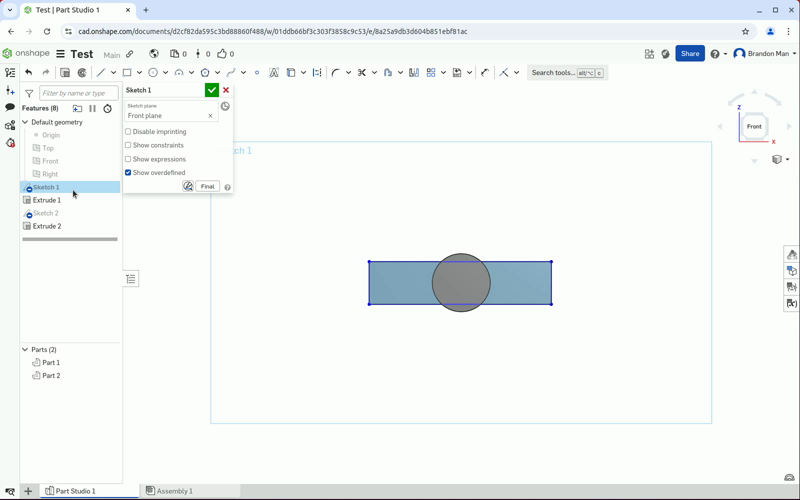
mouse_move(229, 92)
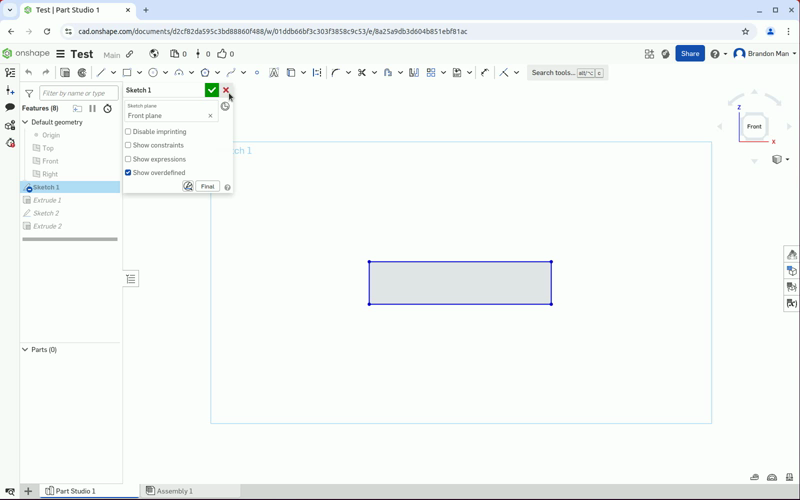
click(229, 92)
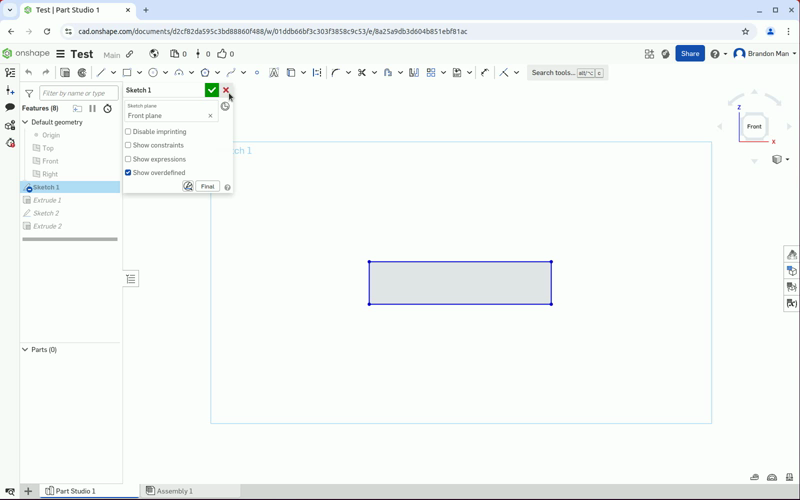
key(shift+s)
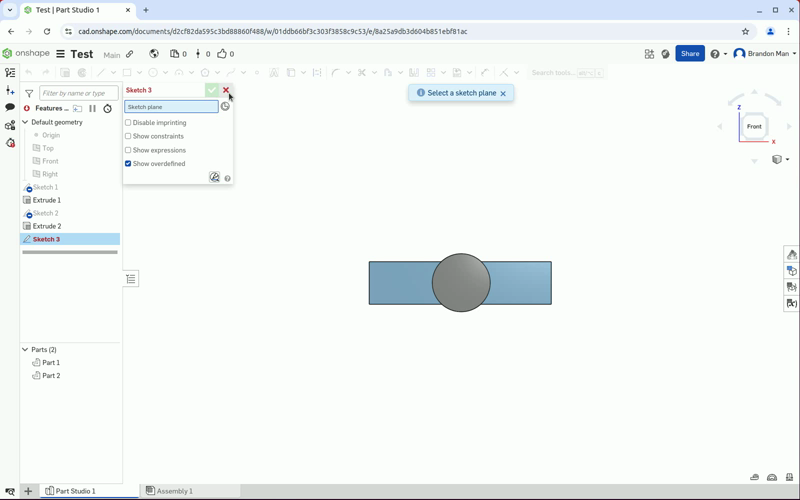
mouse_move(73, 163)
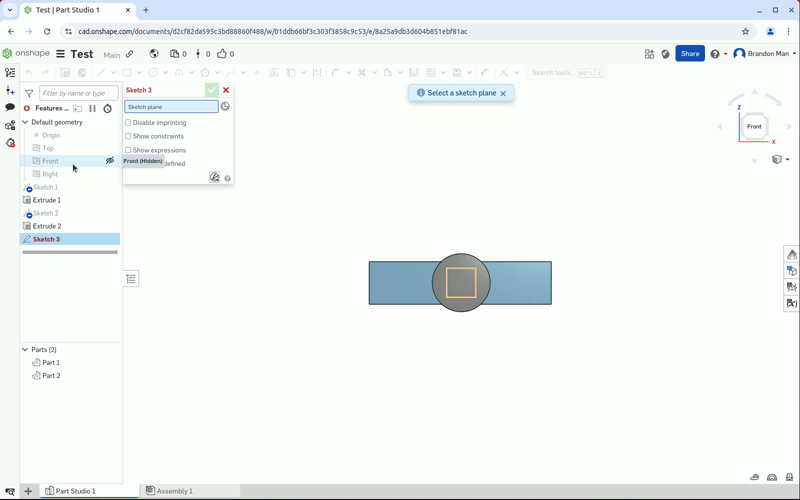
click(73, 163)
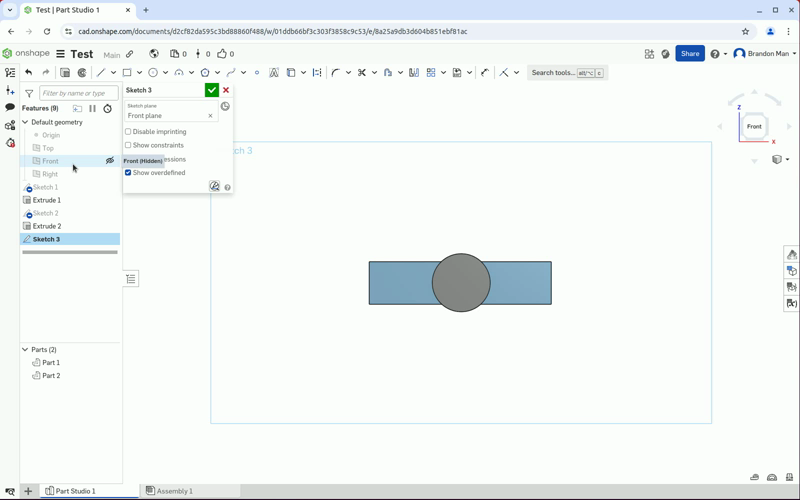
mouse_move(73, 352)
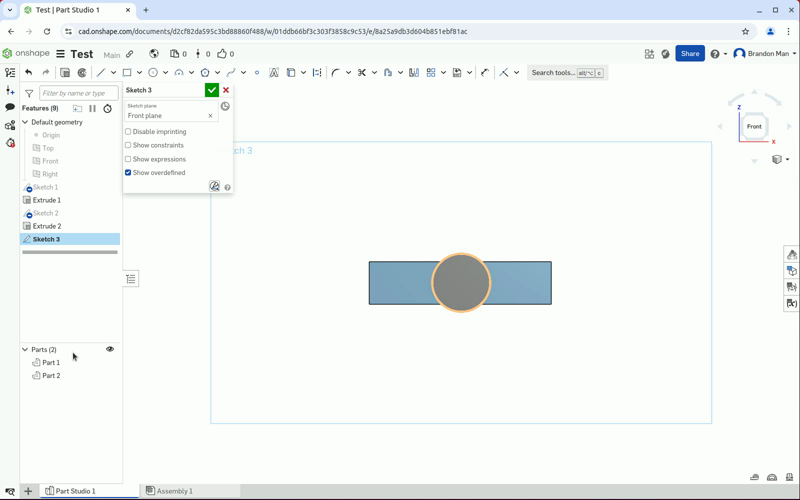
key(y)
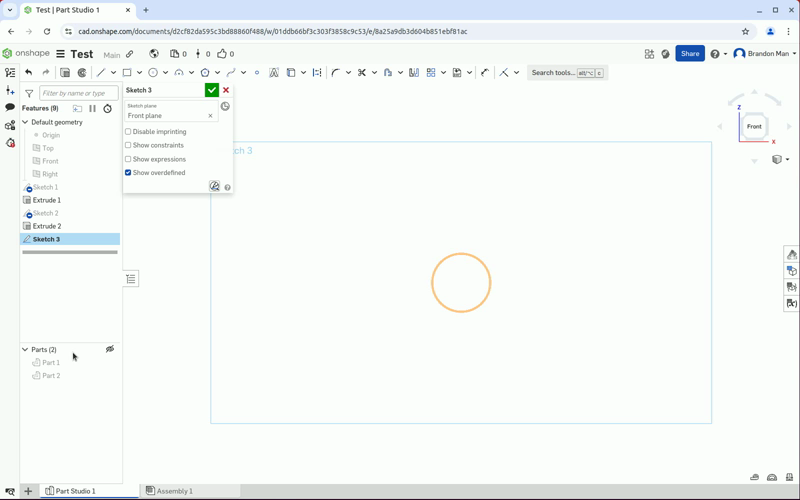
key(c)
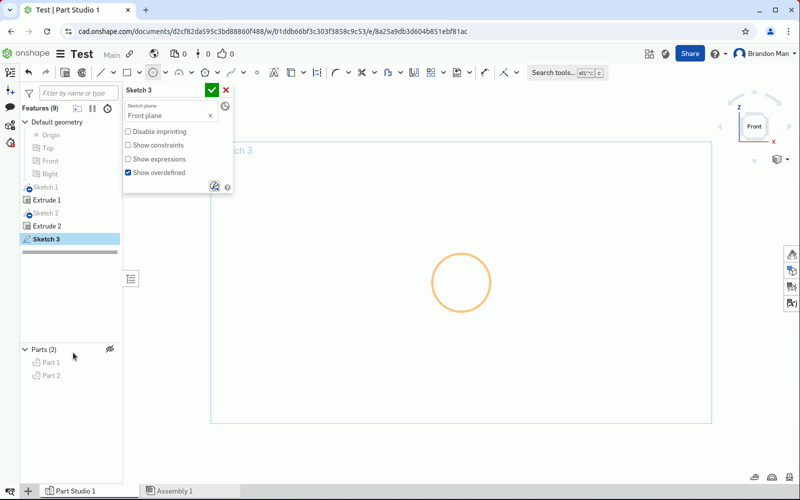
key_down(shift)
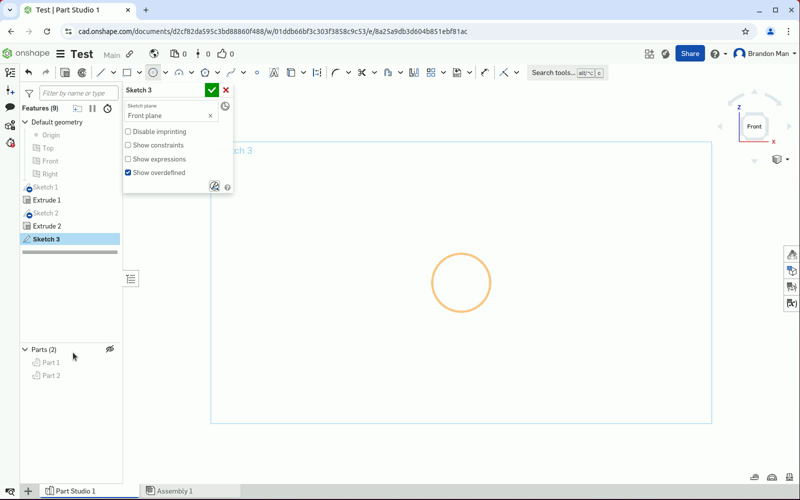
mouse_move(524, 282)
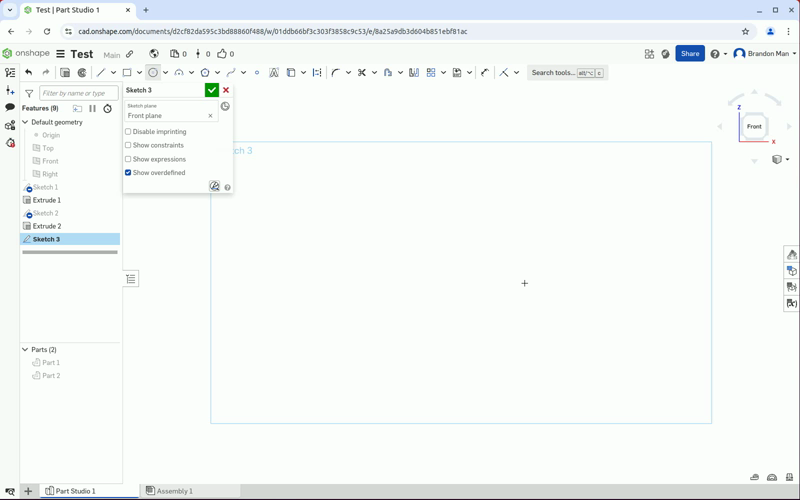
click(524, 282)
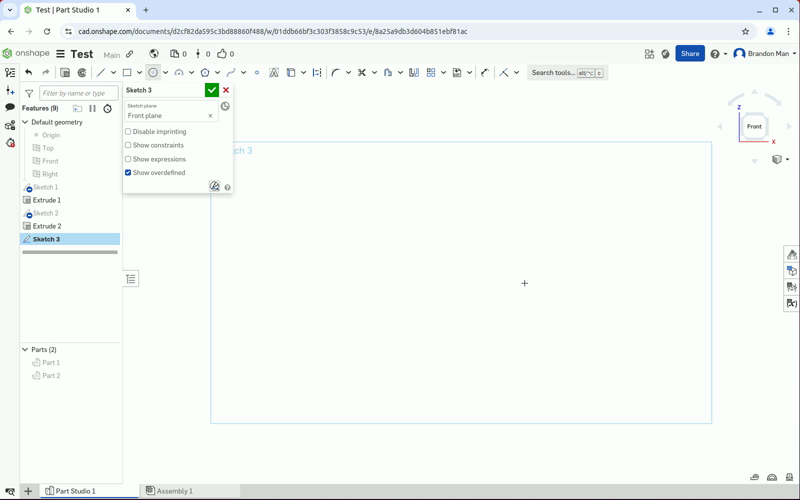
key_up(shift)
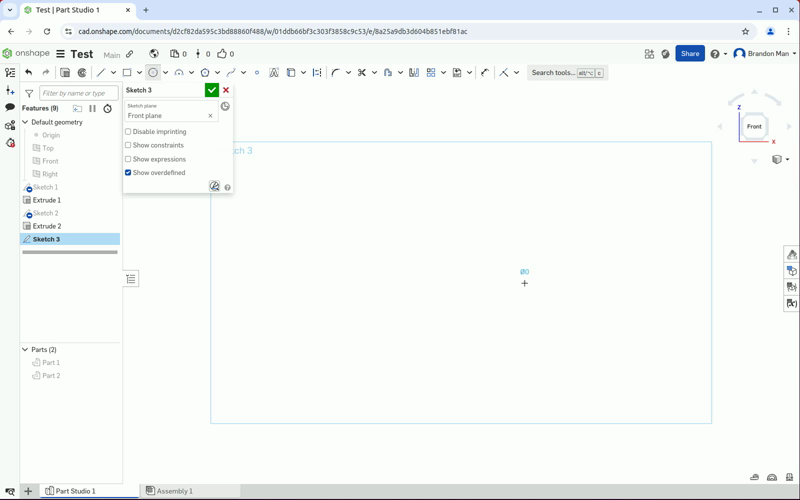
mouse_move(546, 282)
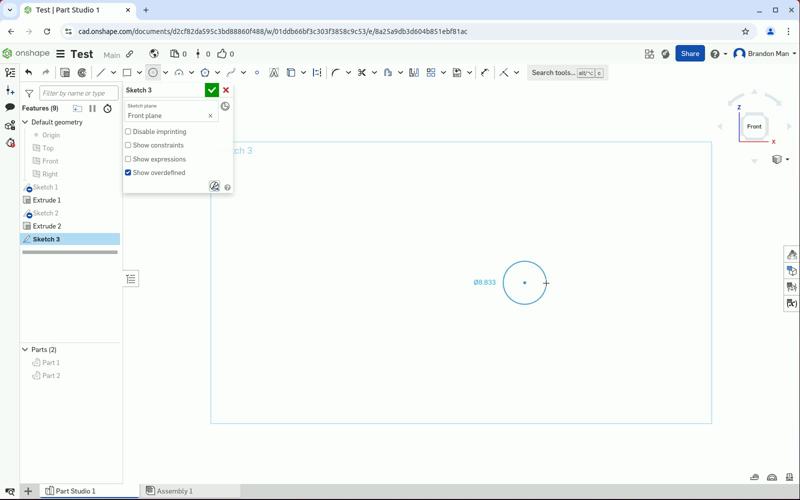
click(546, 282)
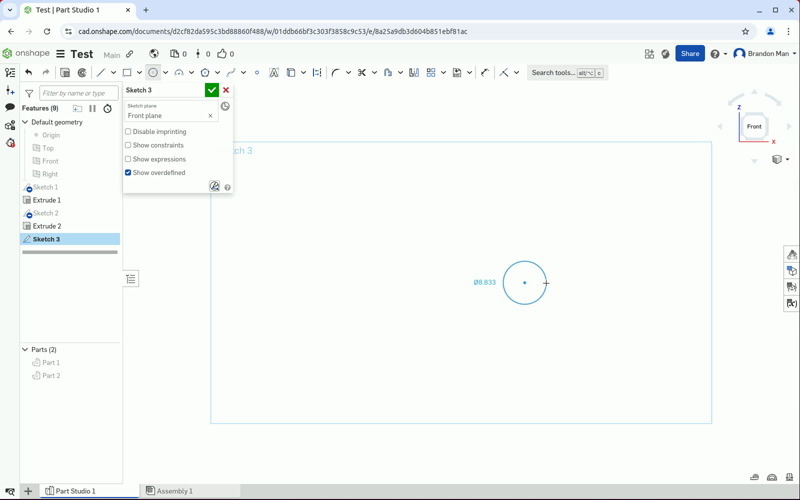
key(esc)
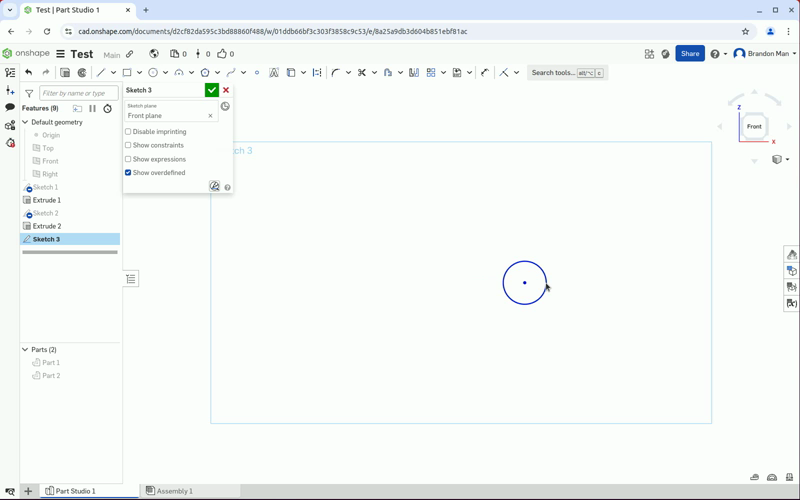
mouse_move(524, 266)
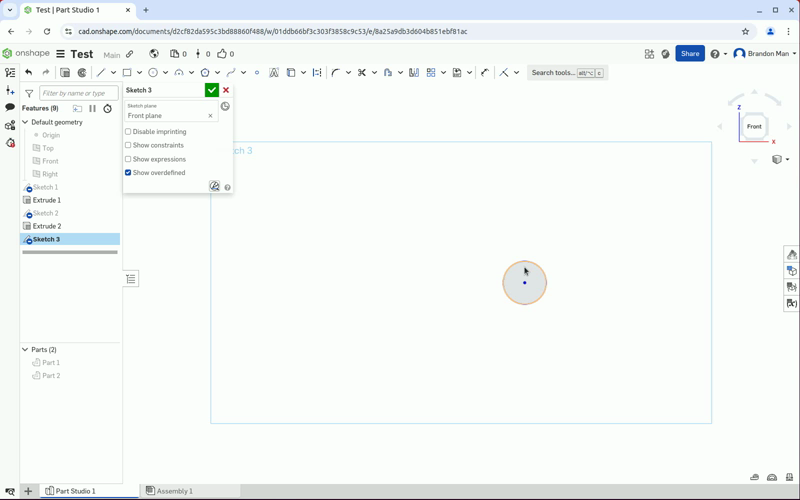
scroll(6)
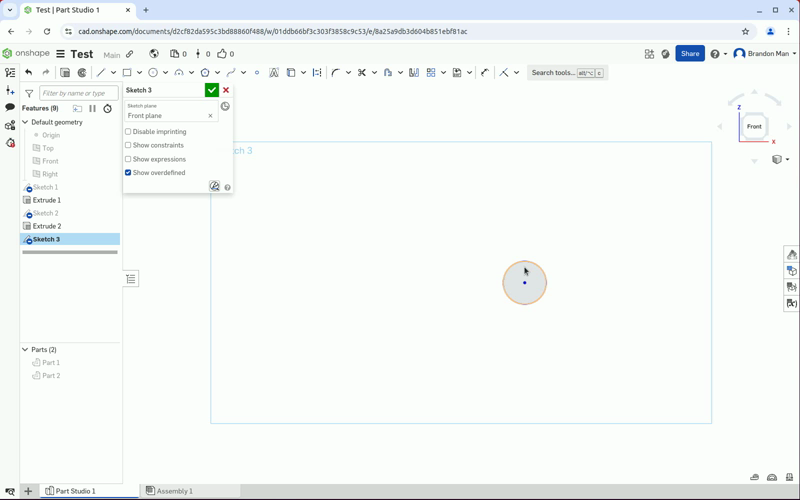
scroll(6)
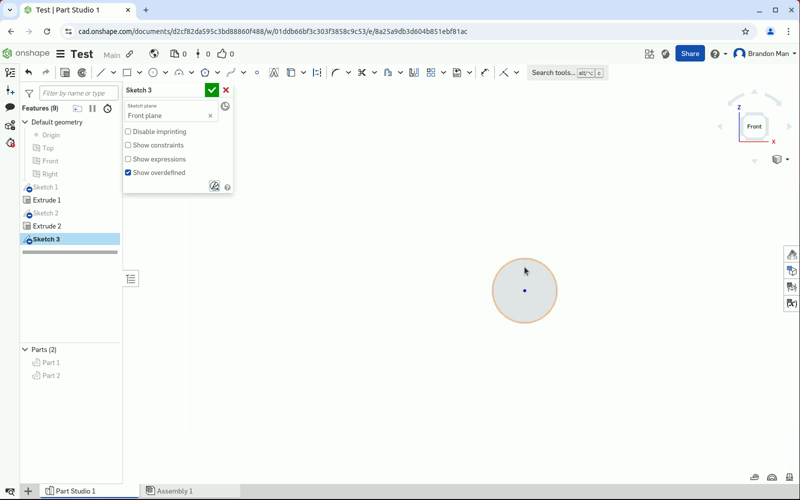
scroll(6)
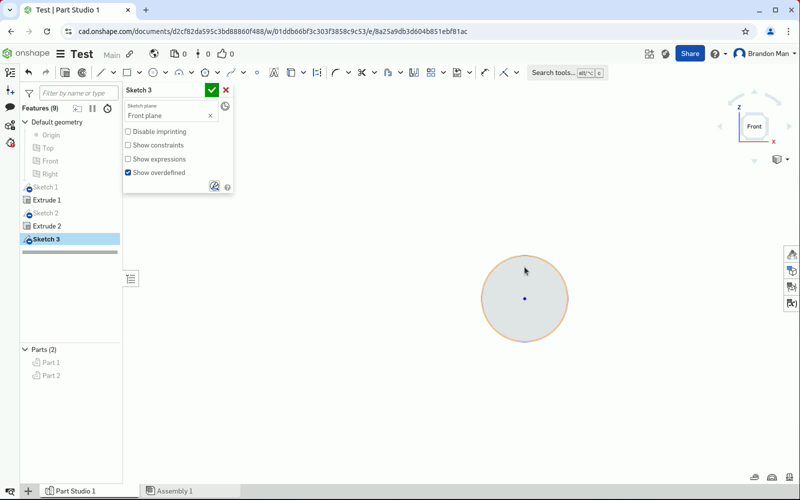
scroll(6)
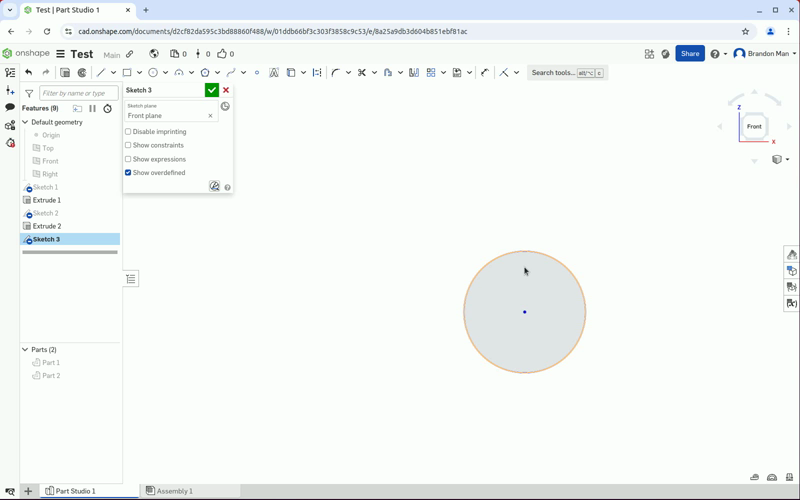
scroll(6)
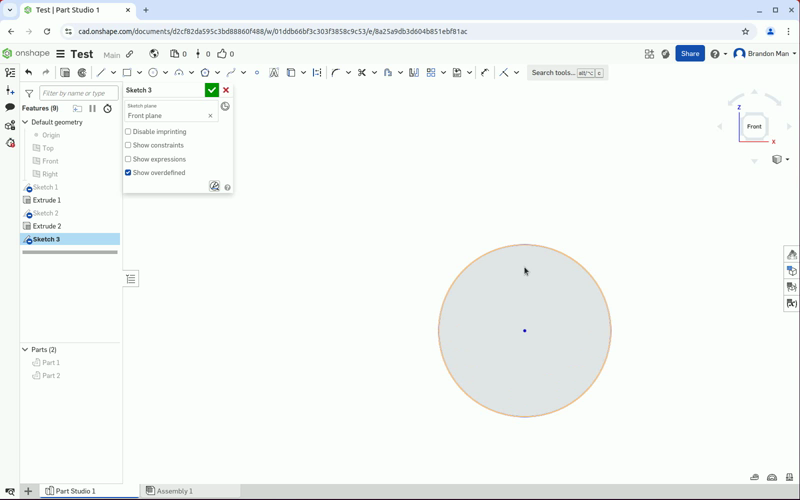
scroll(6)
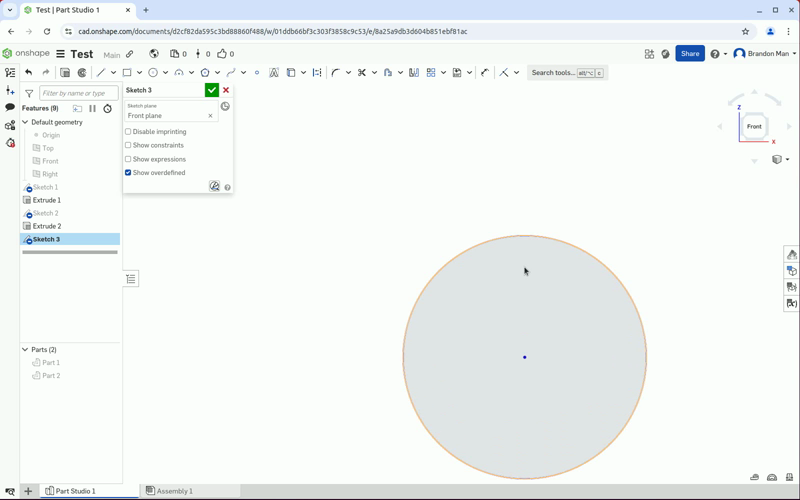
scroll(6)
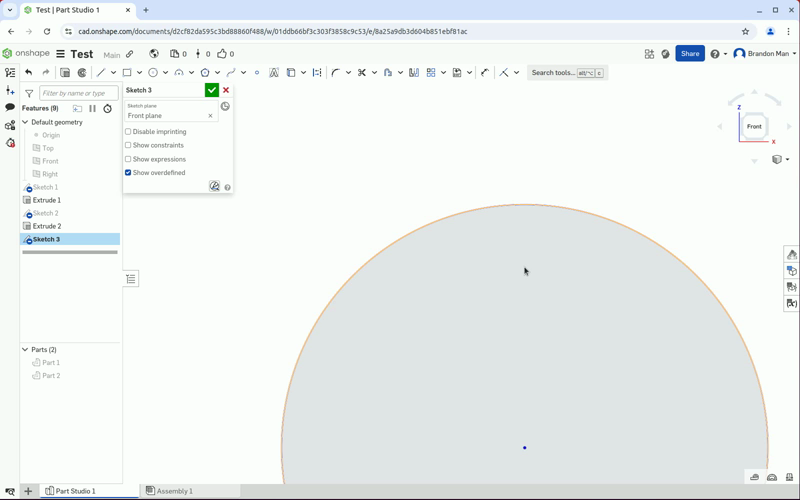
click(524, 266)
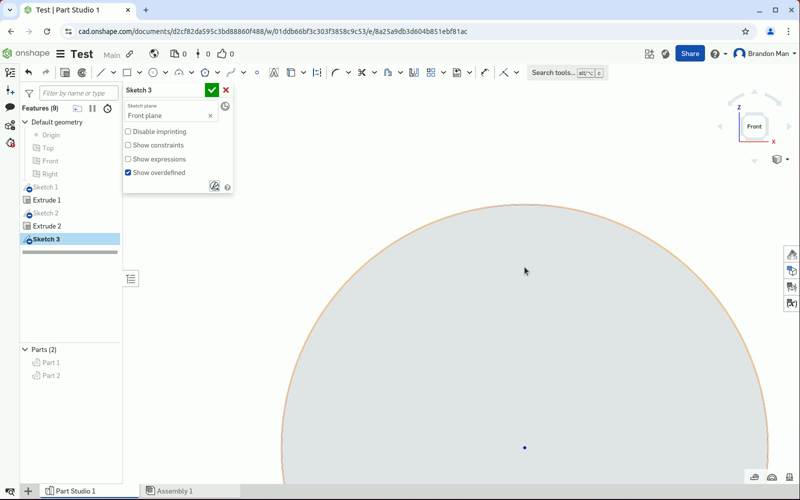
scroll(-6)
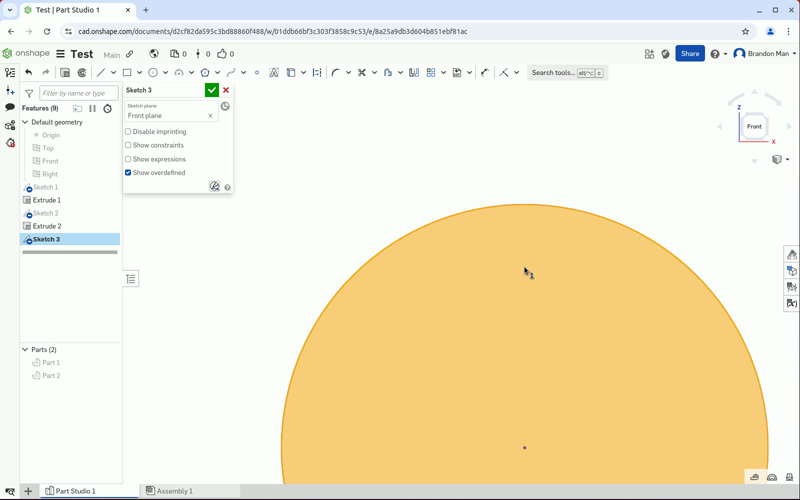
scroll(-6)
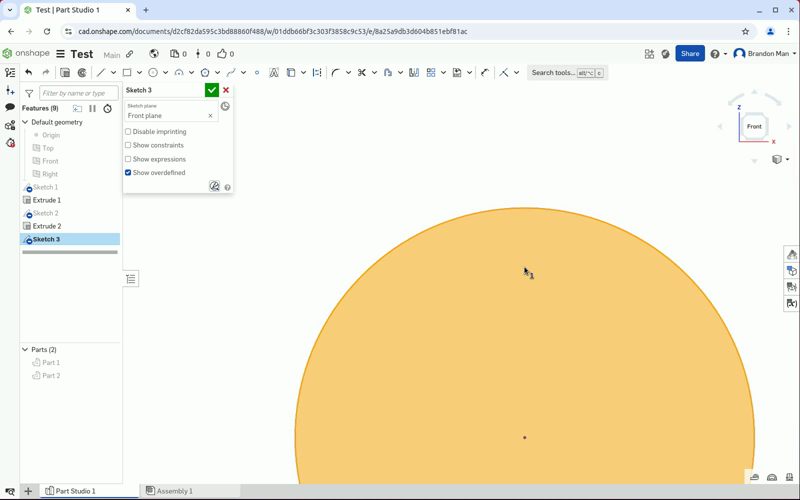
scroll(-6)
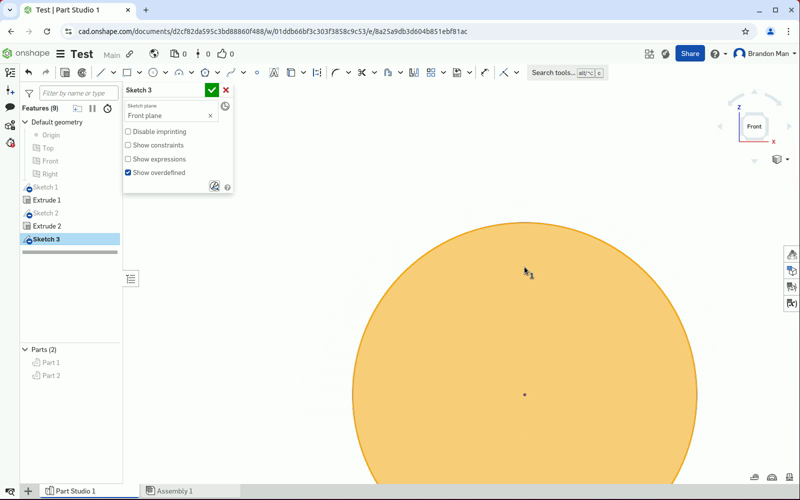
scroll(-6)
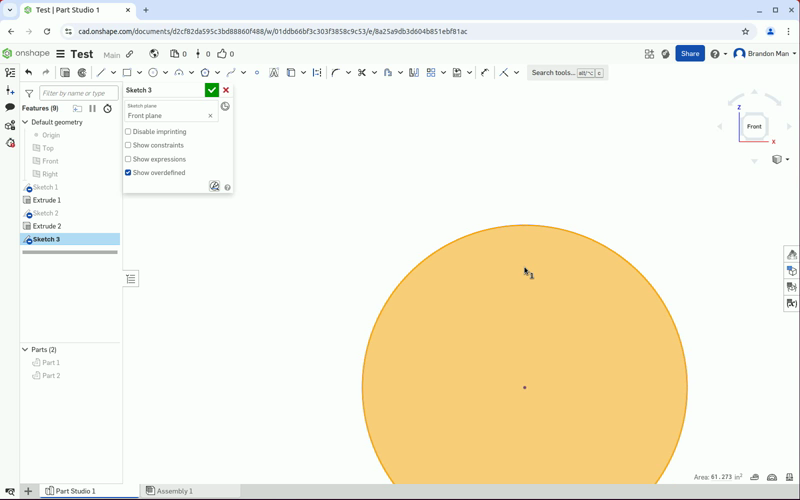
scroll(-6)
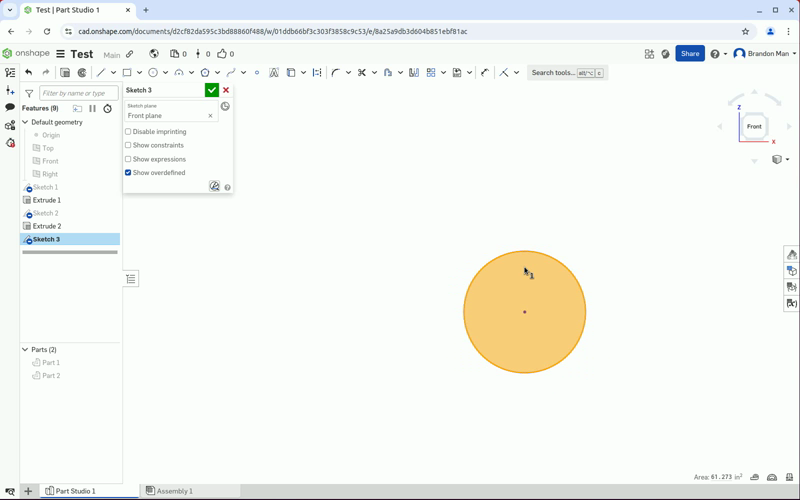
scroll(-6)
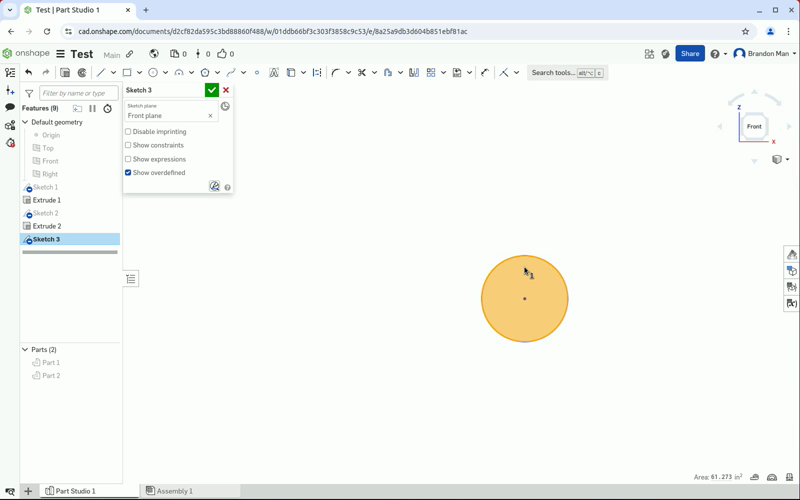
scroll(-6)
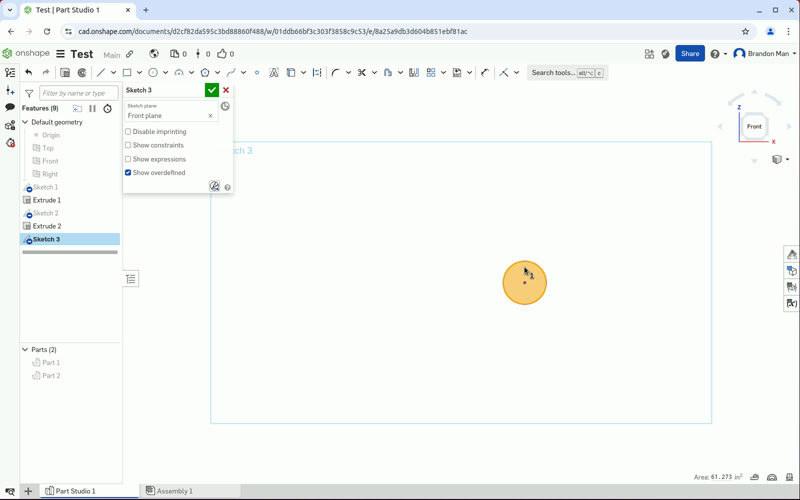
mouse_move(73, 352)
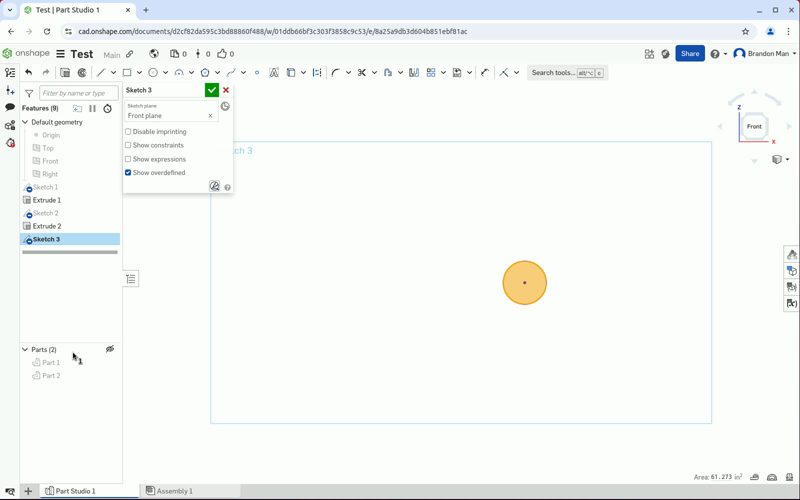
key(shift+y)
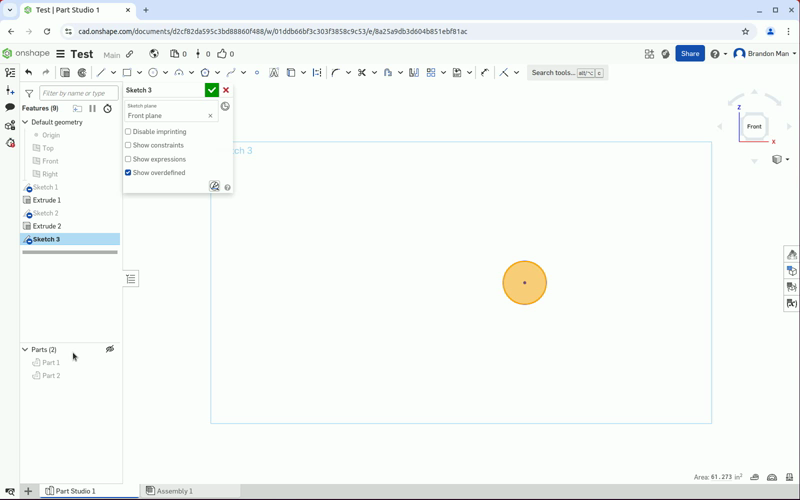
key(shift+e)
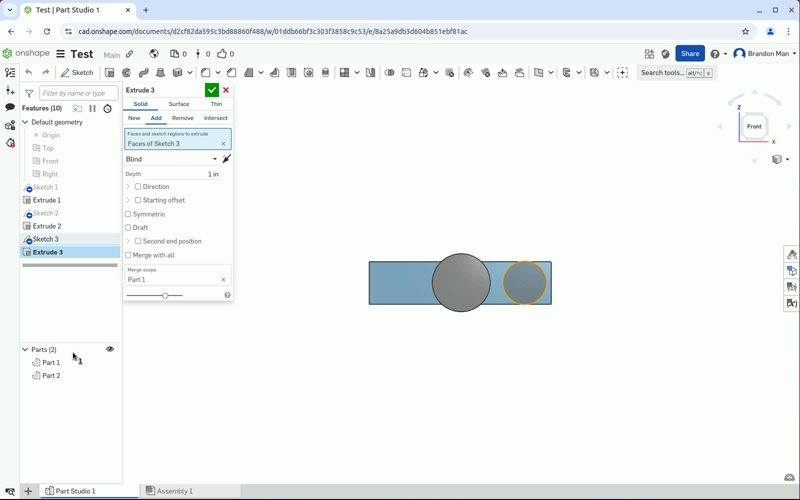
mouse_move(143, 106)
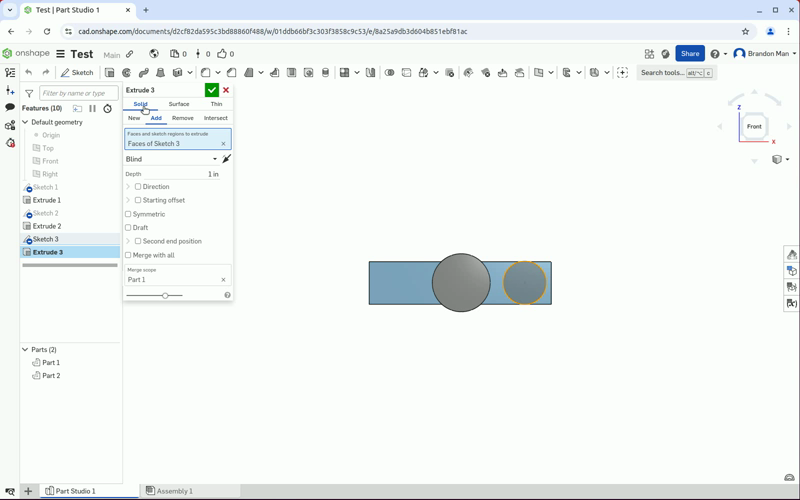
click(143, 106)
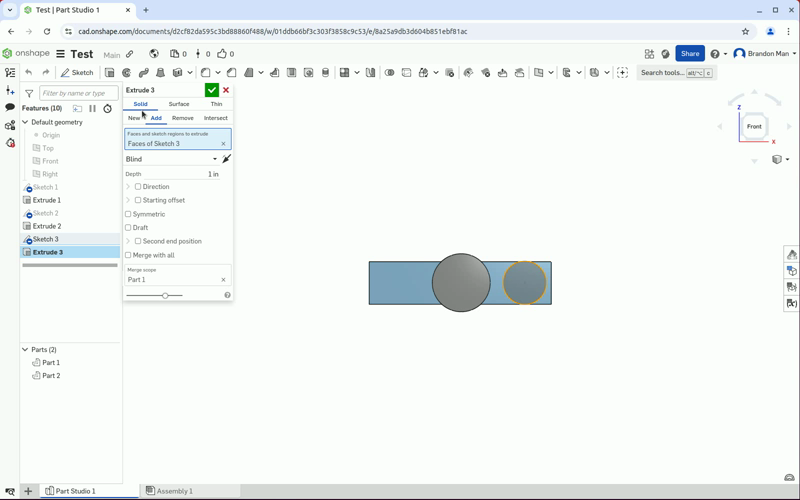
mouse_move(137, 120)
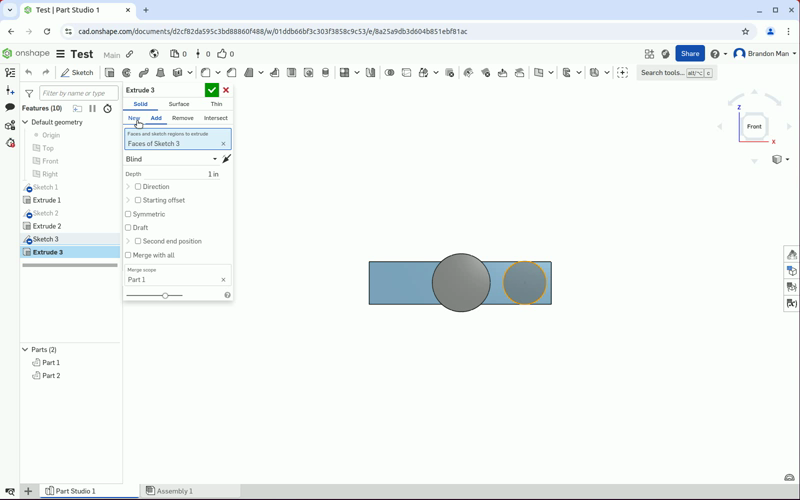
click(137, 120)
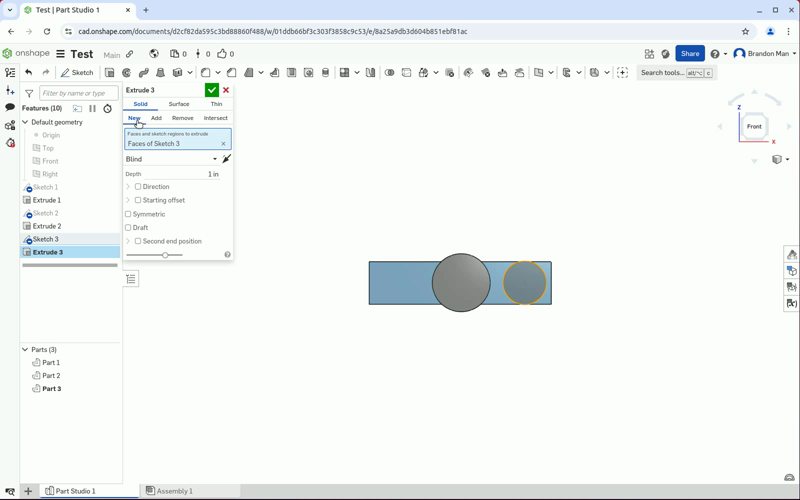
key(tab, 4)
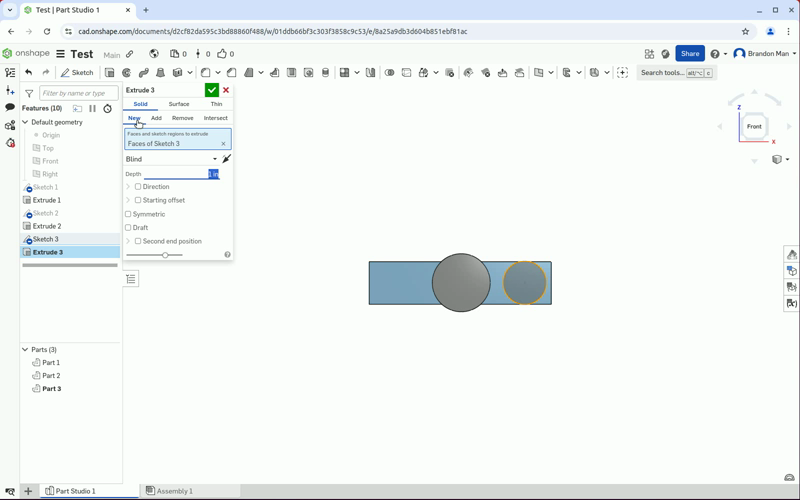
text(-17.331)
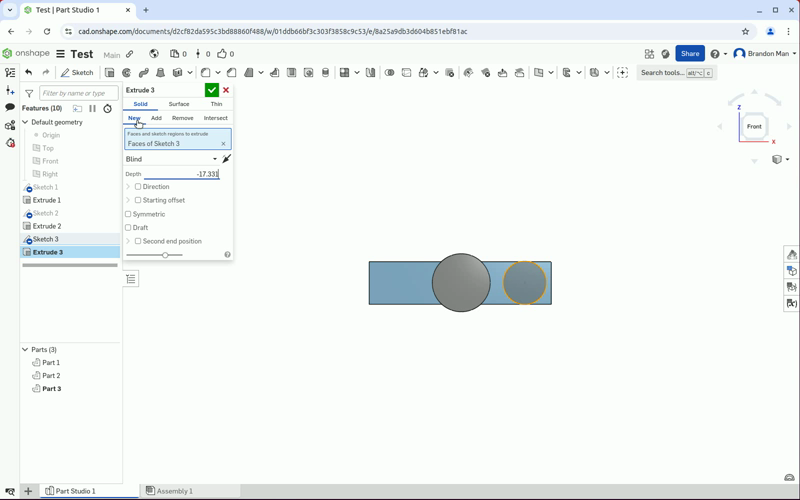
key(enter)
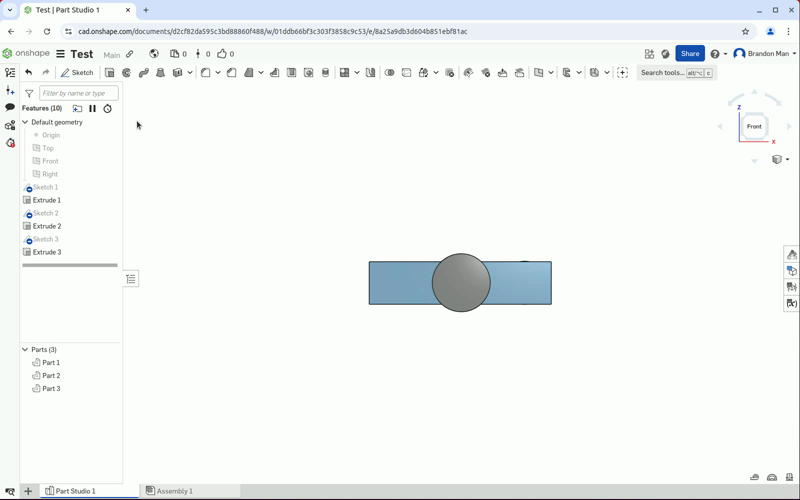
key(shift+h)
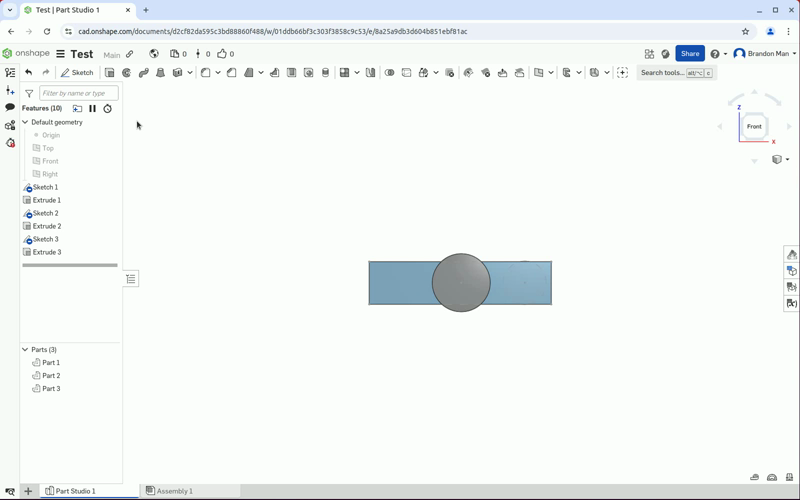
key(shift+h)
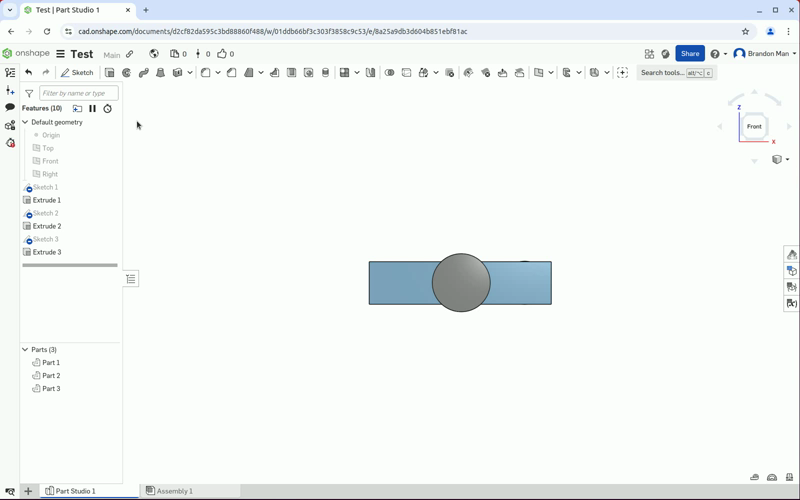
mouse_move(73, 189)
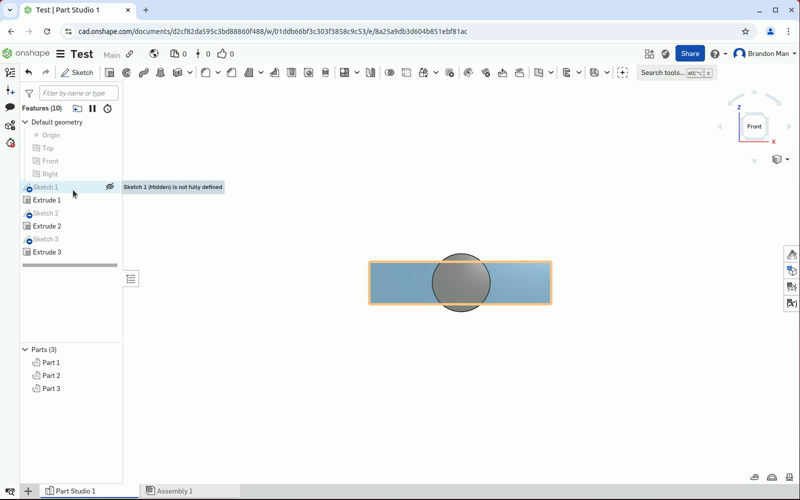
click(73, 189)
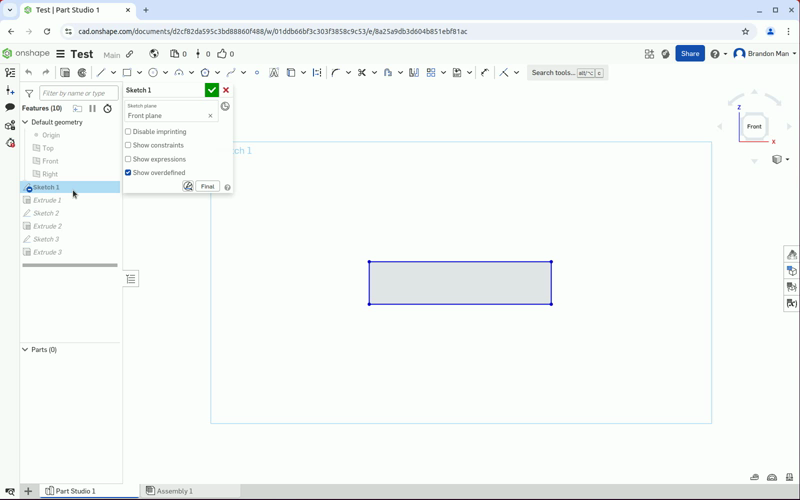
mouse_move(229, 92)
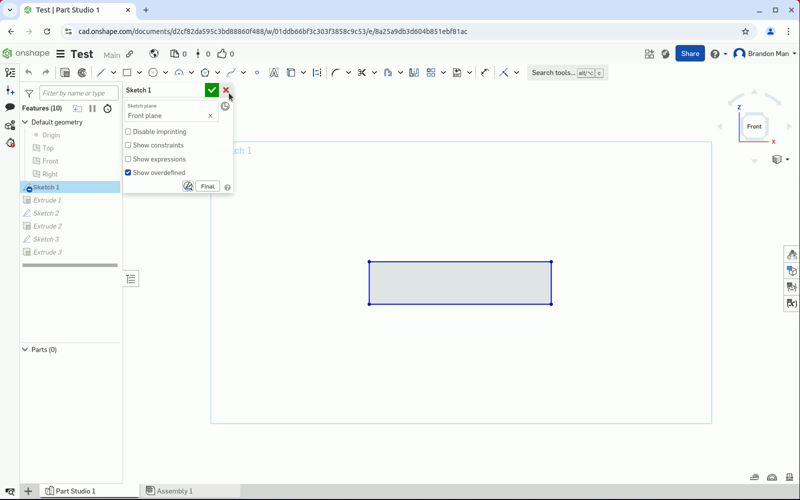
click(229, 92)
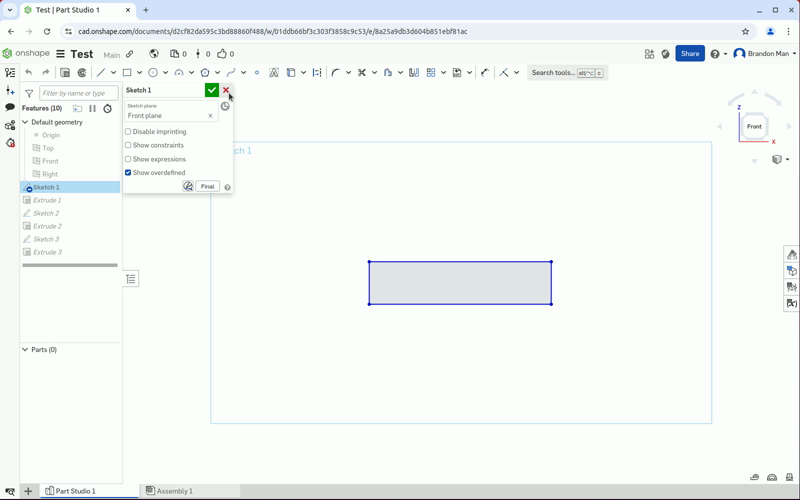
key(shift+s)
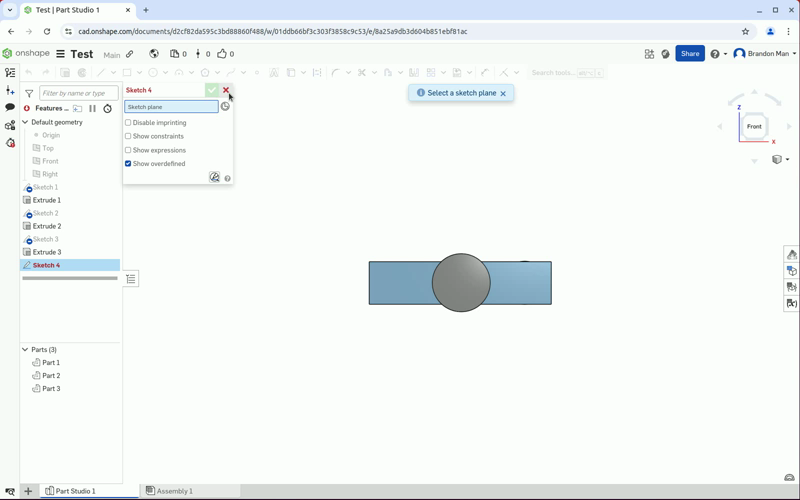
mouse_move(73, 163)
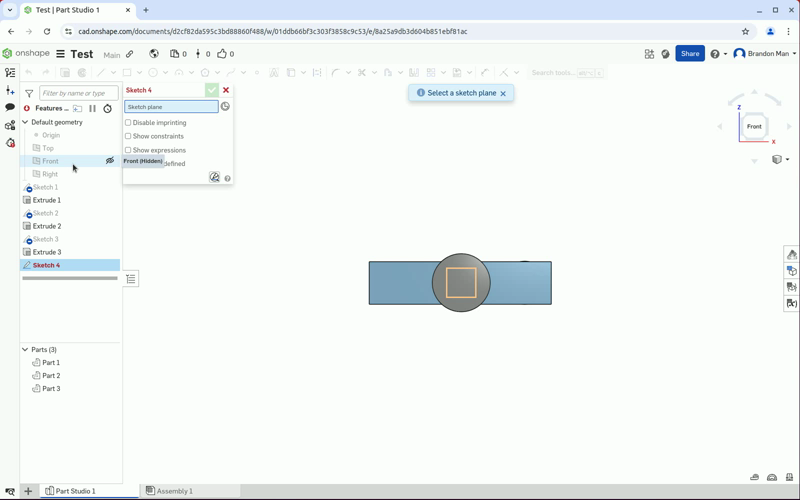
click(73, 163)
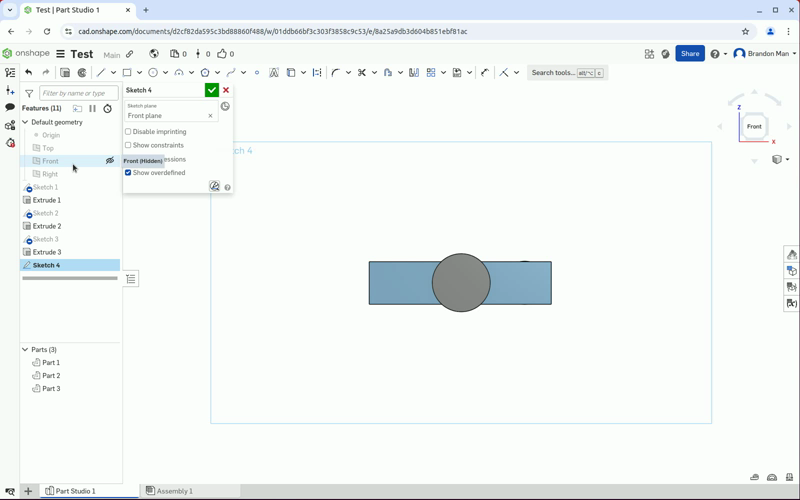
mouse_move(73, 352)
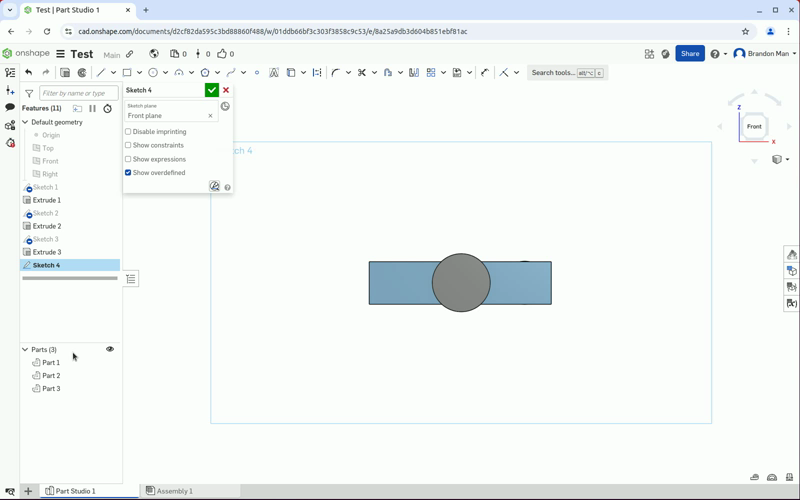
key(y)
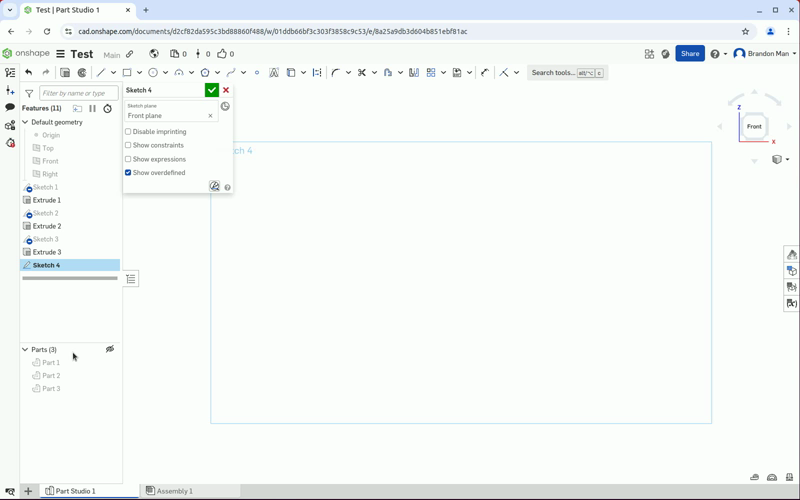
key(c)
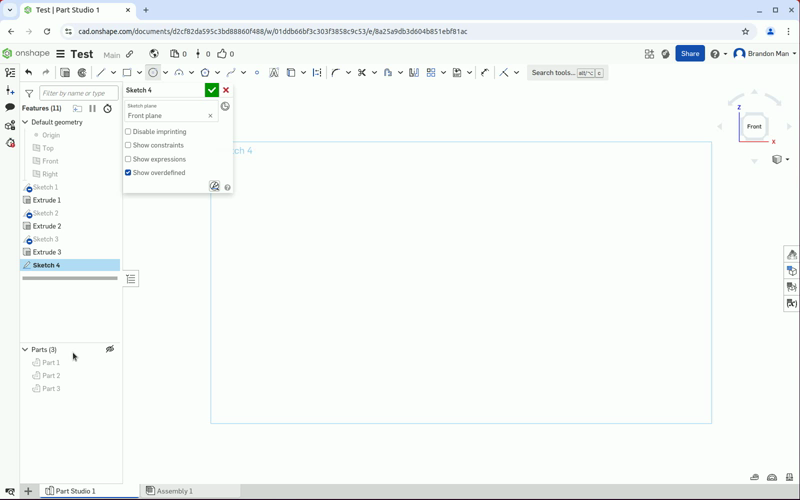
key_down(shift)
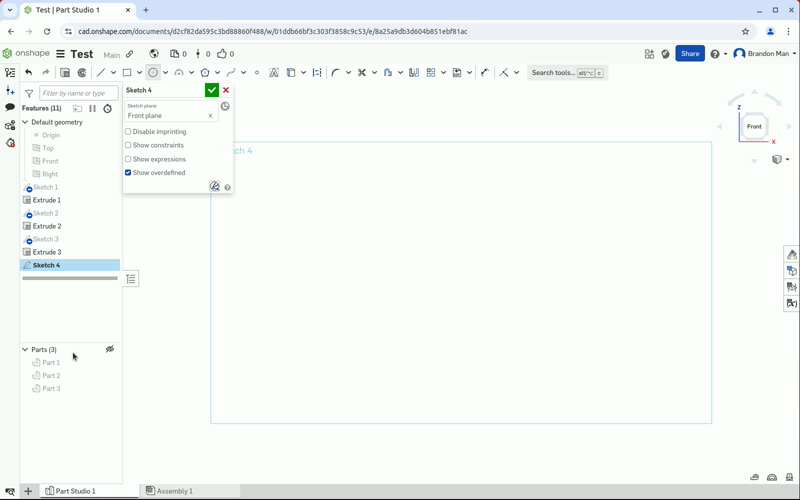
mouse_move(399, 282)
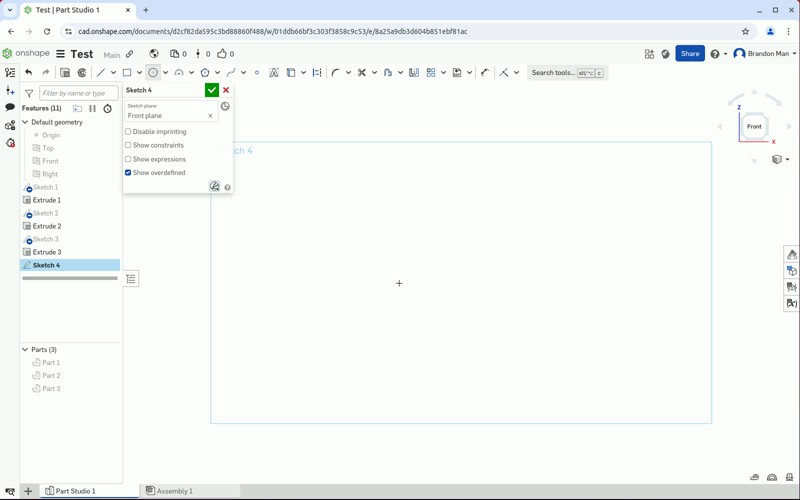
click(399, 282)
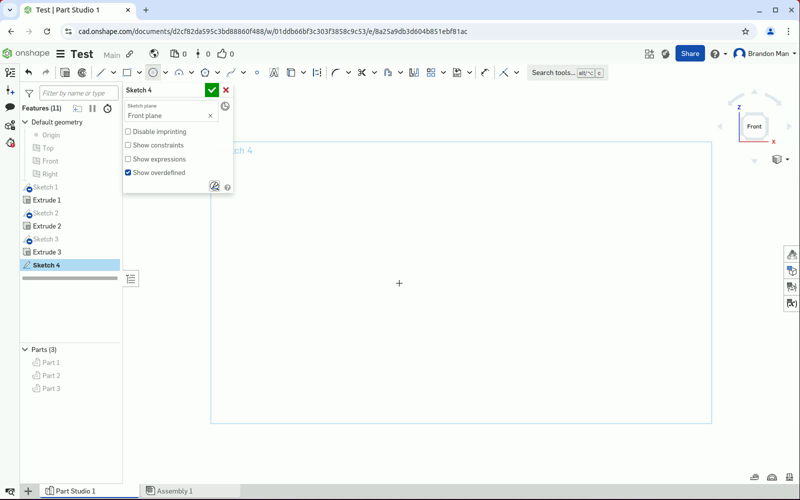
key_up(shift)
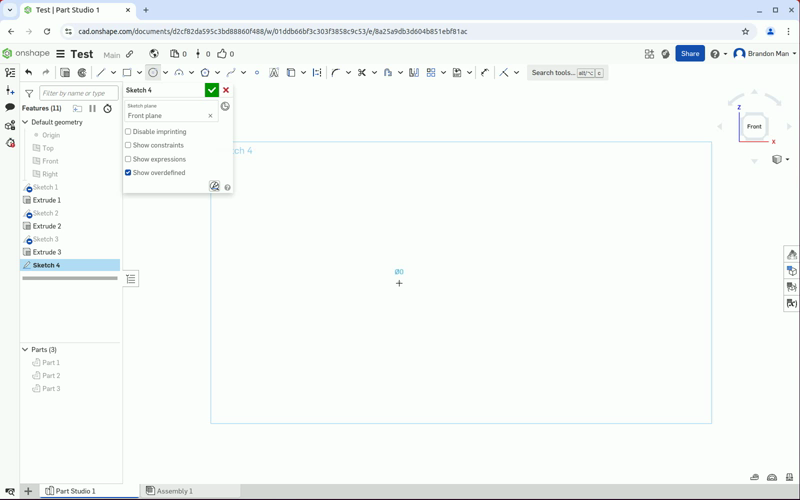
mouse_move(420, 282)
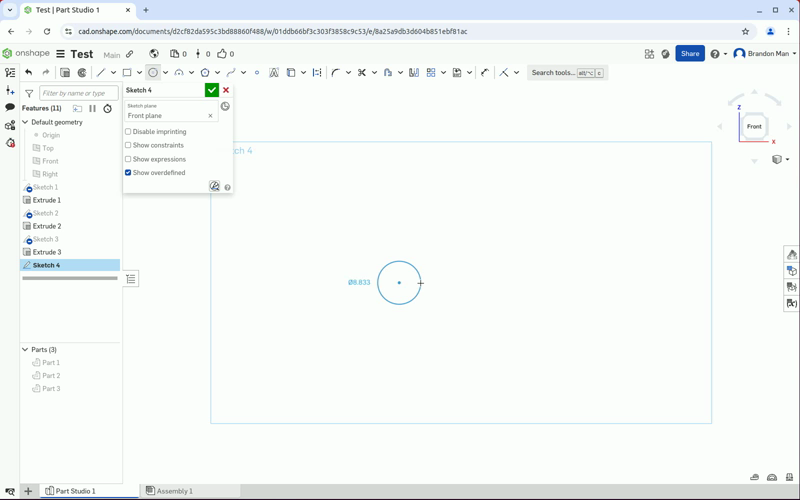
click(420, 282)
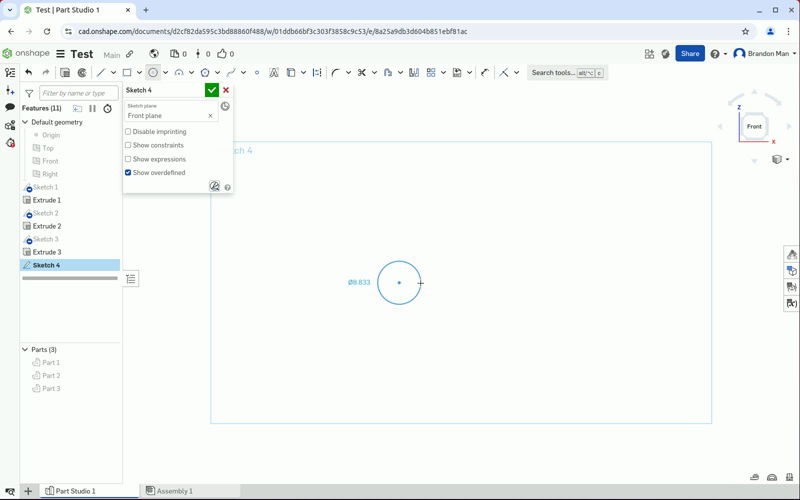
key(esc)
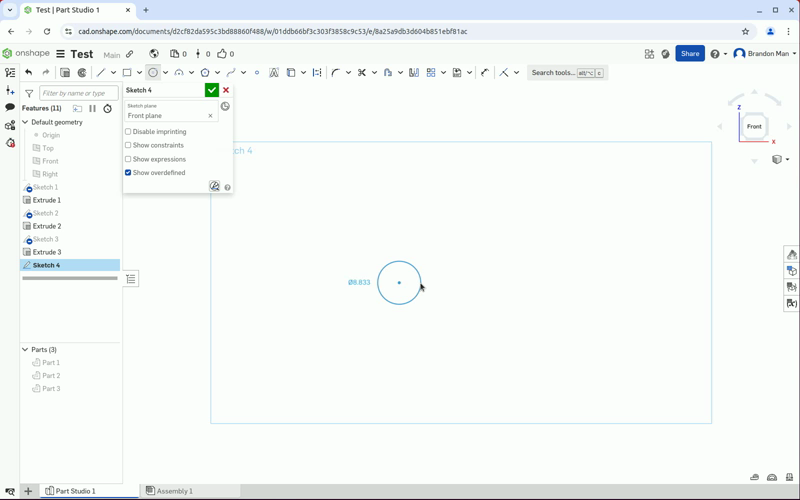
mouse_move(391, 299)
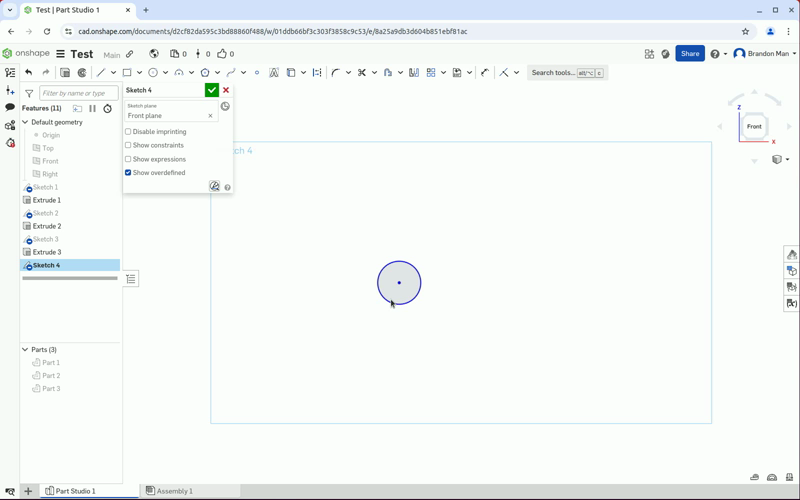
scroll(6)
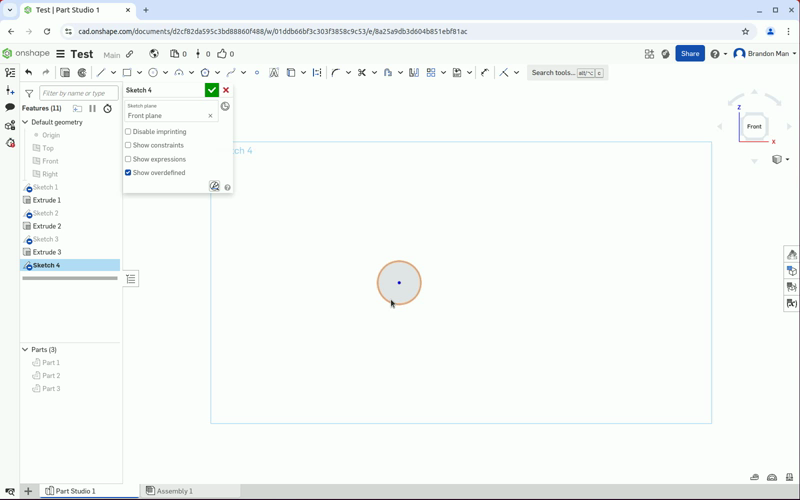
scroll(6)
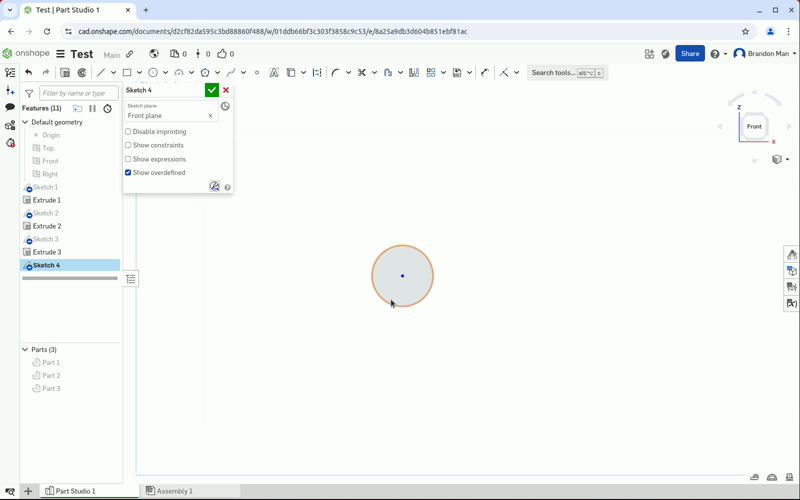
scroll(6)
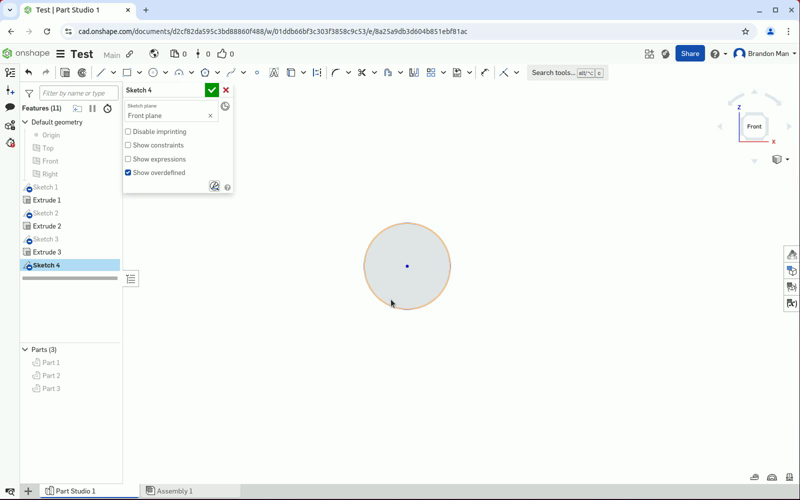
scroll(6)
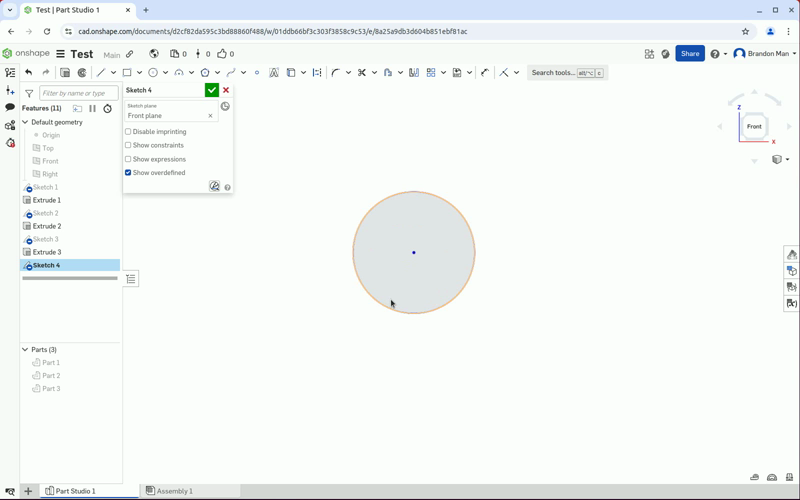
scroll(6)
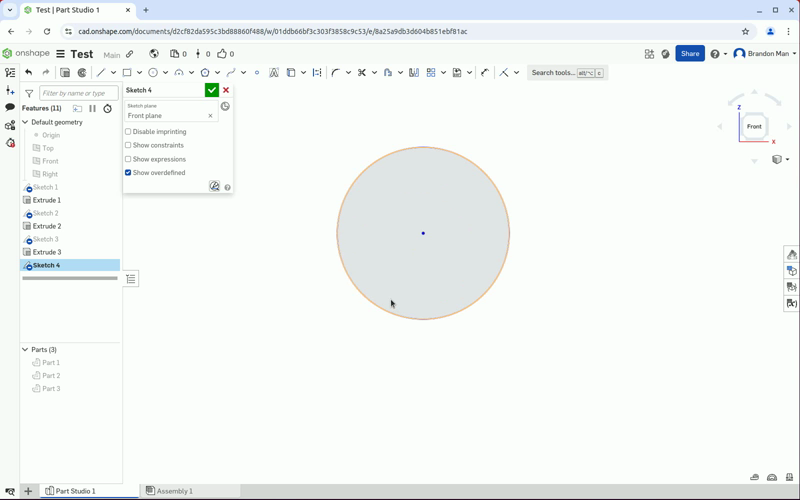
scroll(6)
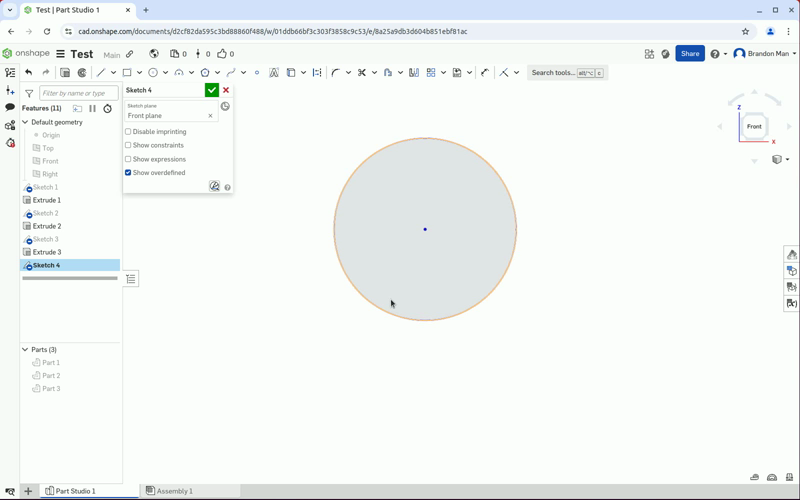
scroll(6)
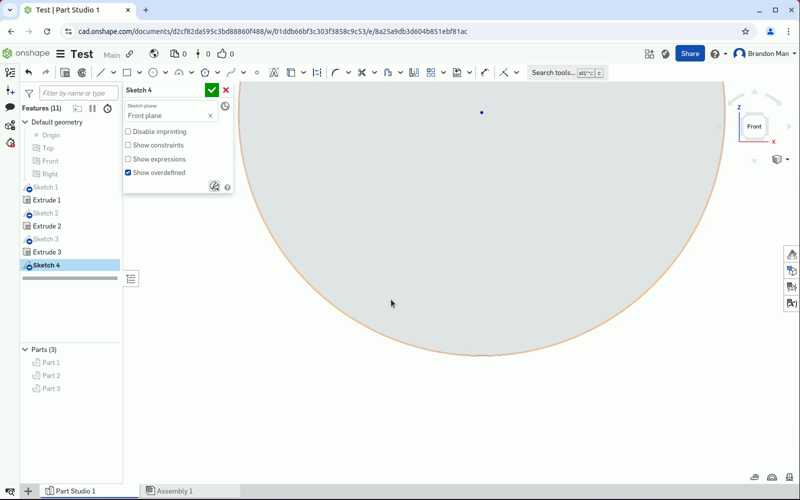
click(391, 299)
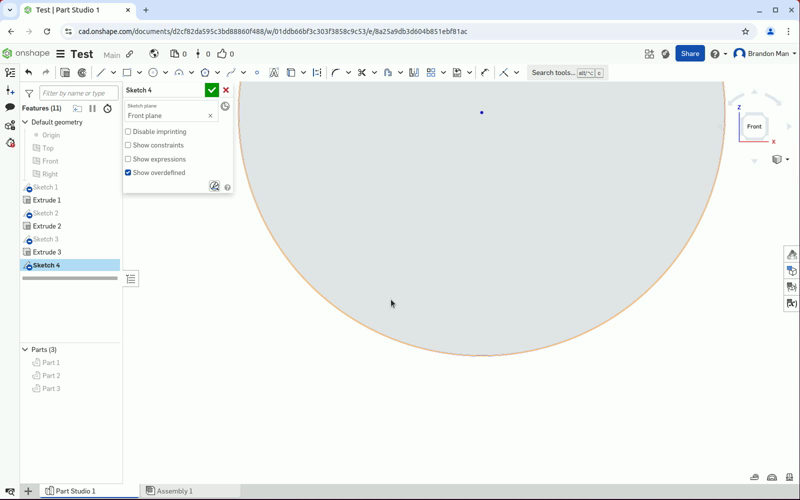
scroll(-6)
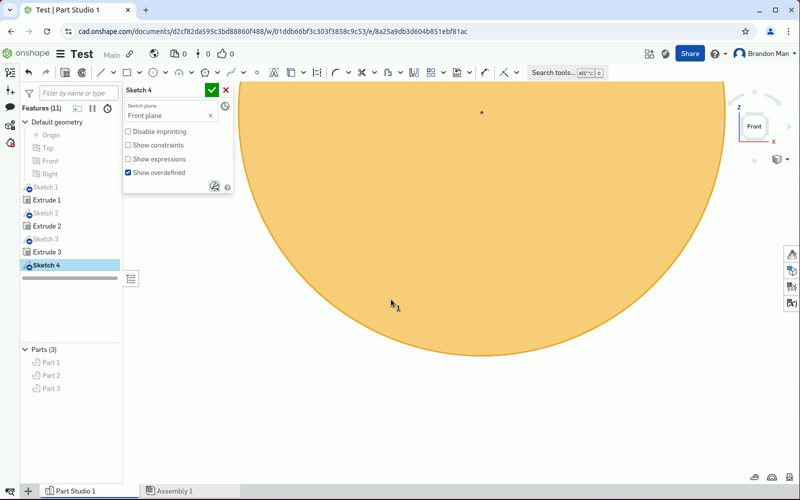
scroll(-6)
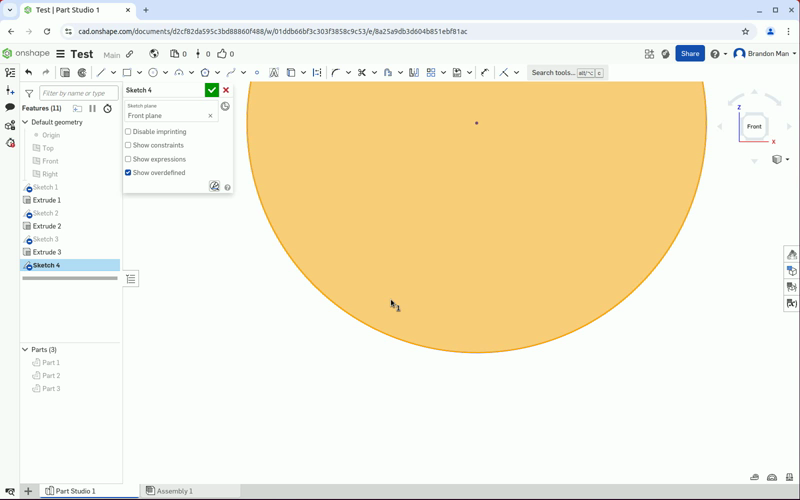
scroll(-6)
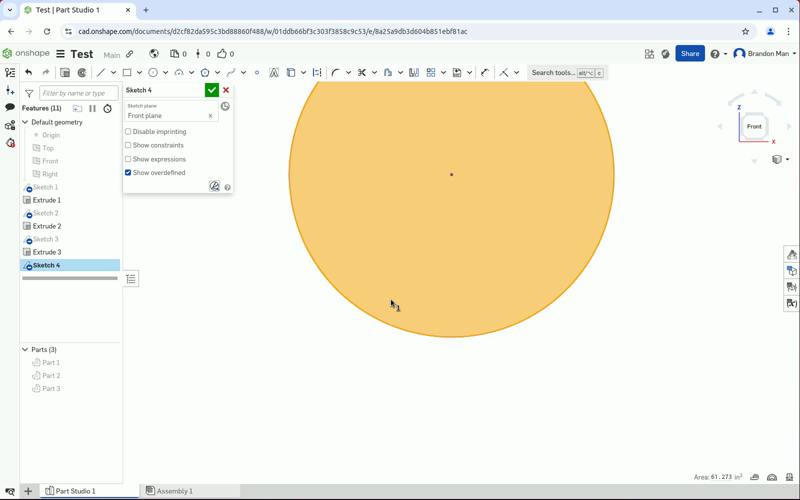
scroll(-6)
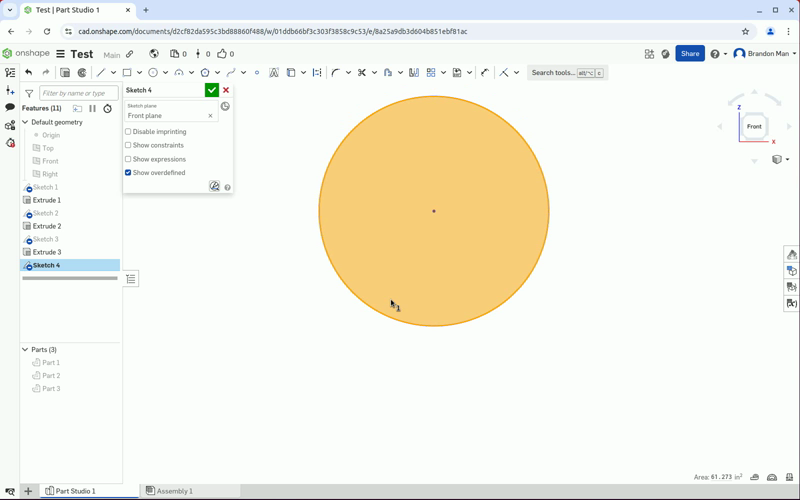
scroll(-6)
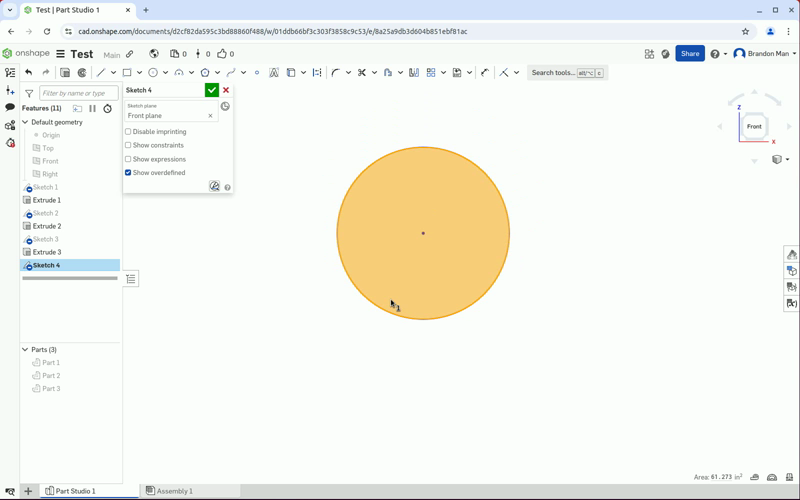
scroll(-6)
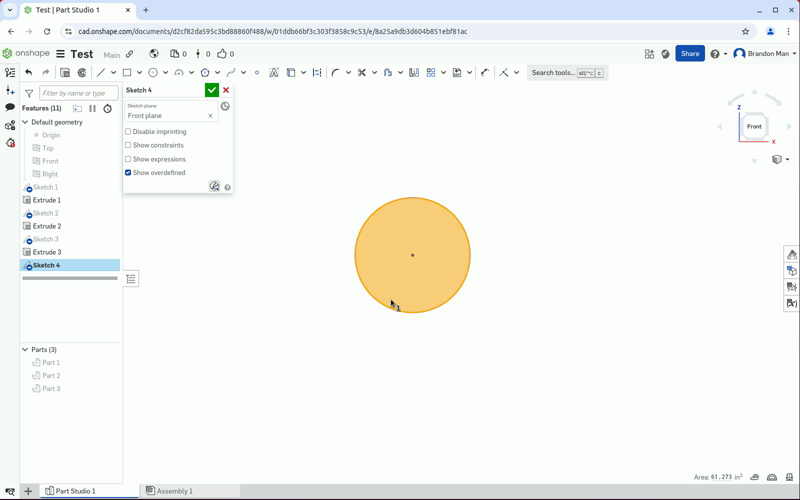
scroll(-6)
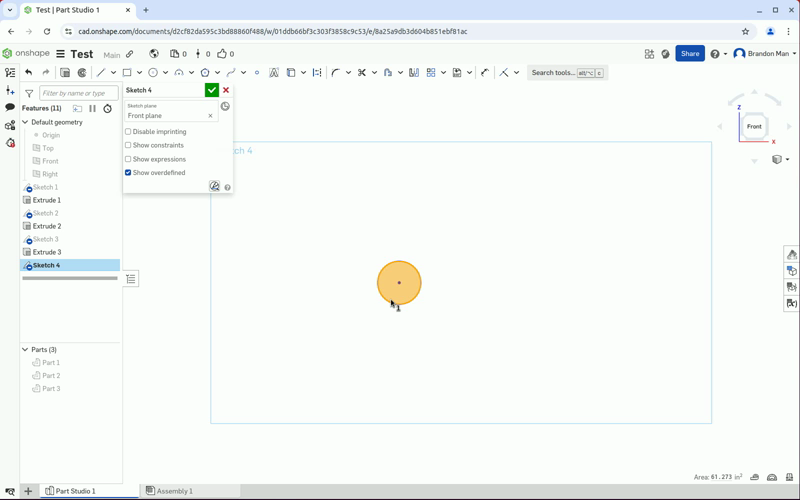
mouse_move(73, 352)
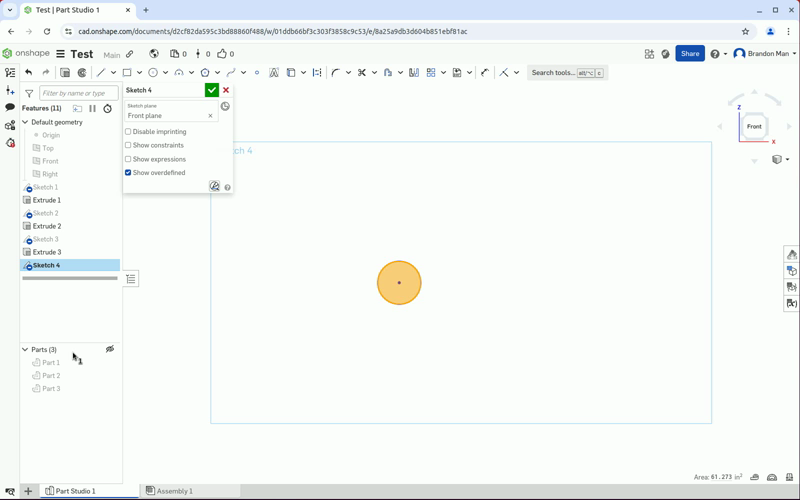
key(shift+y)
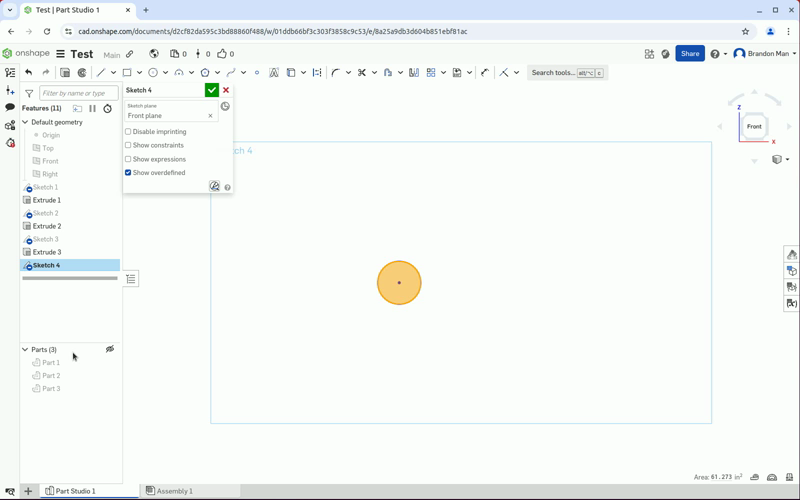
key(shift+e)
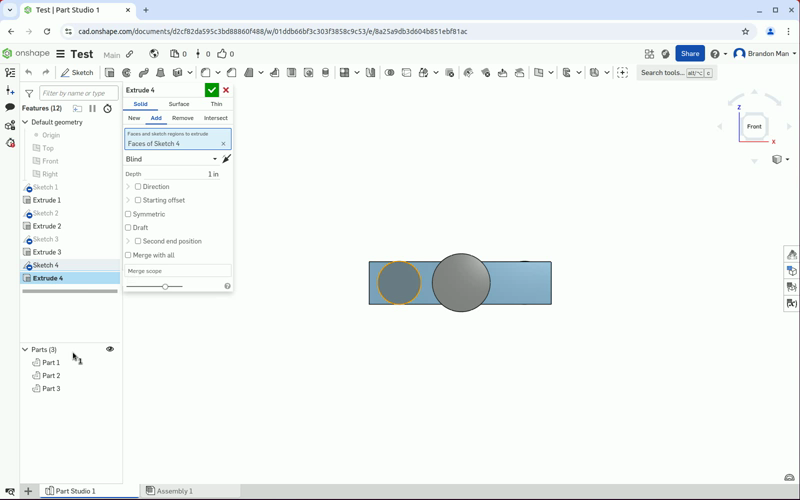
mouse_move(143, 106)
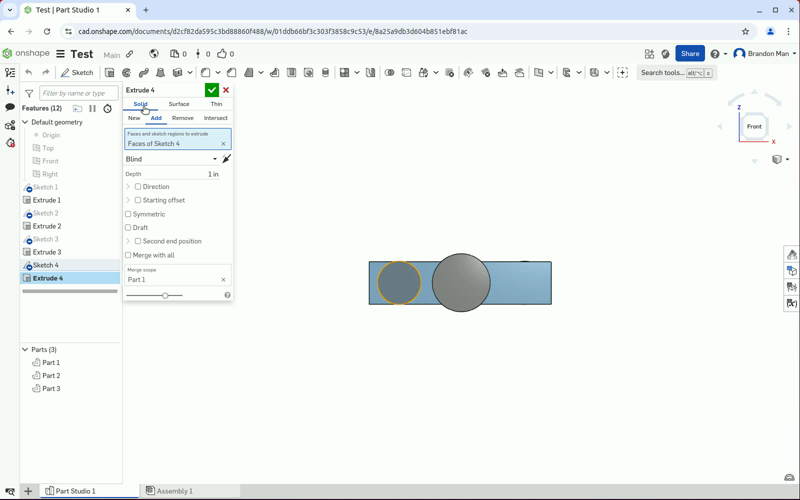
click(143, 106)
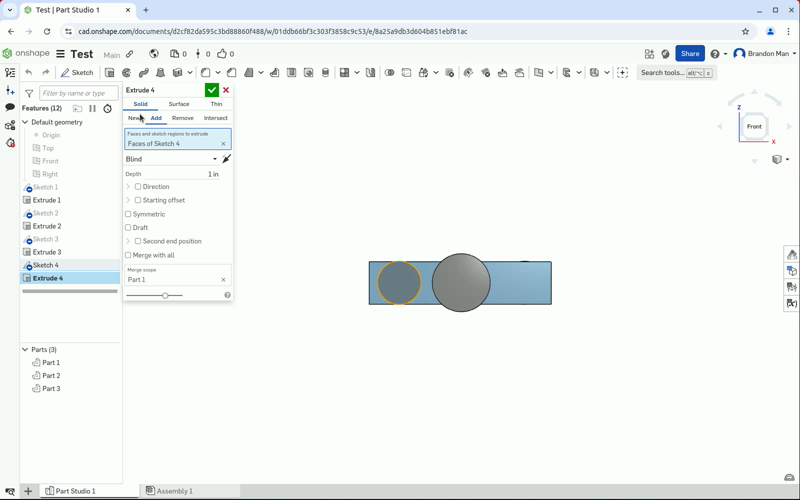
mouse_move(137, 120)
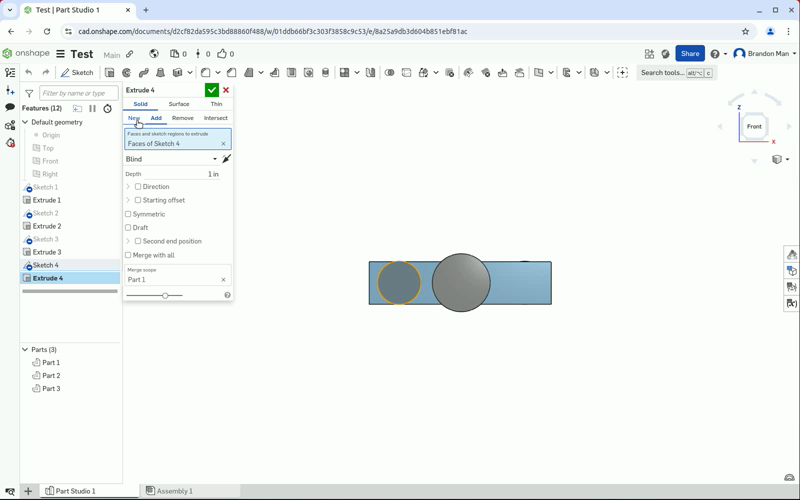
click(137, 120)
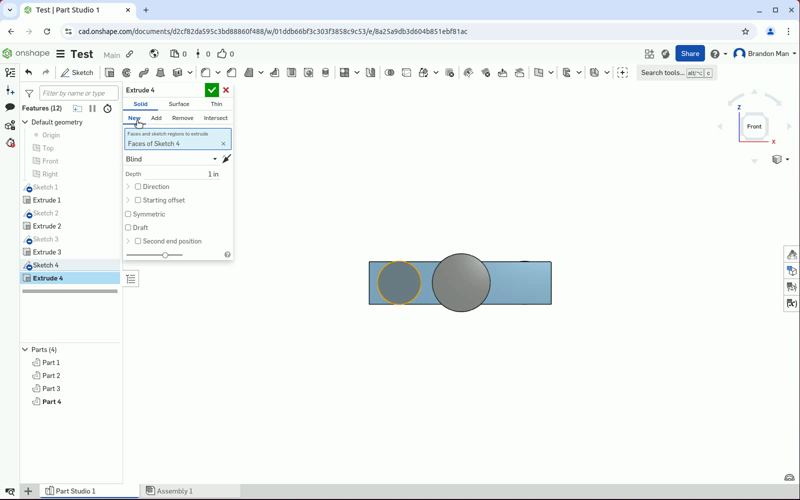
key(tab, 4)
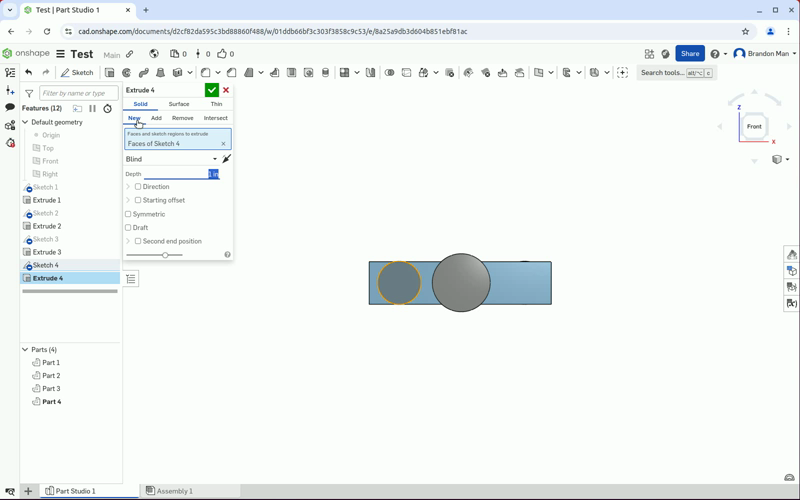
text(-17.331)
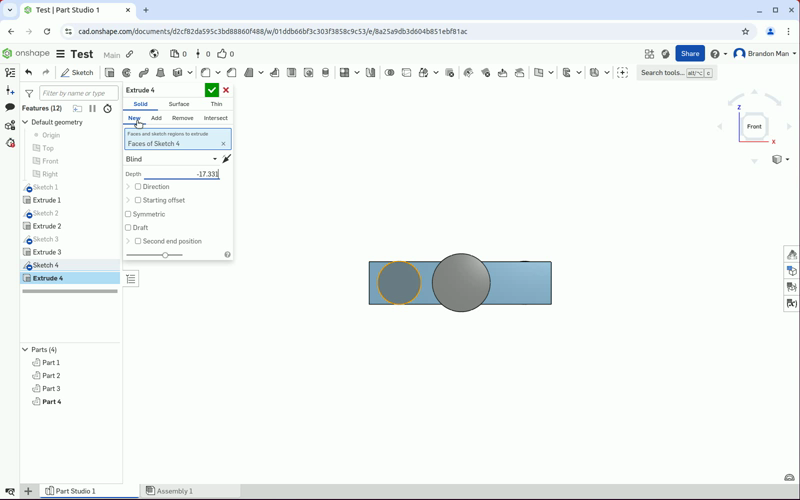
key(enter)
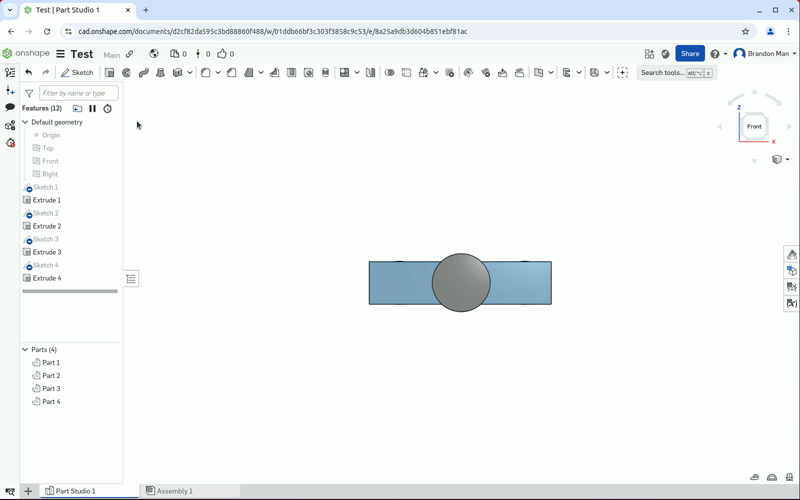
key(shift+h)
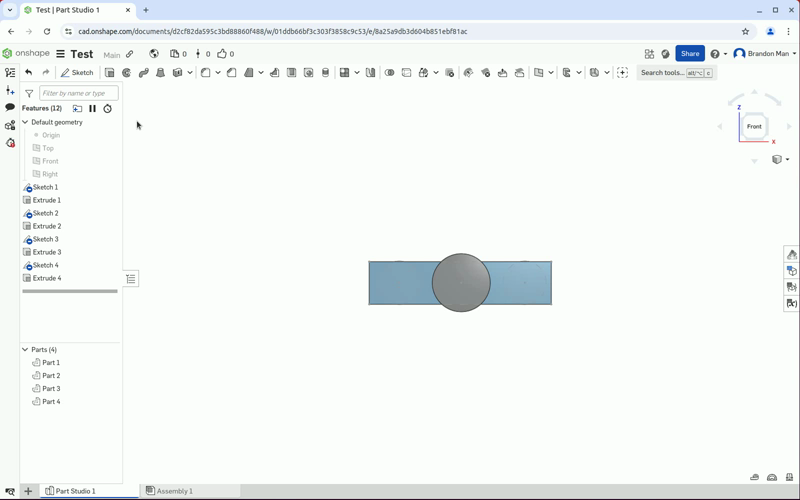
key(shift+h)
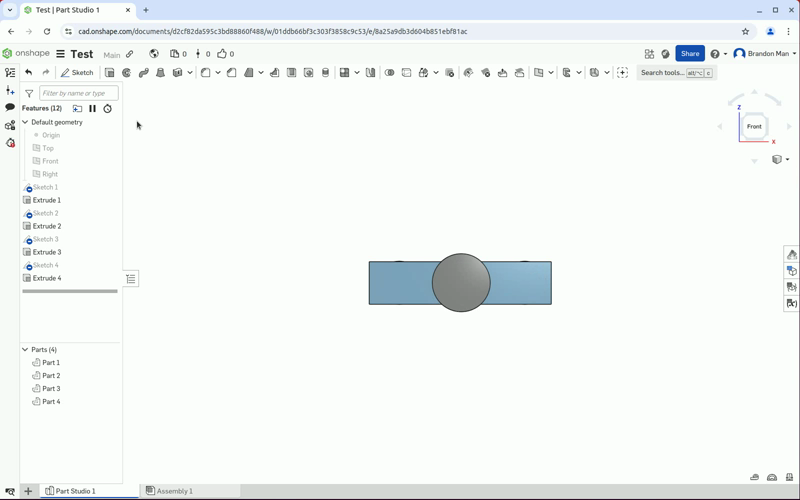
mouse_move(73, 189)
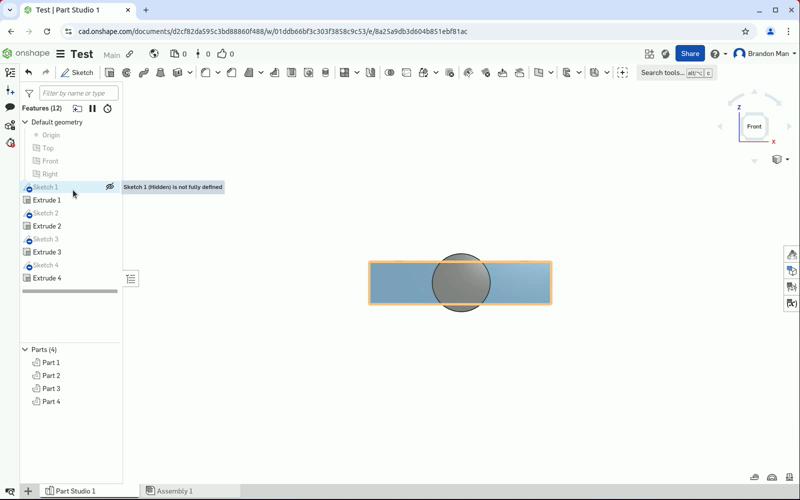
click(73, 189)
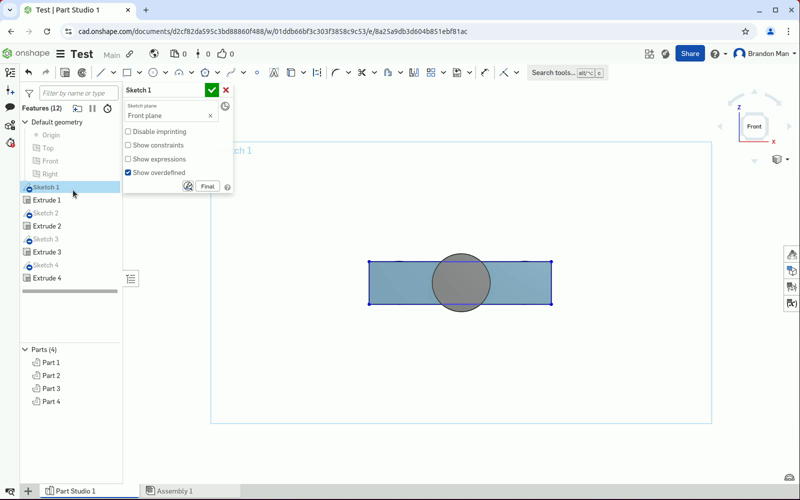
mouse_move(229, 92)
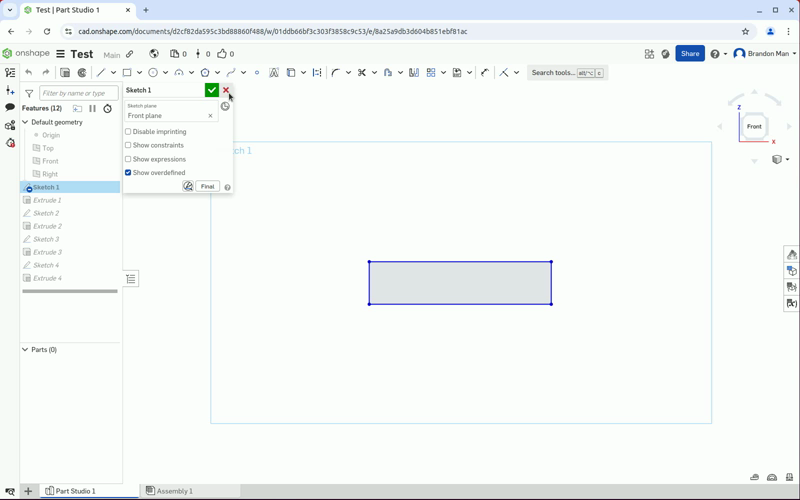
click(229, 92)
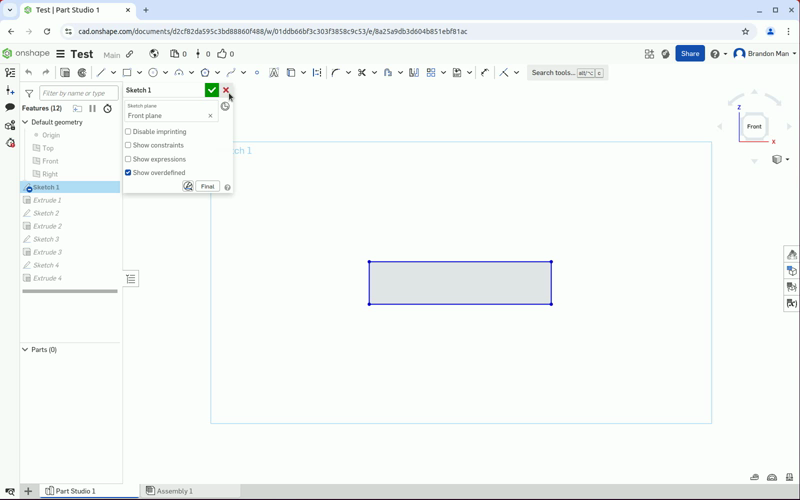
key(shift+s)
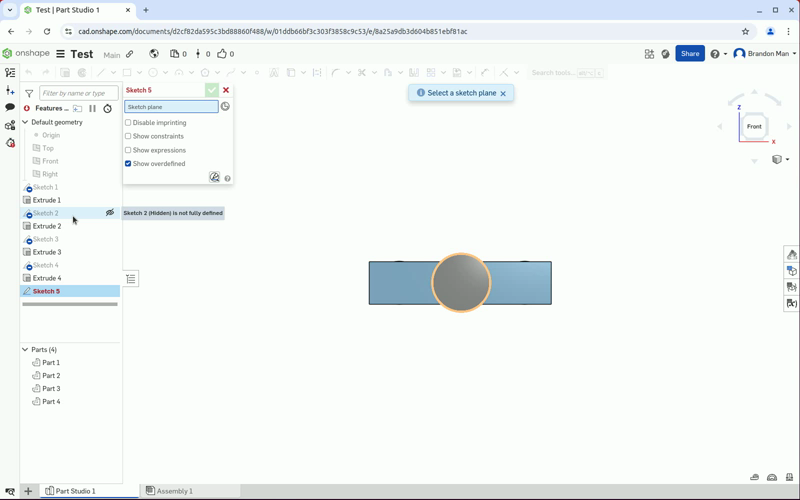
scroll(3)
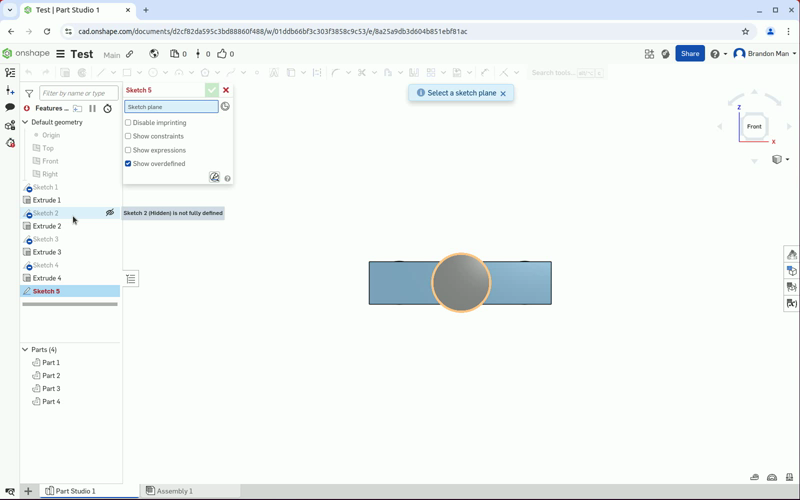
mouse_move(73, 163)
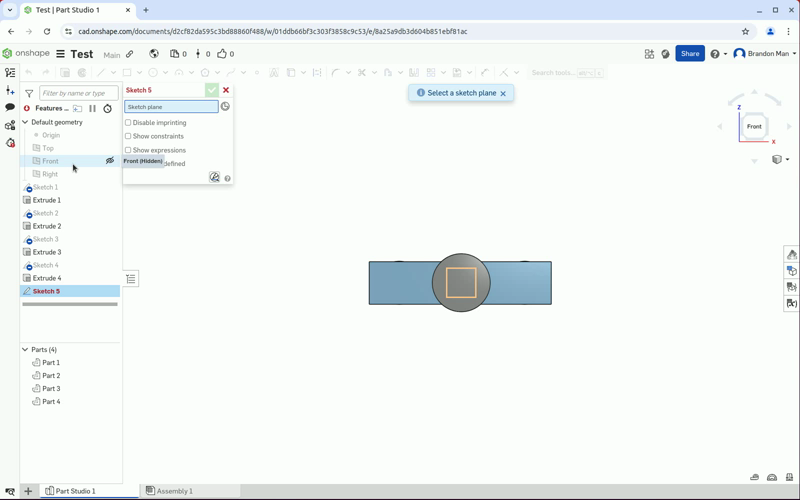
click(73, 163)
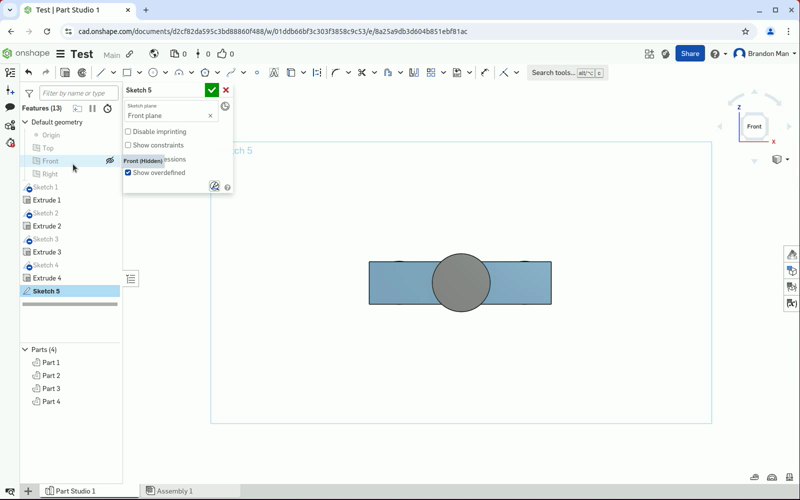
mouse_move(73, 352)
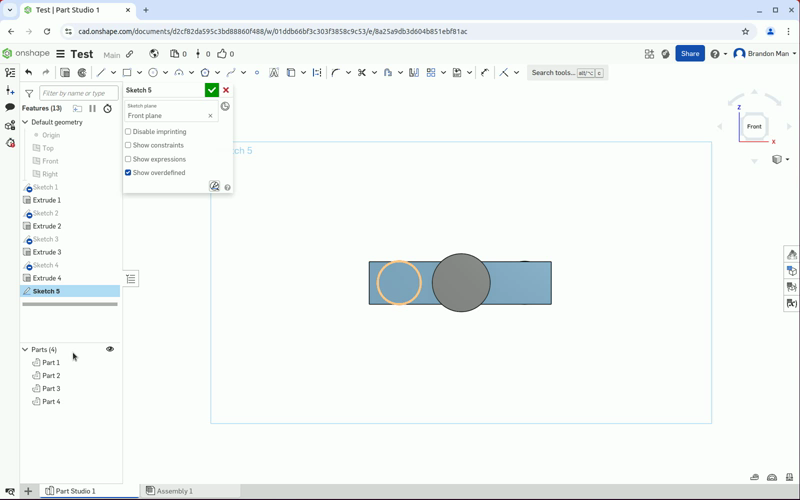
key(y)
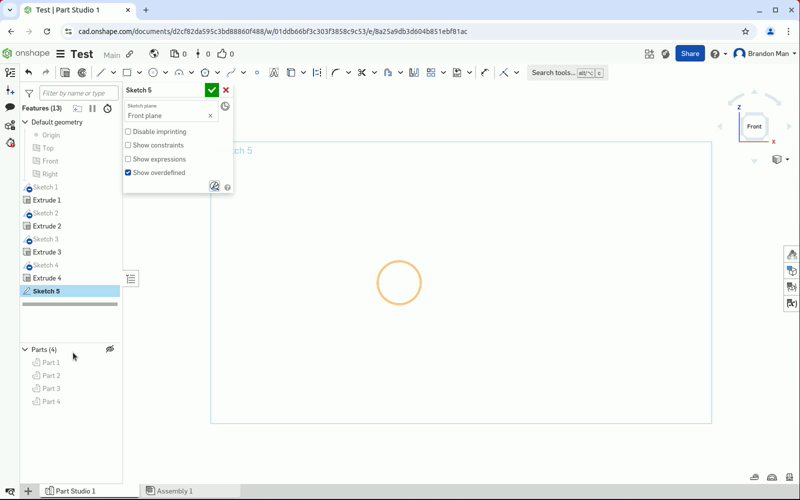
key(c)
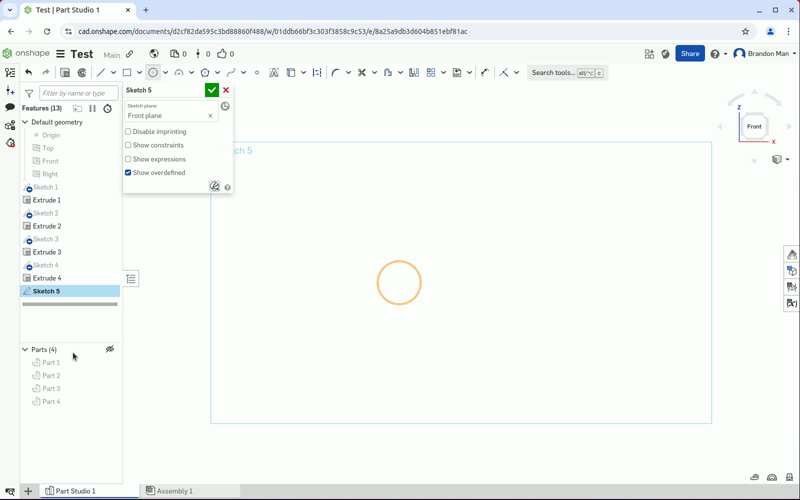
key_down(shift)
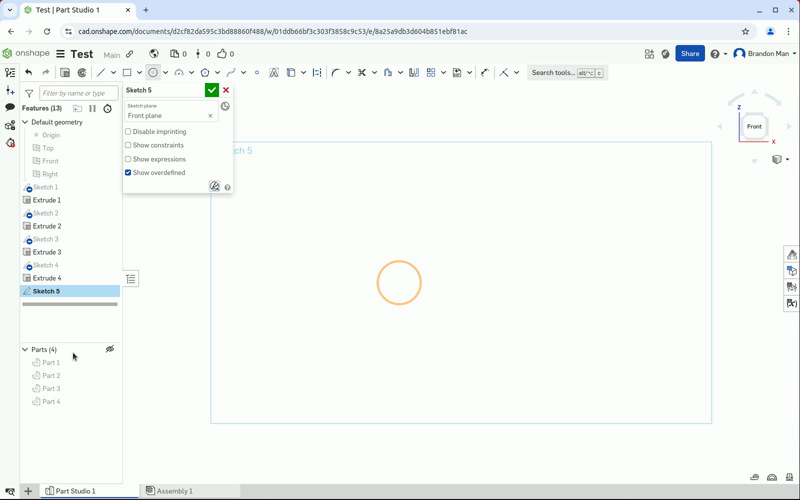
mouse_move(461, 282)
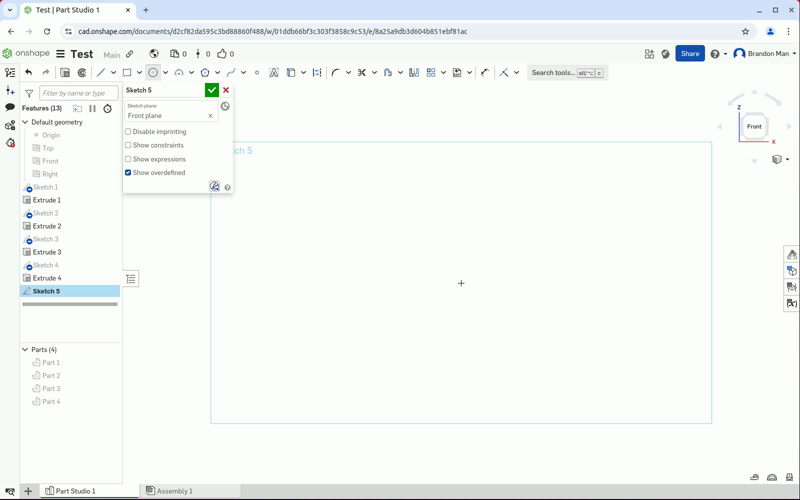
click(461, 282)
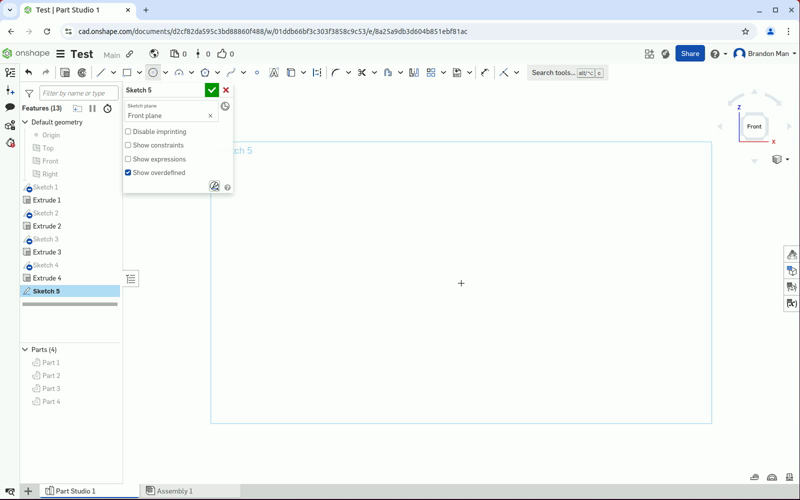
key_up(shift)
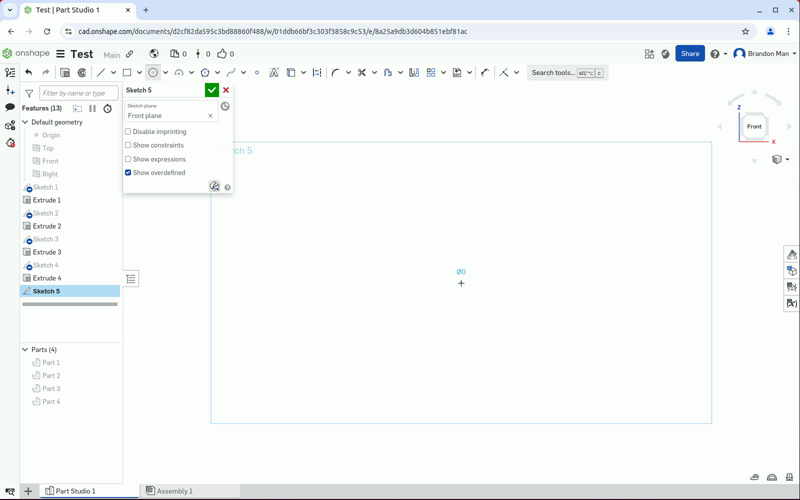
mouse_move(482, 282)
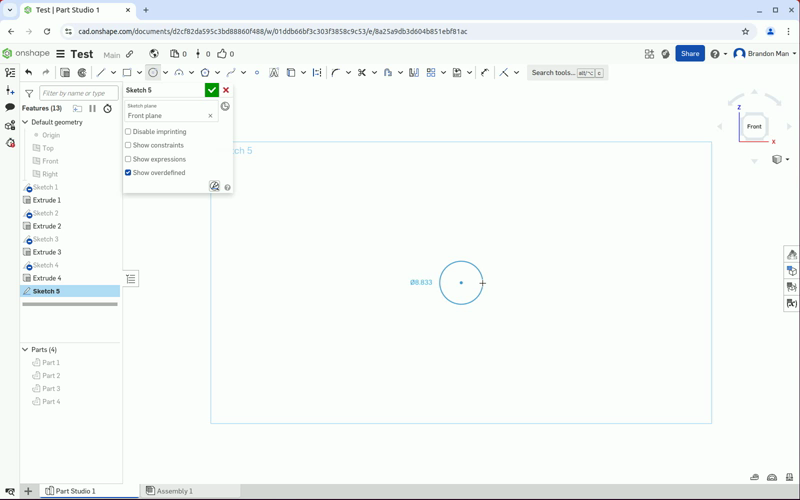
click(482, 282)
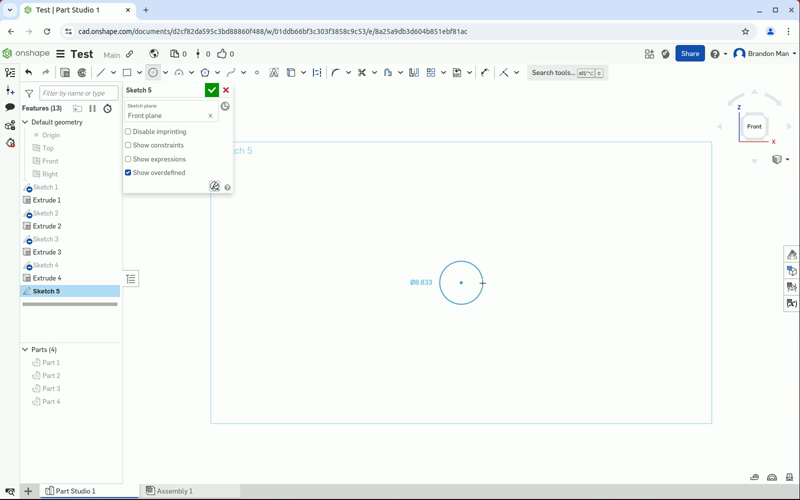
key(esc)
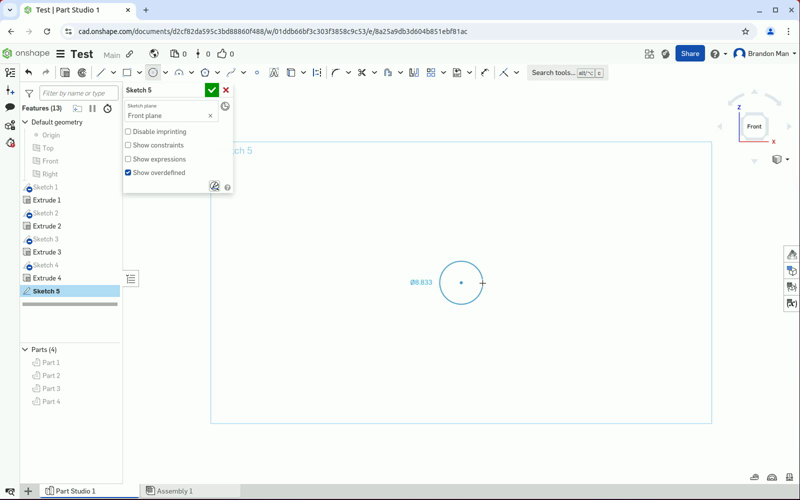
mouse_move(477, 283)
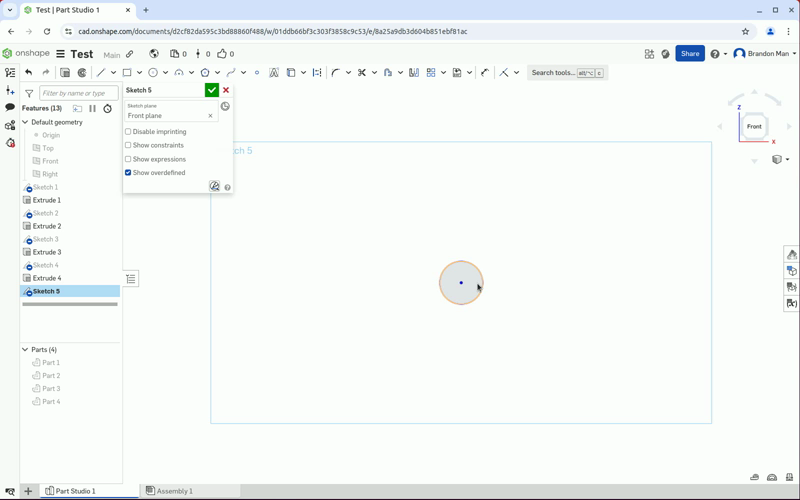
scroll(6)
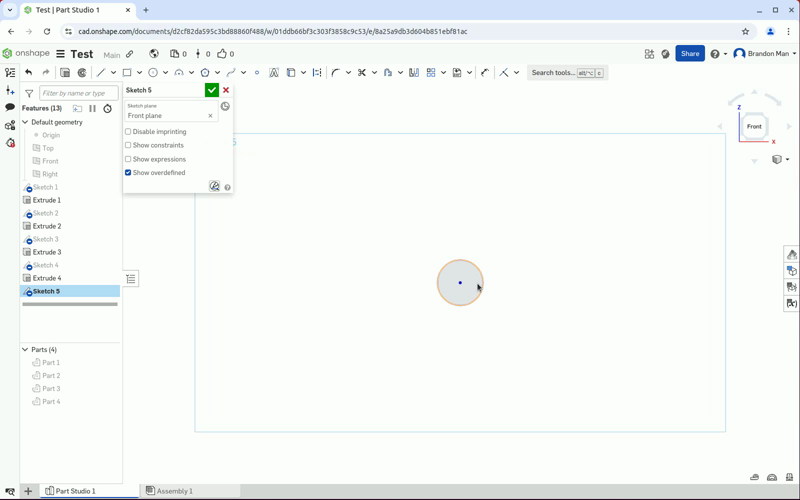
scroll(6)
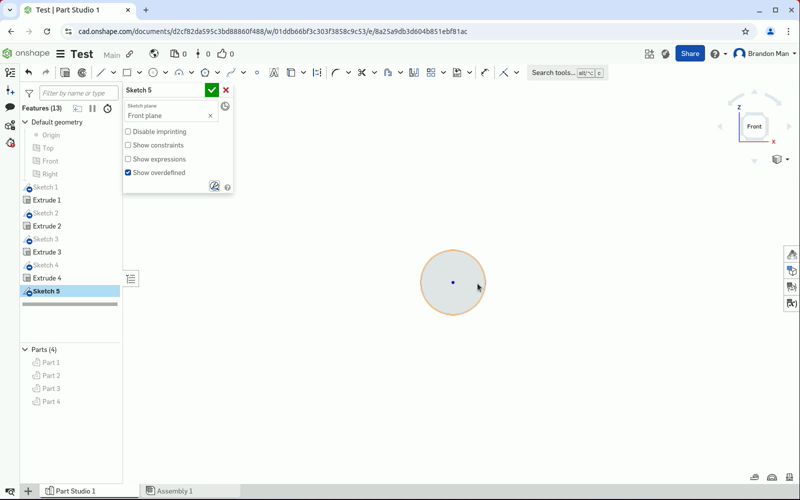
scroll(6)
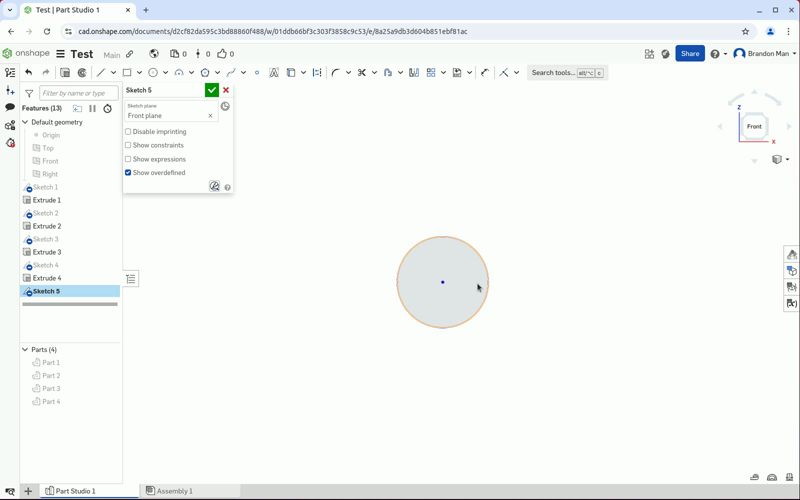
scroll(6)
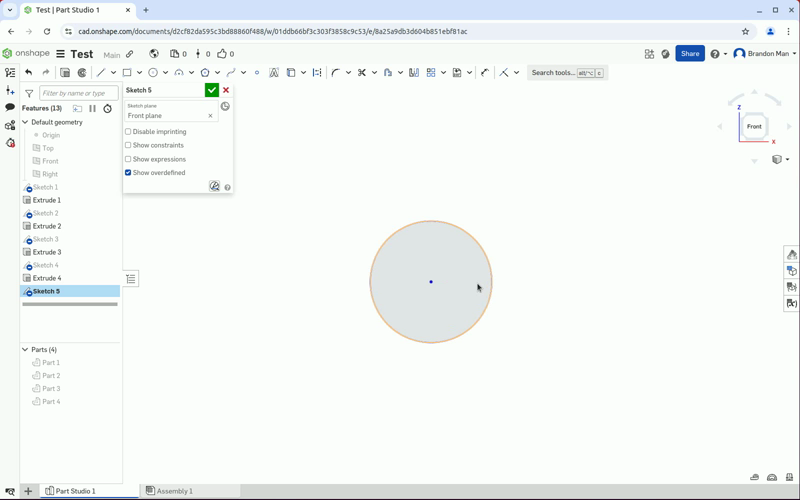
scroll(6)
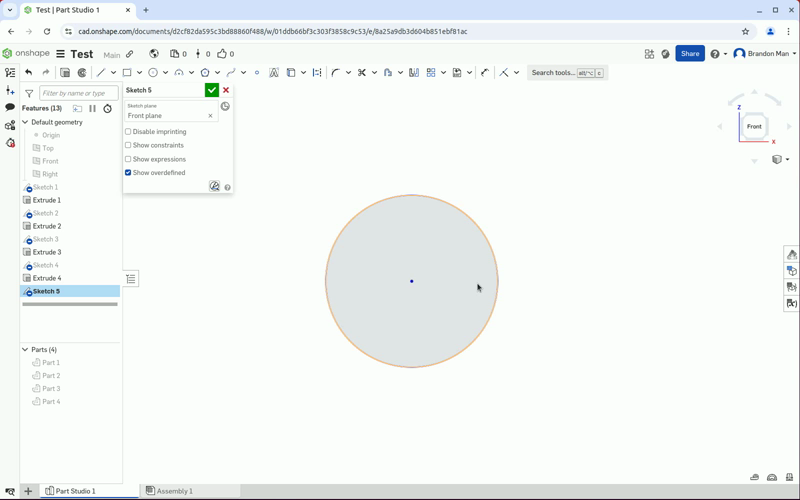
scroll(6)
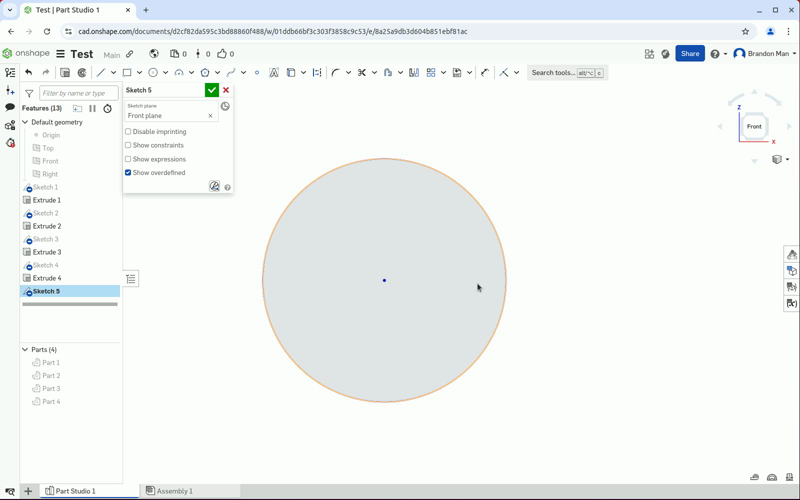
scroll(6)
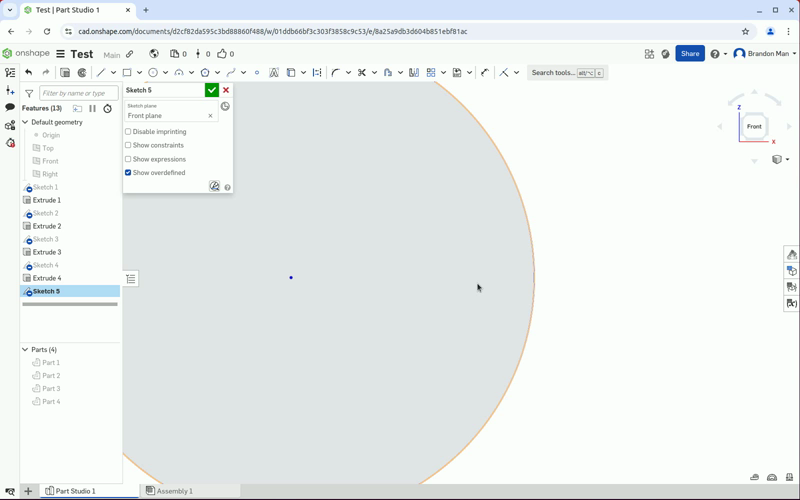
click(477, 283)
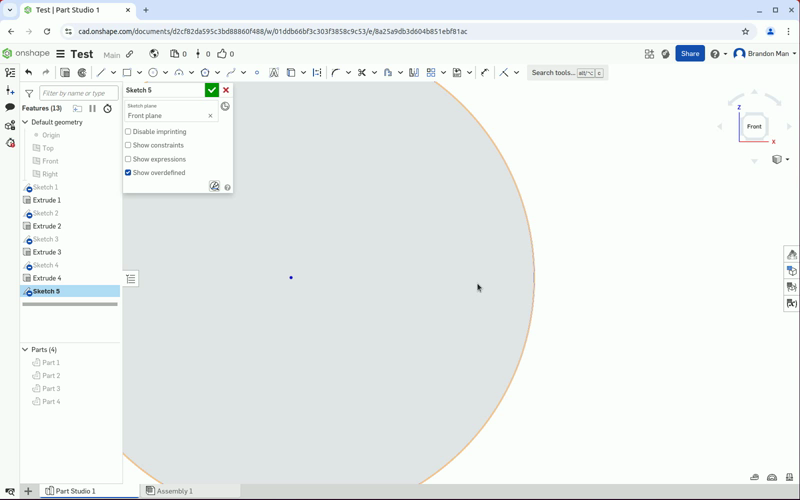
scroll(-6)
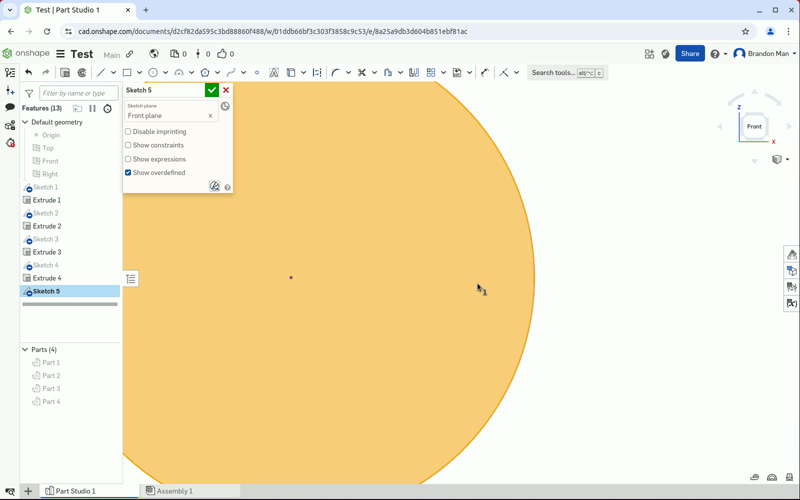
scroll(-6)
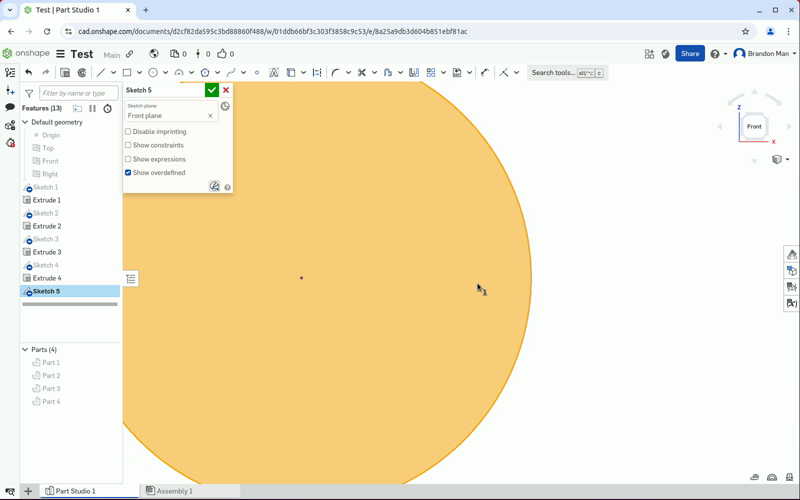
scroll(-6)
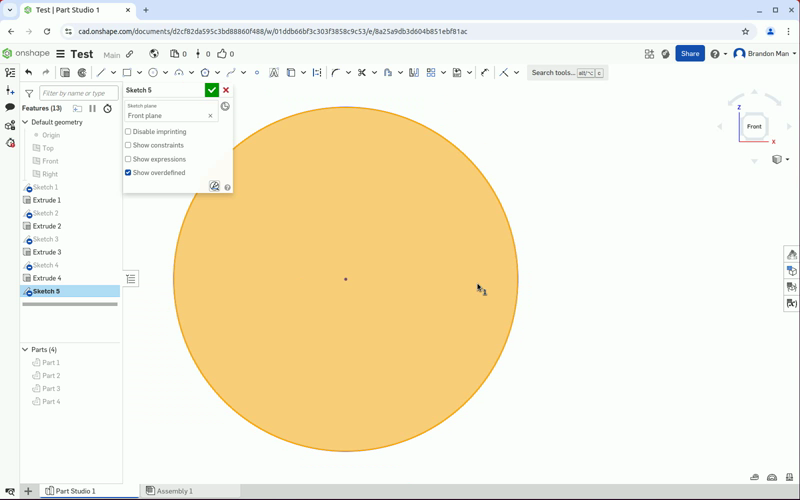
scroll(-6)
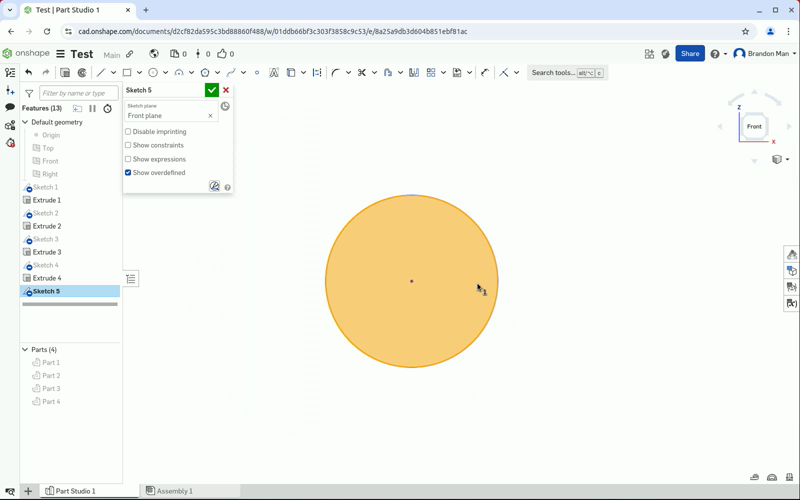
scroll(-6)
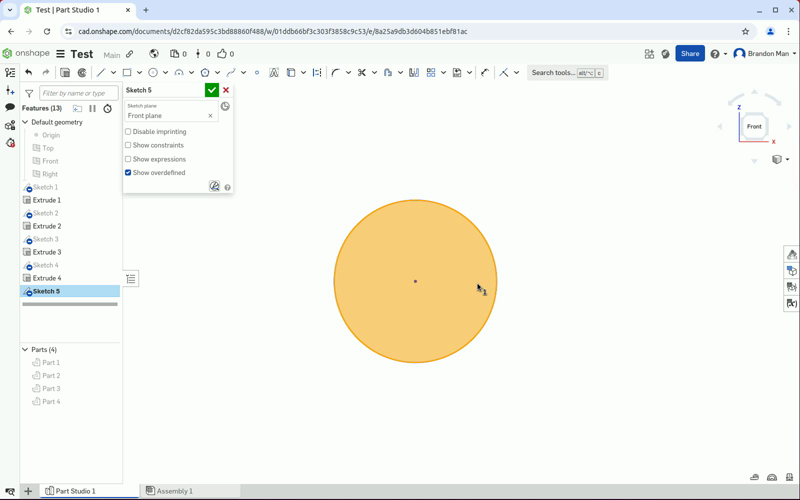
scroll(-6)
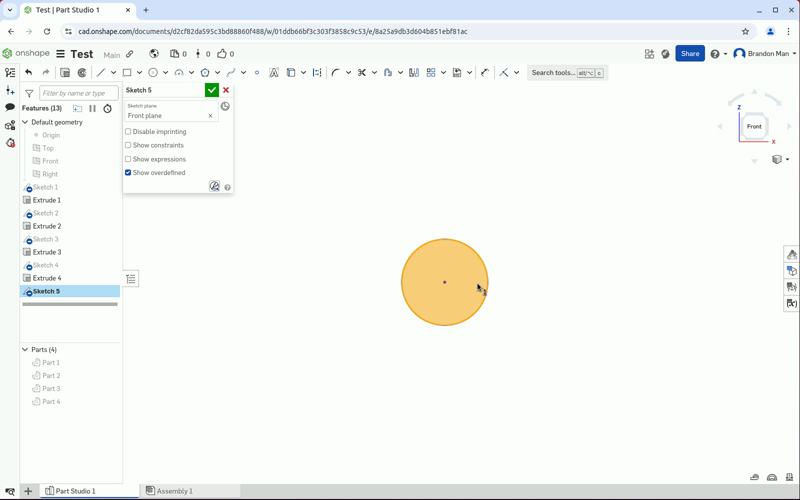
scroll(-6)
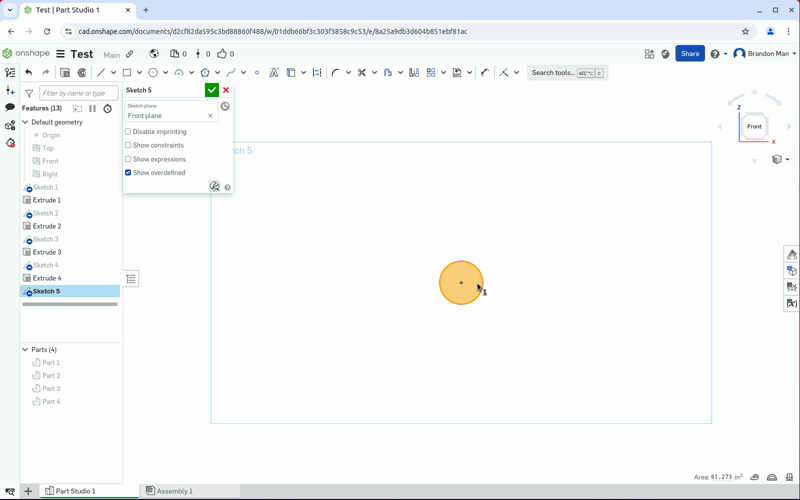
mouse_move(73, 352)
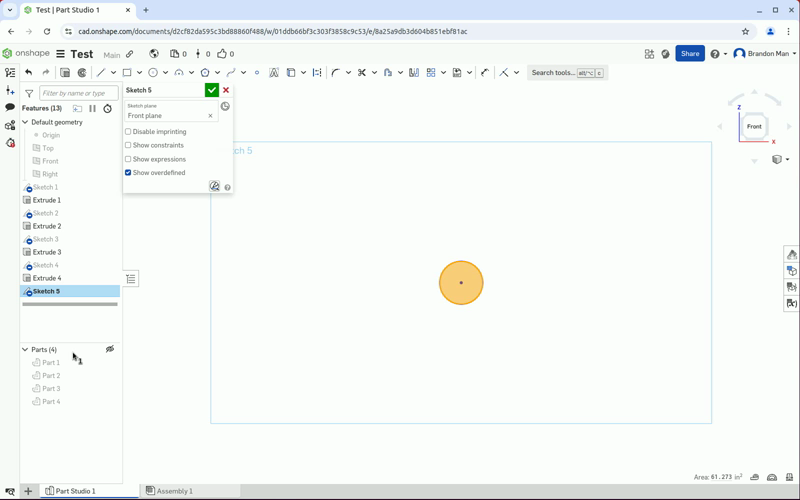
key(shift+y)
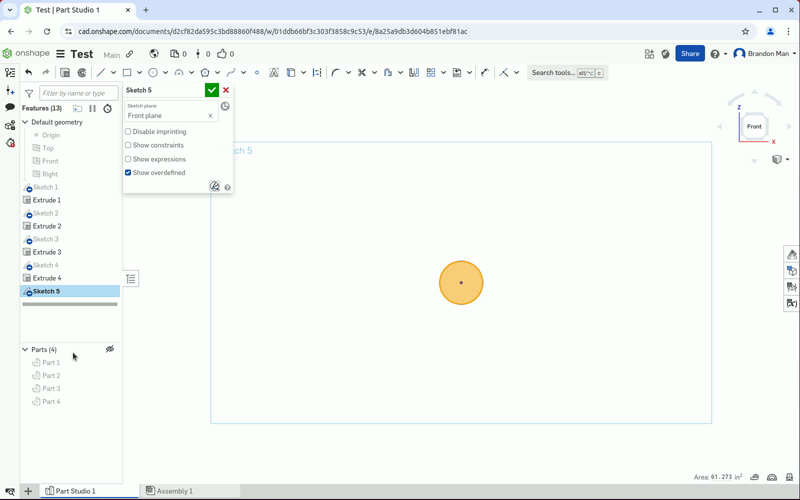
key(shift+e)
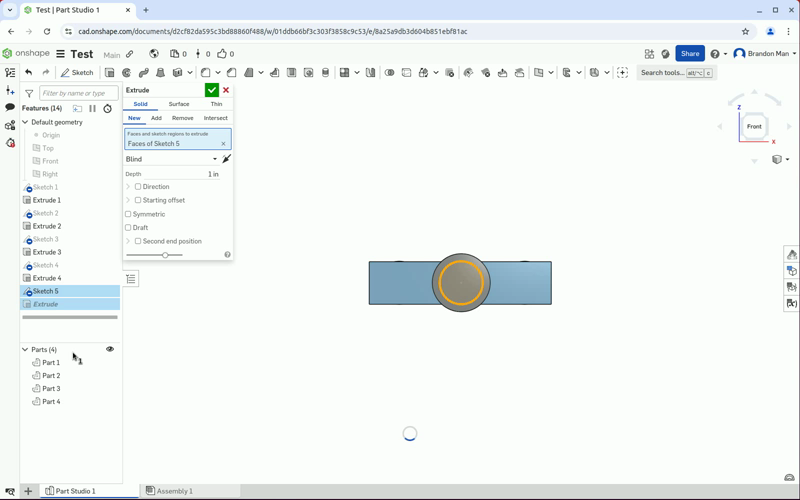
mouse_move(143, 106)
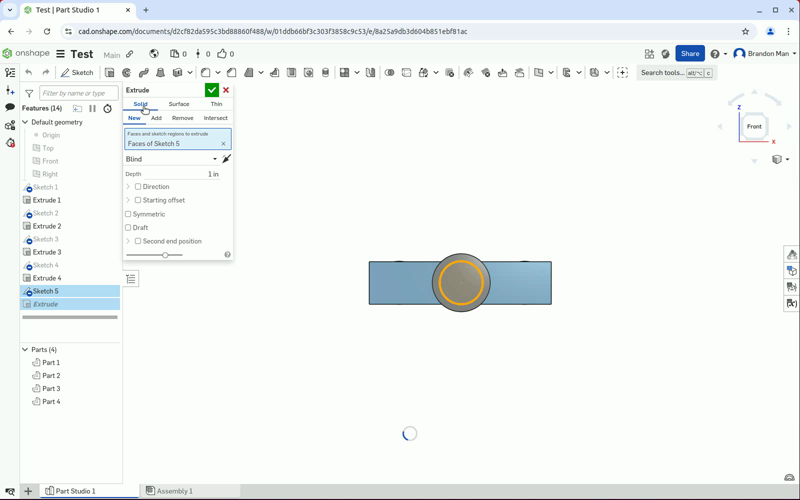
click(143, 106)
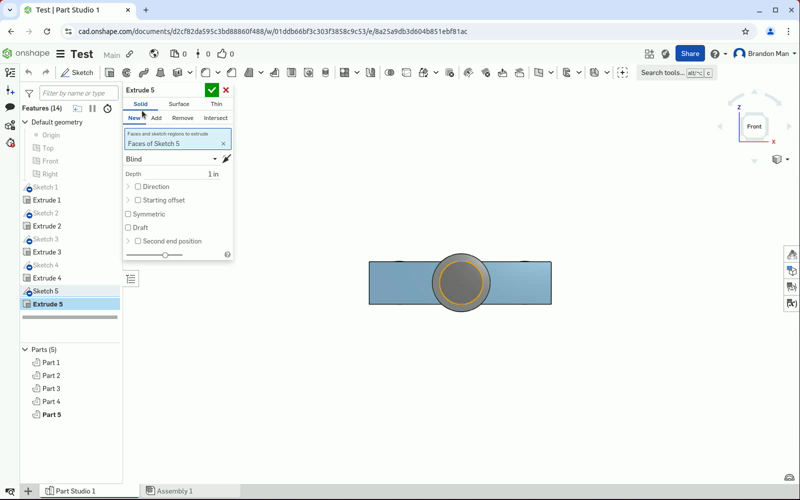
mouse_move(137, 120)
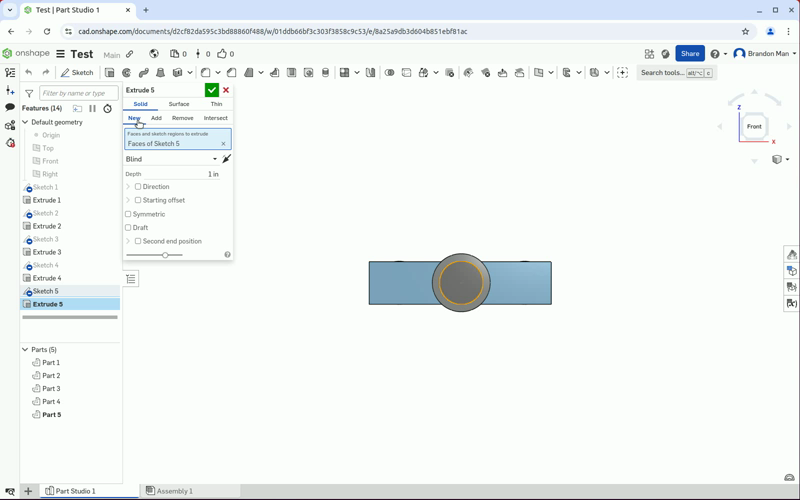
click(137, 120)
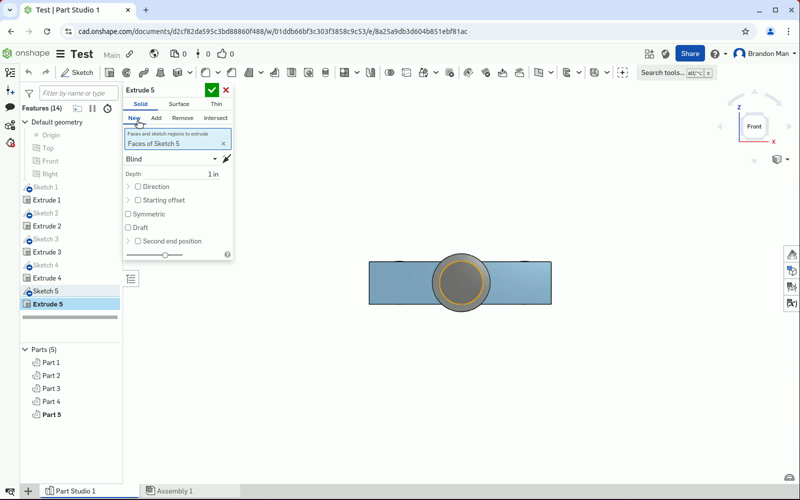
key(tab, 4)
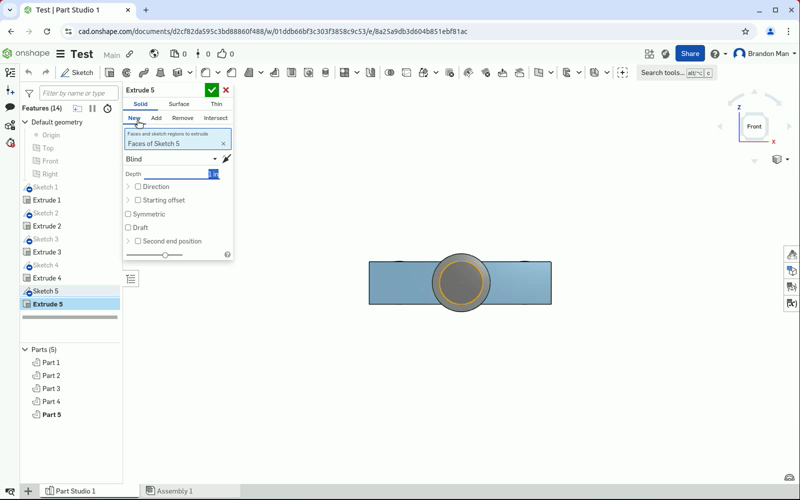
text(-17.331)
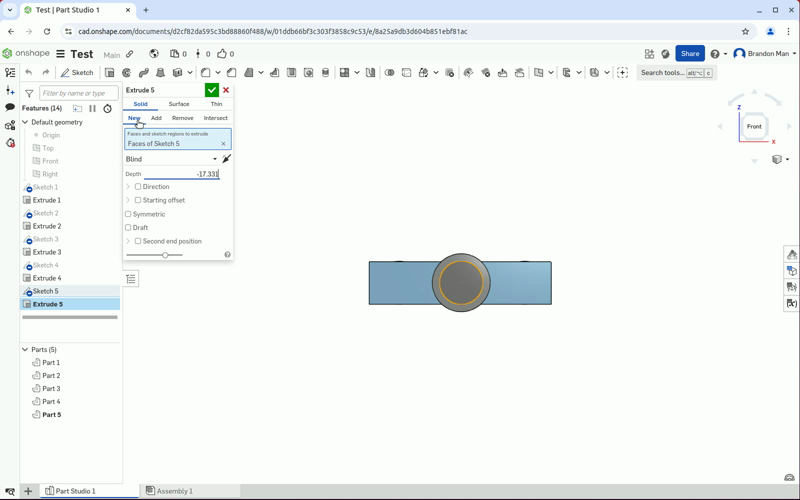
key(enter)
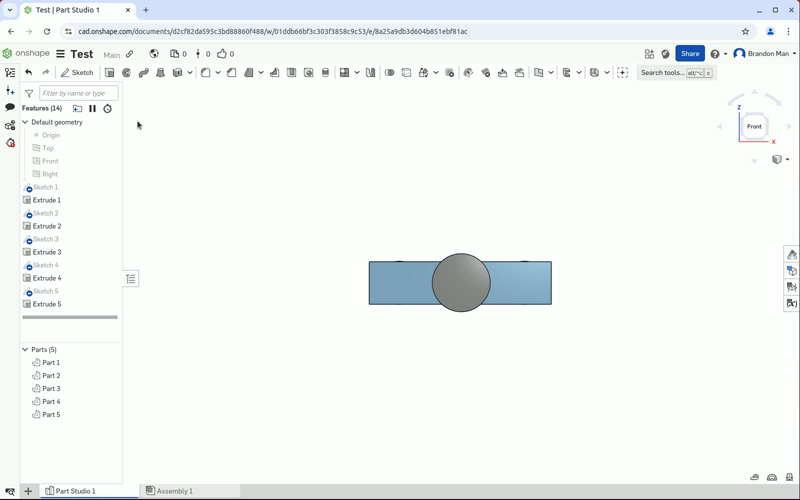
key(shift+h)
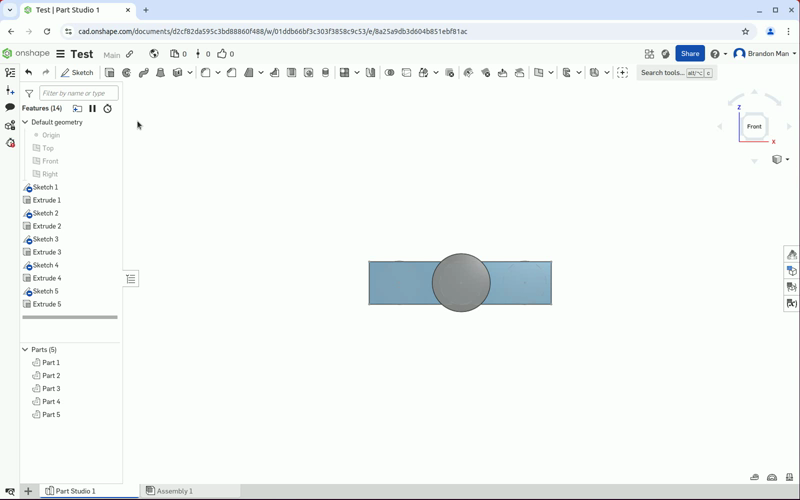
key(shift+h)
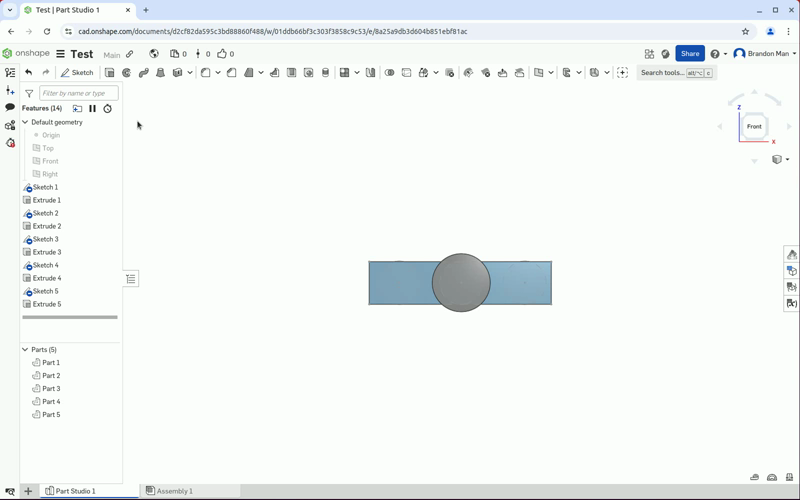
key(shift+7)
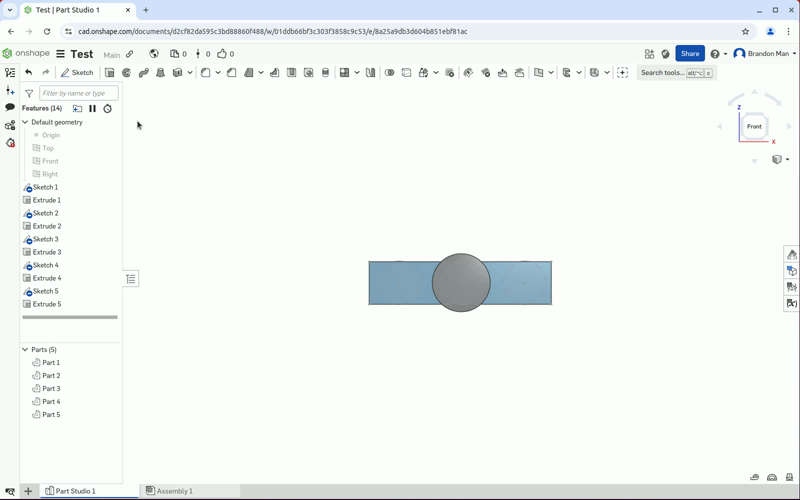
key(left, 2)
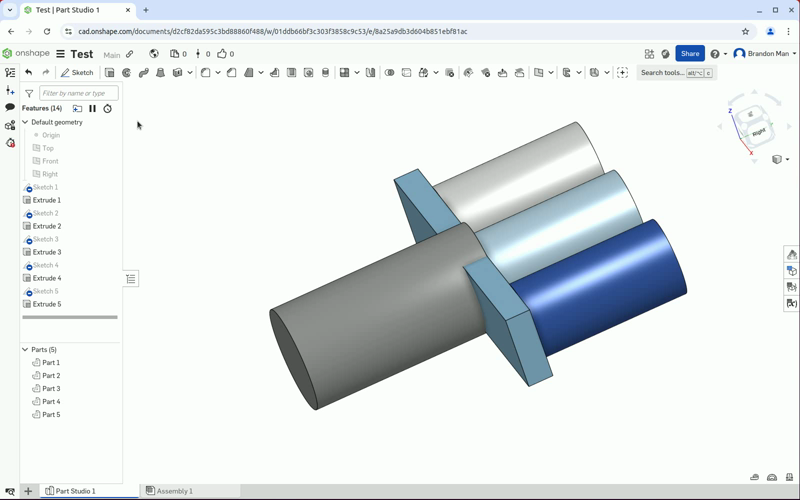
key(down, 2)
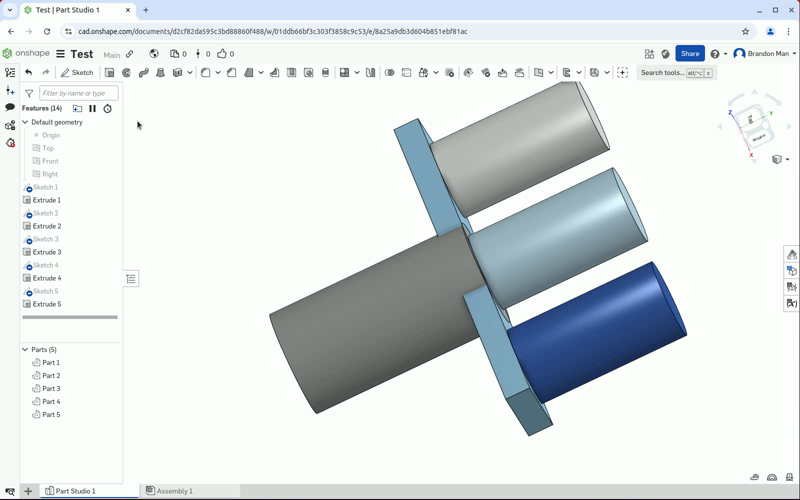
key(up, 2)
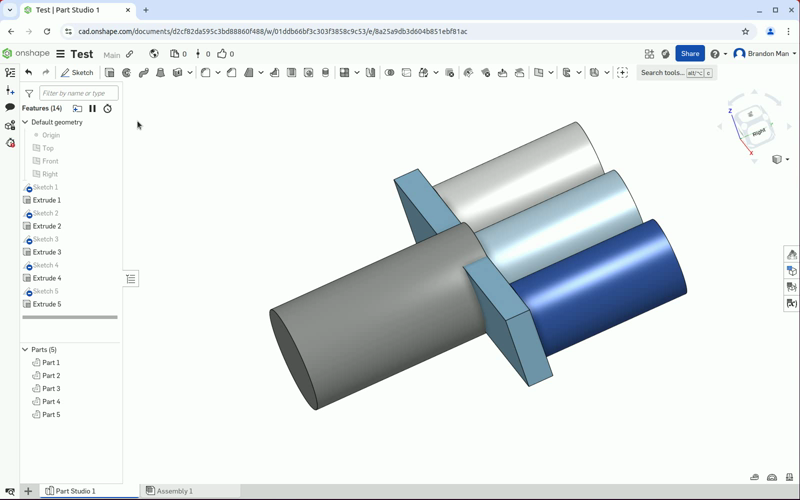
key(right, 2)
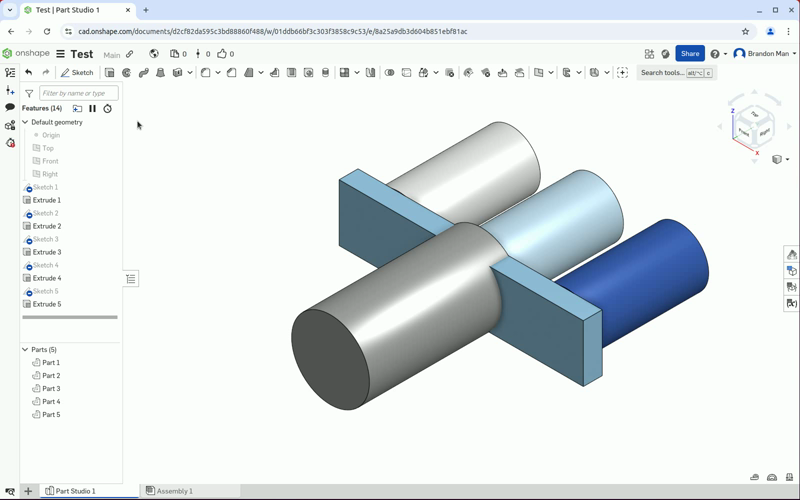
mouse_move(73, 189)
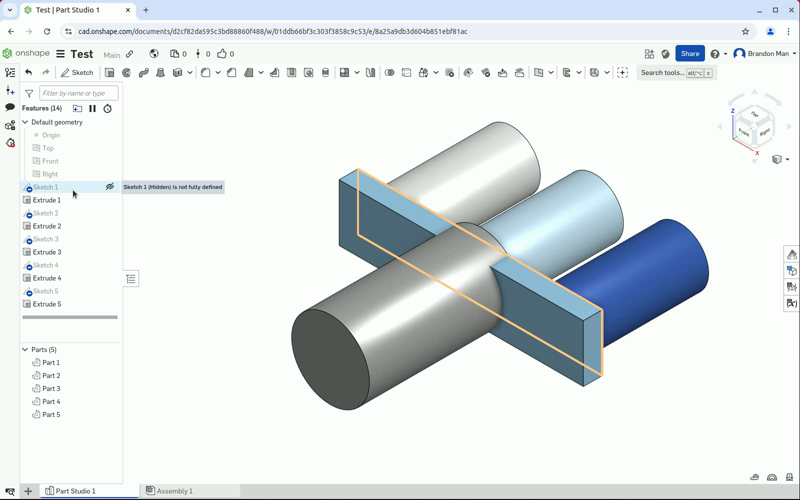
click(73, 189)